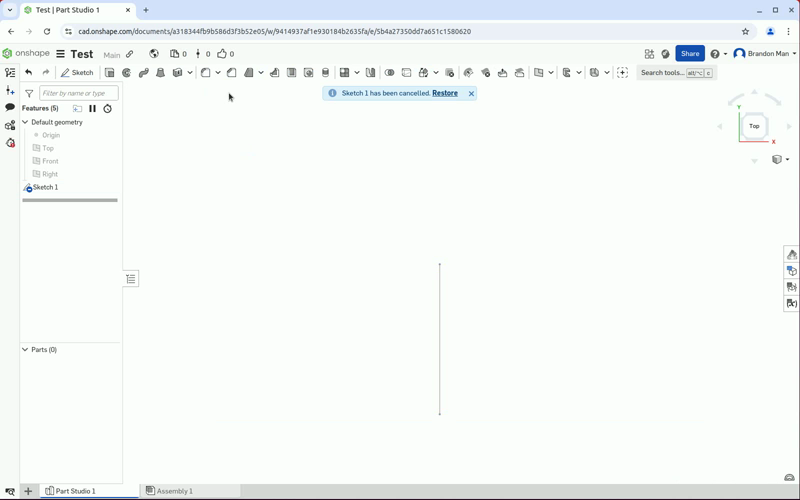
key(shift+h)
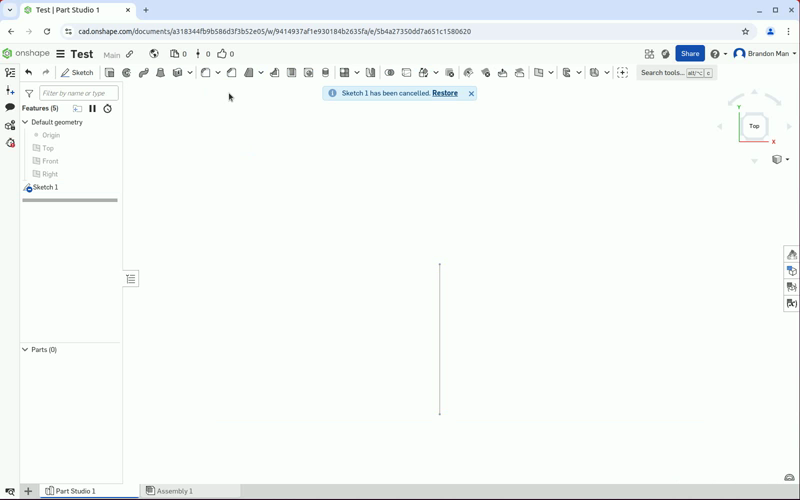
key(shift+s)
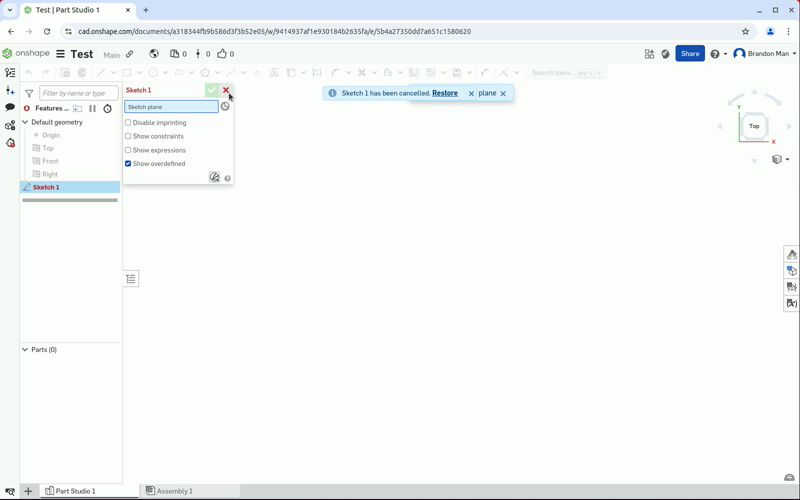
mouse_move(73, 150)
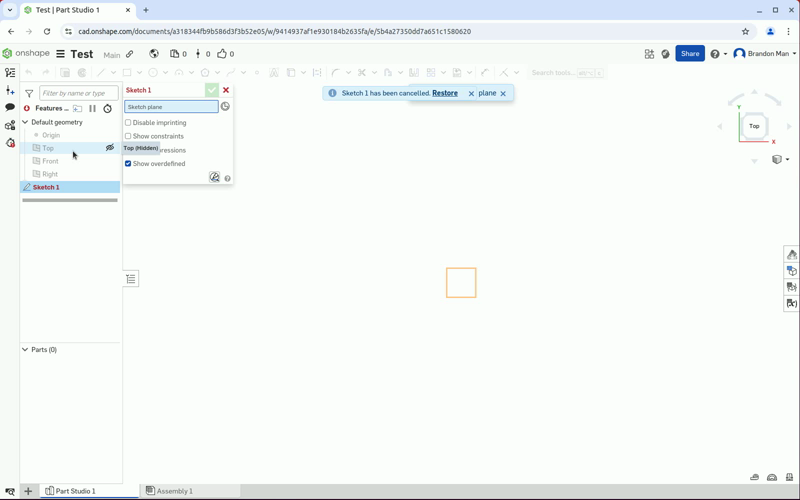
click(73, 150)
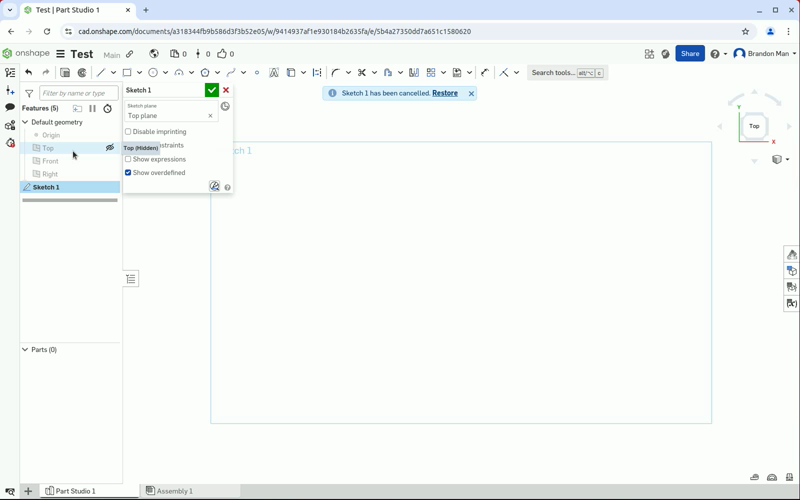
mouse_move(73, 352)
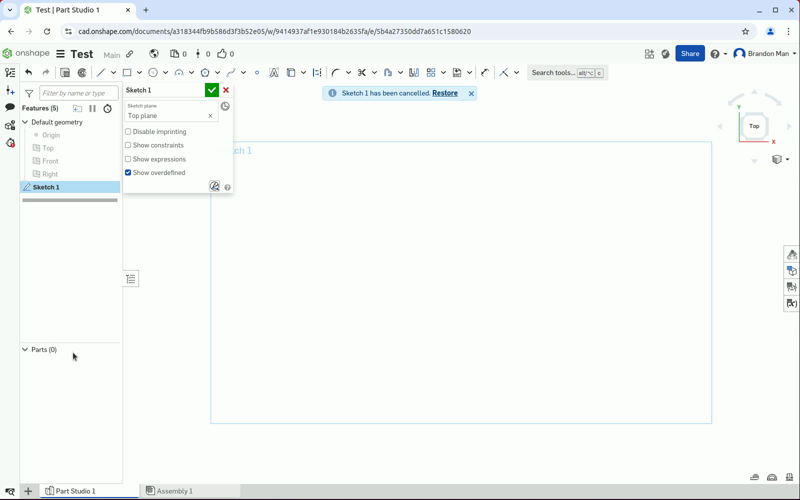
key(y)
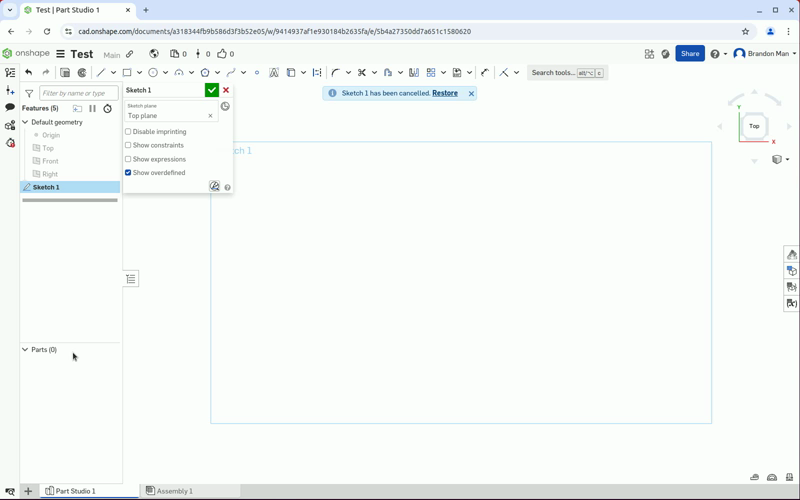
key(l)
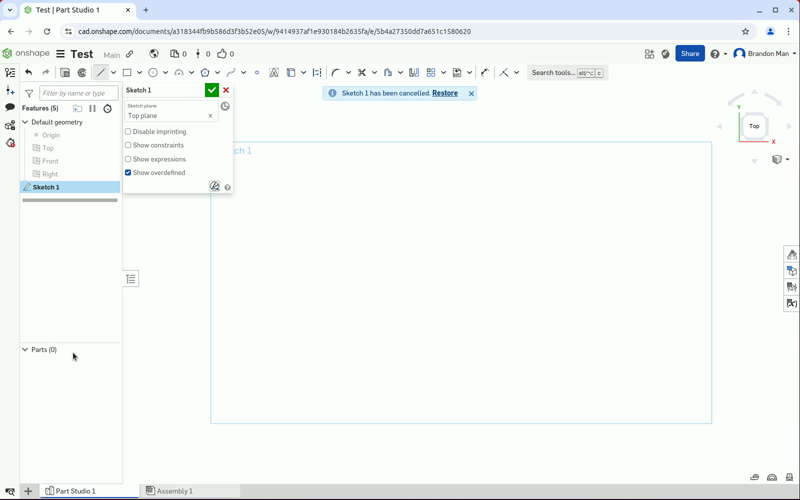
key_down(shift)
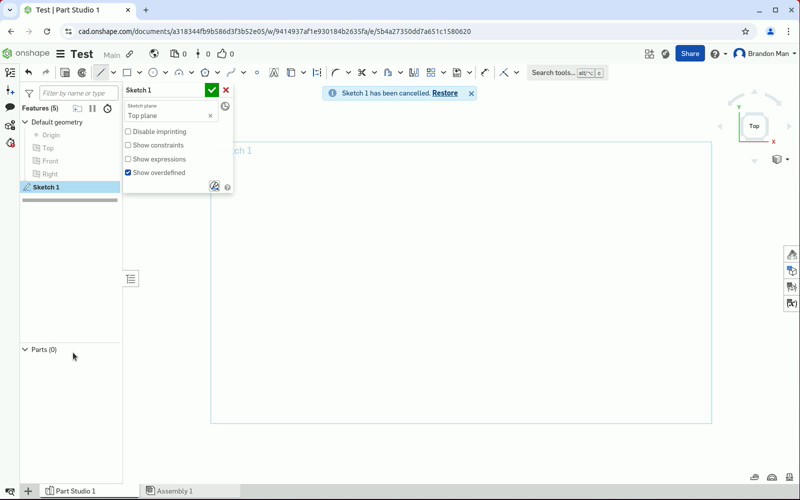
mouse_move(348, 324)
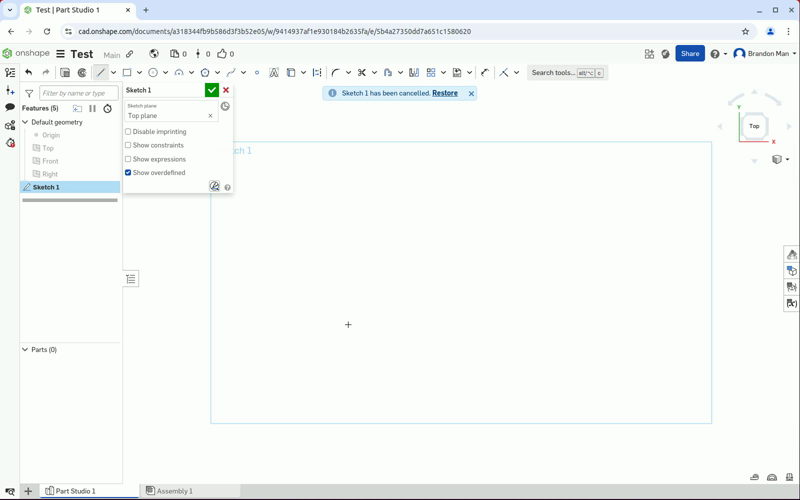
click(348, 324)
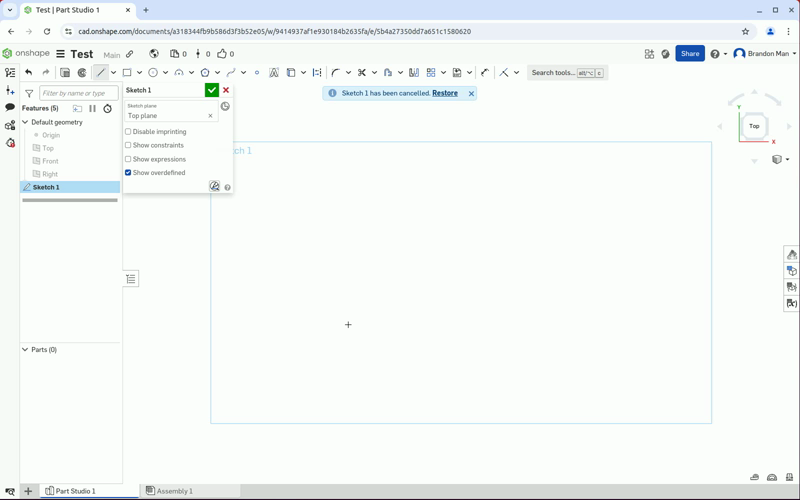
key_up(shift)
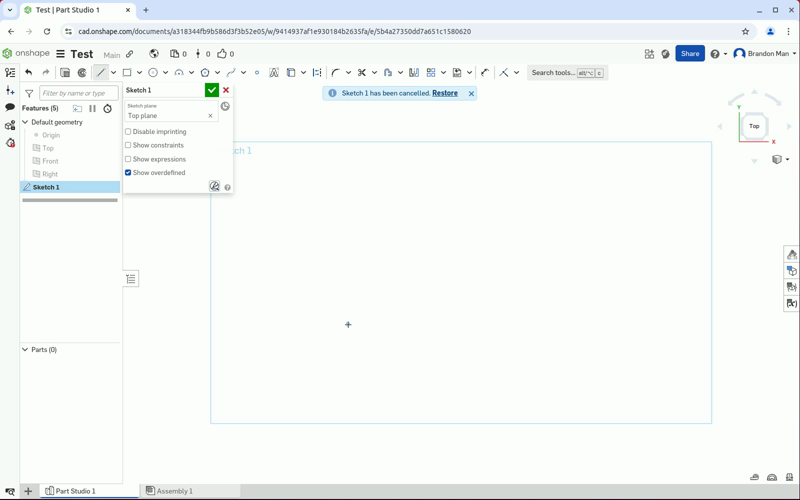
key_down(shift)
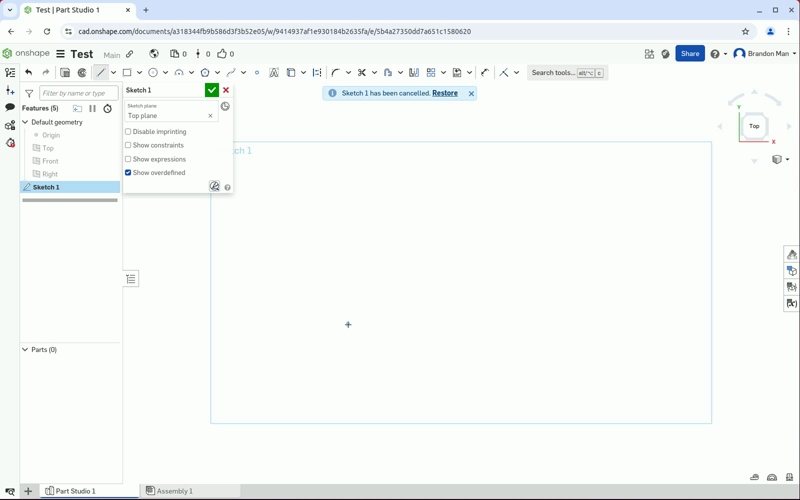
mouse_move(572, 324)
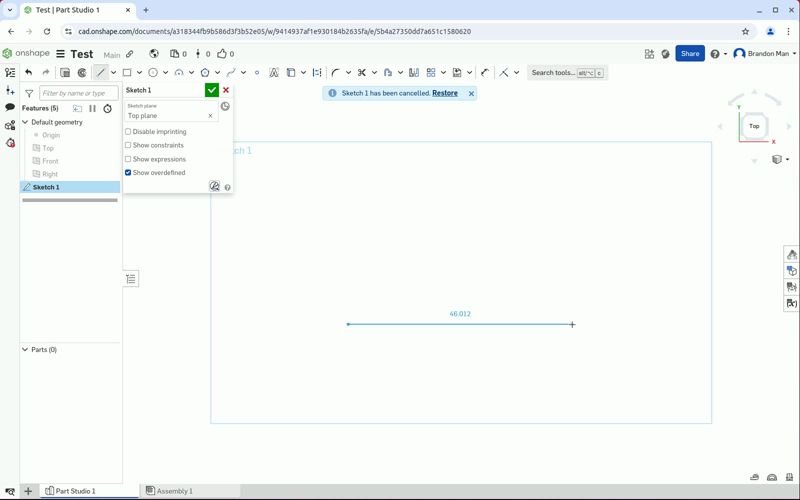
click(572, 324)
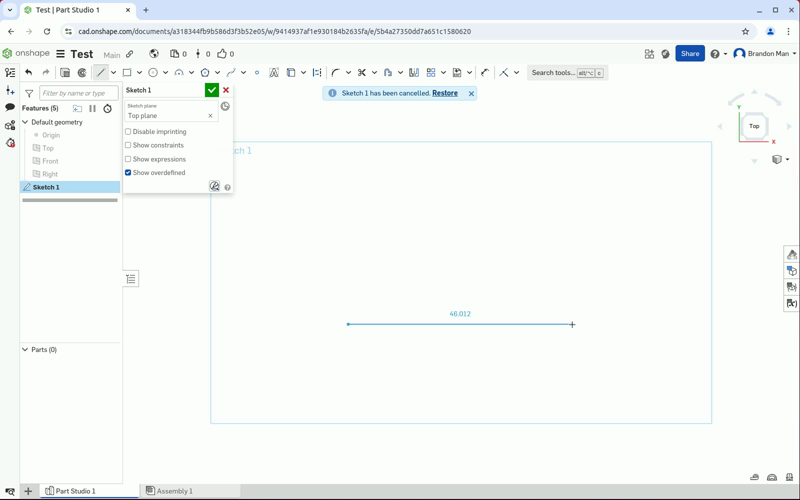
key_up(shift)
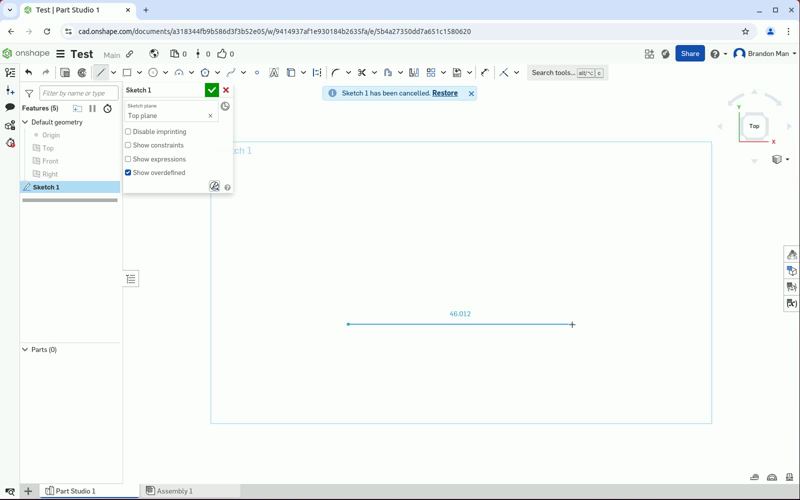
key_down(shift)
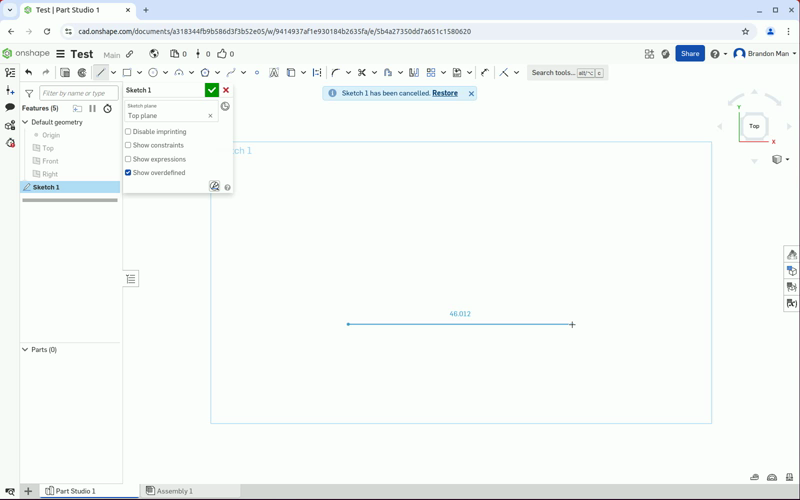
mouse_move(572, 243)
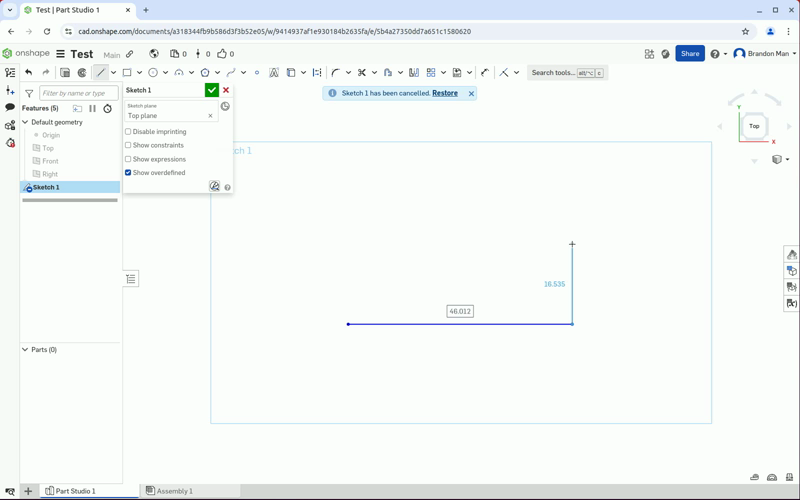
click(572, 243)
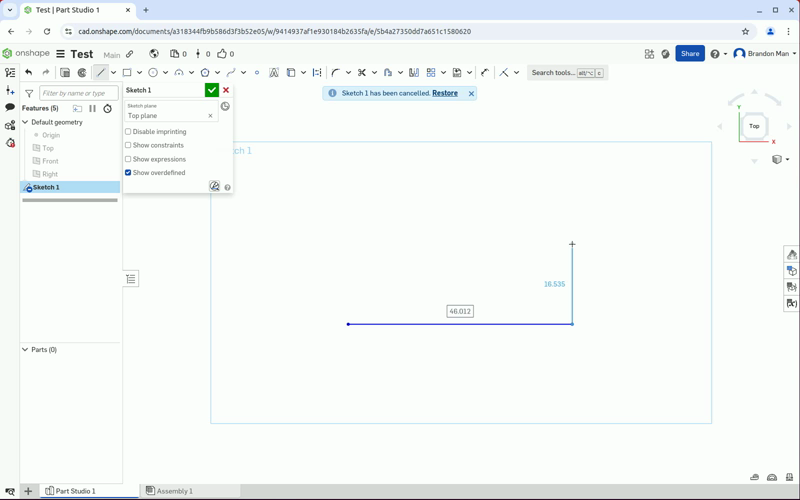
key_up(shift)
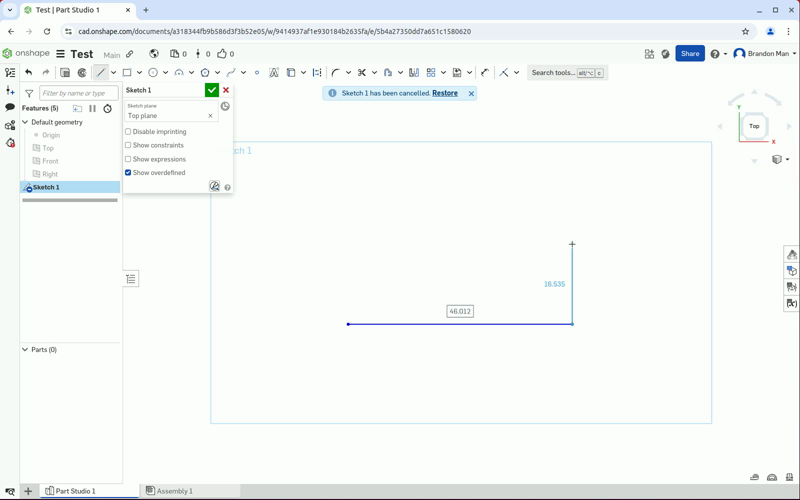
key_down(shift)
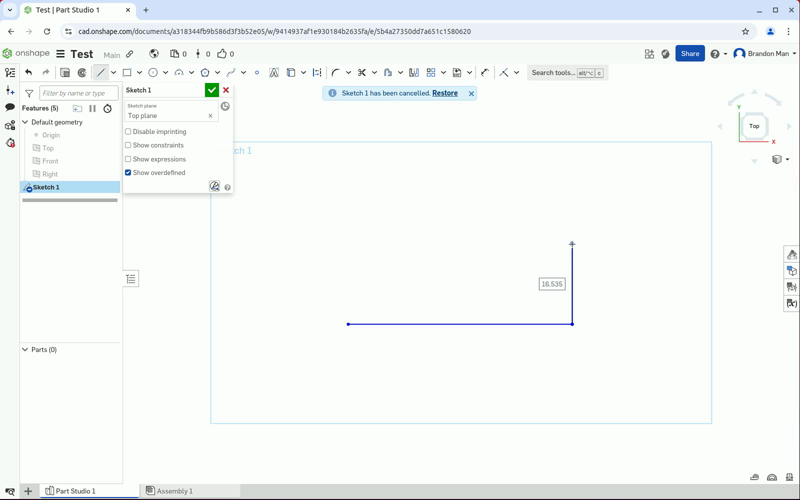
mouse_move(348, 243)
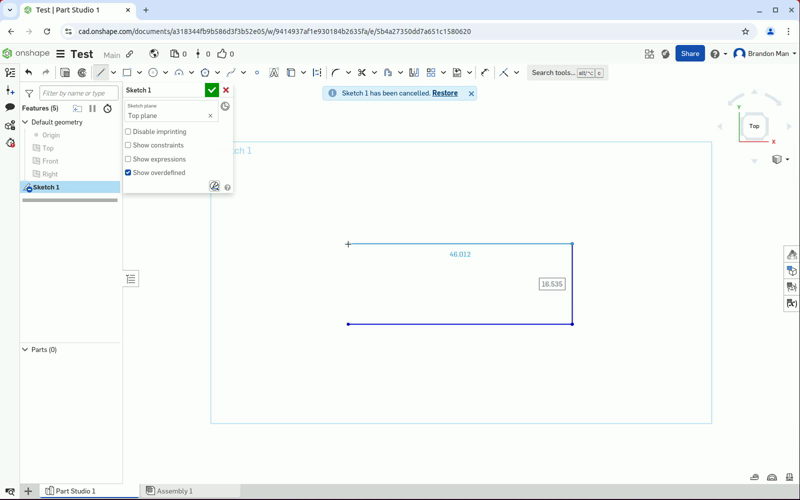
click(348, 243)
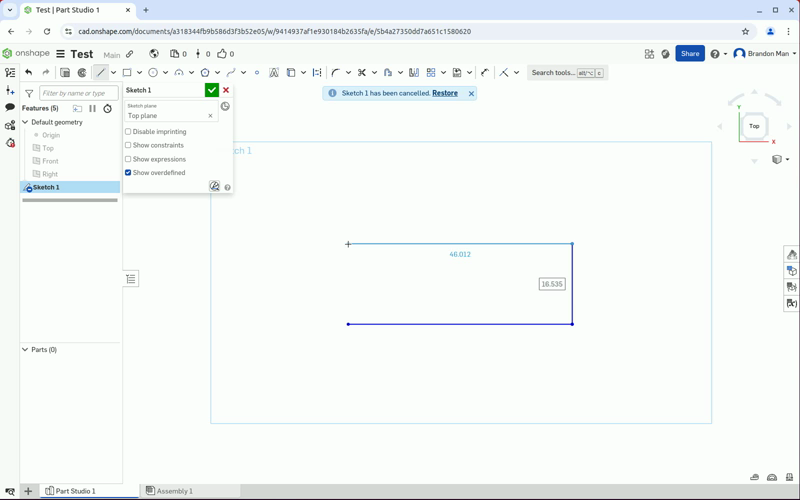
key_up(shift)
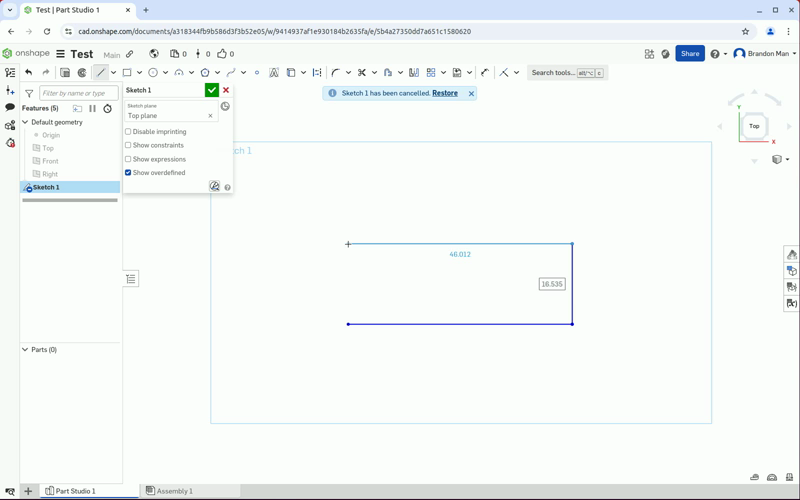
key_down(shift)
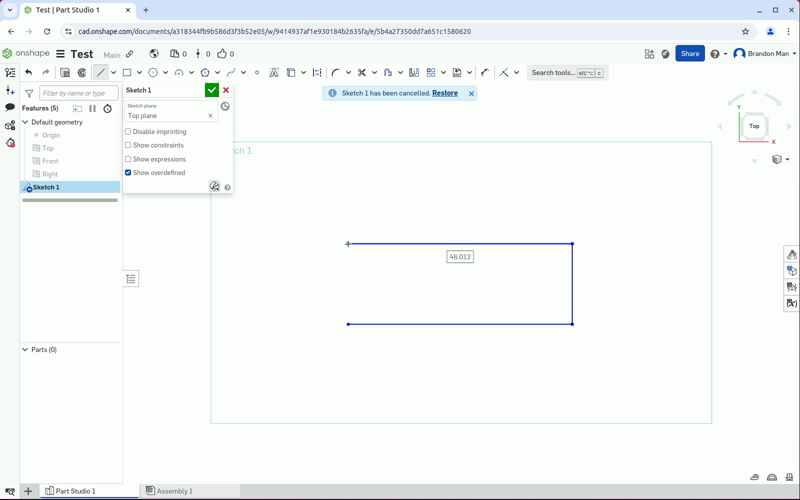
mouse_move(348, 324)
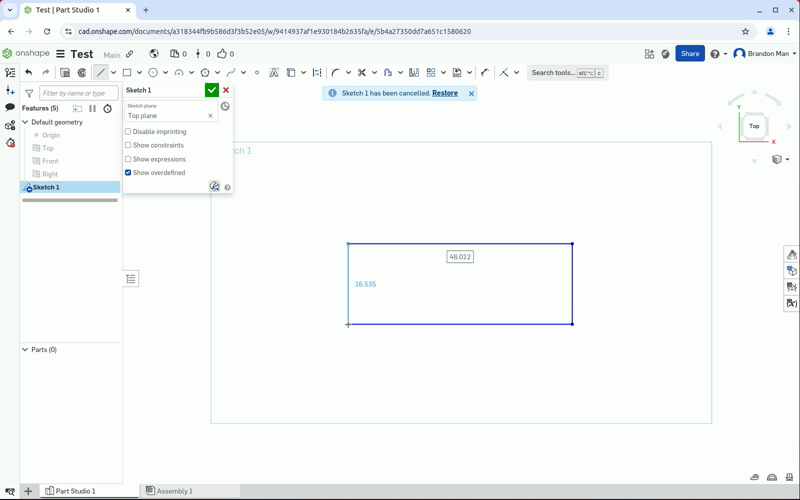
key_up(shift)
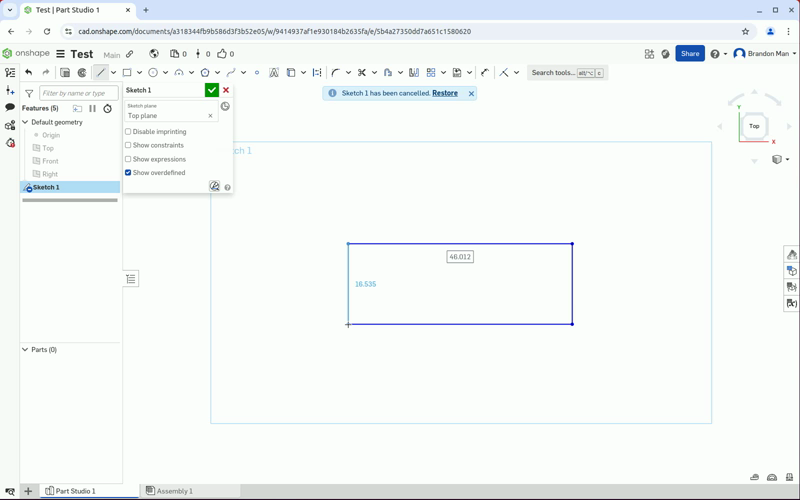
click(348, 324)
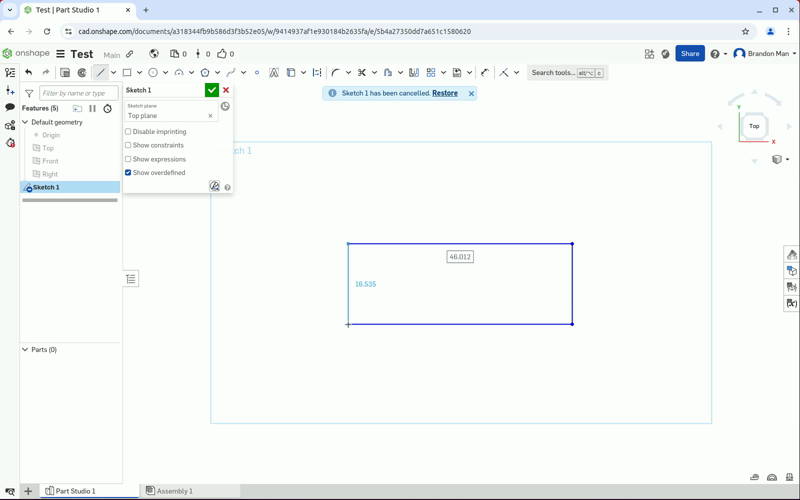
key(esc)
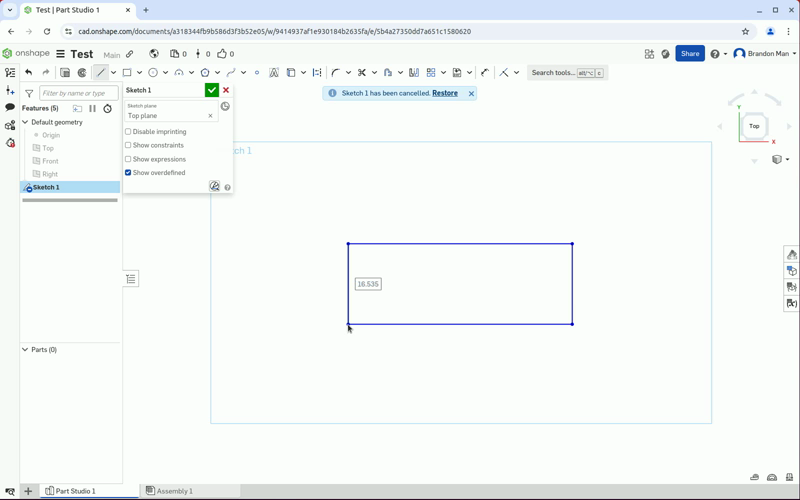
mouse_move(386, 282)
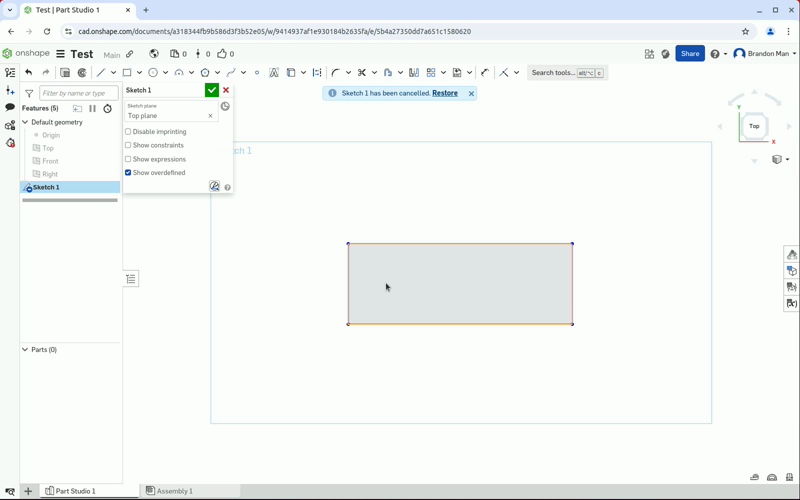
click(386, 282)
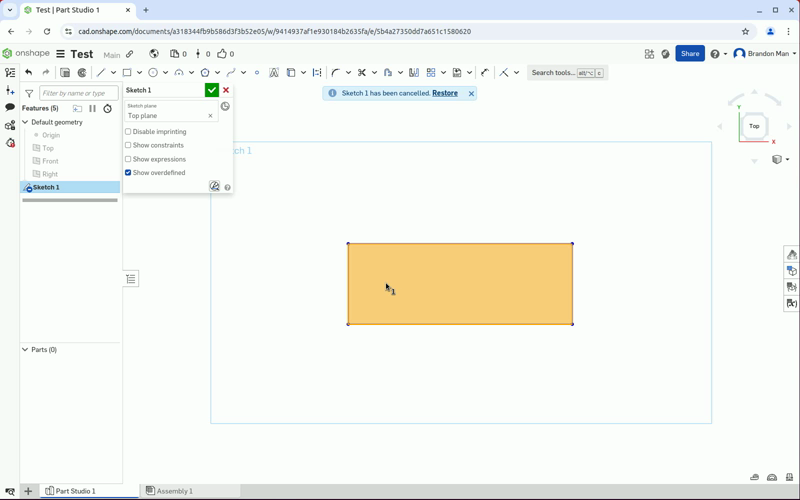
mouse_move(73, 352)
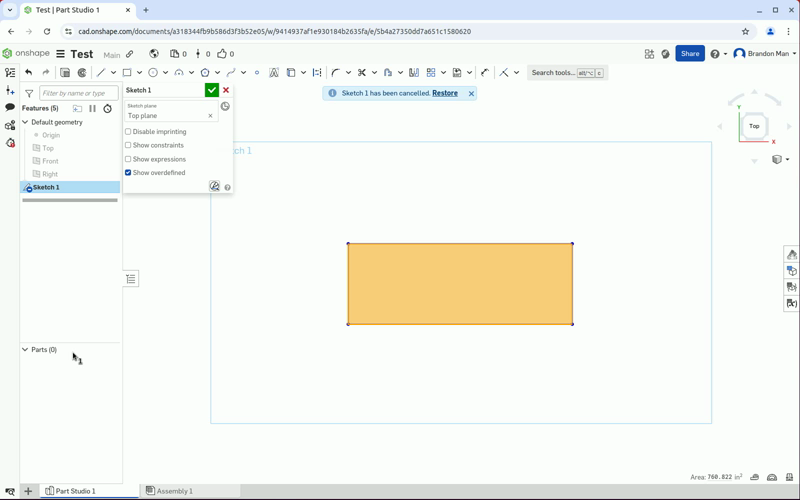
key(shift+y)
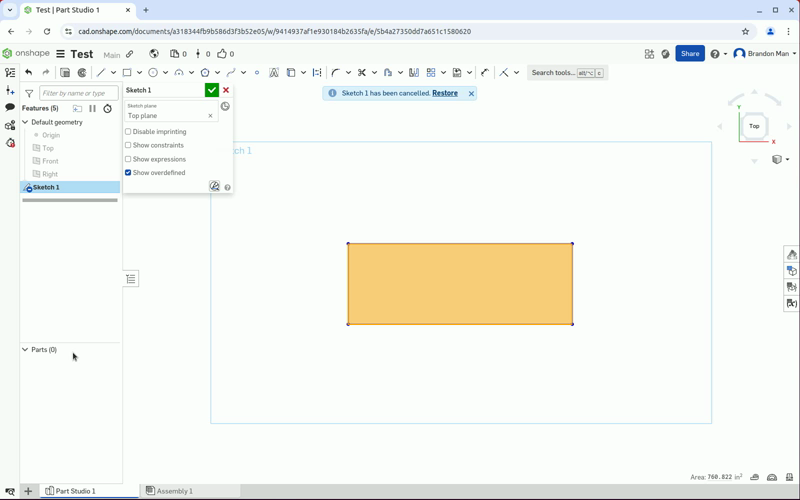
key(shift+e)
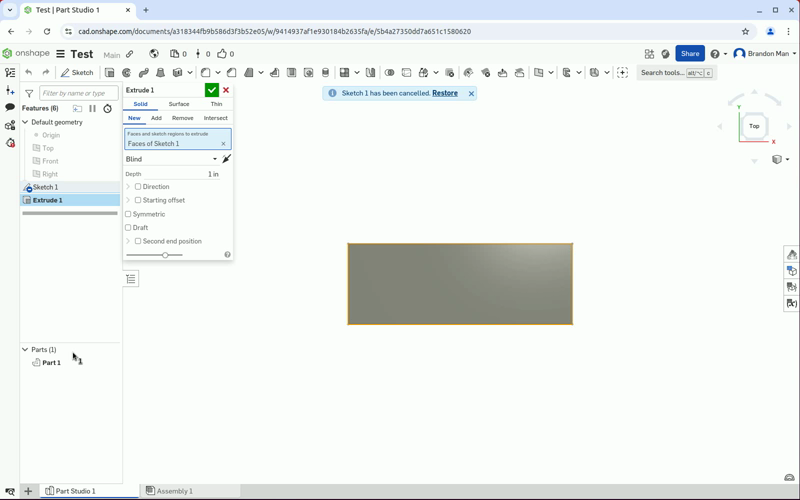
mouse_move(143, 106)
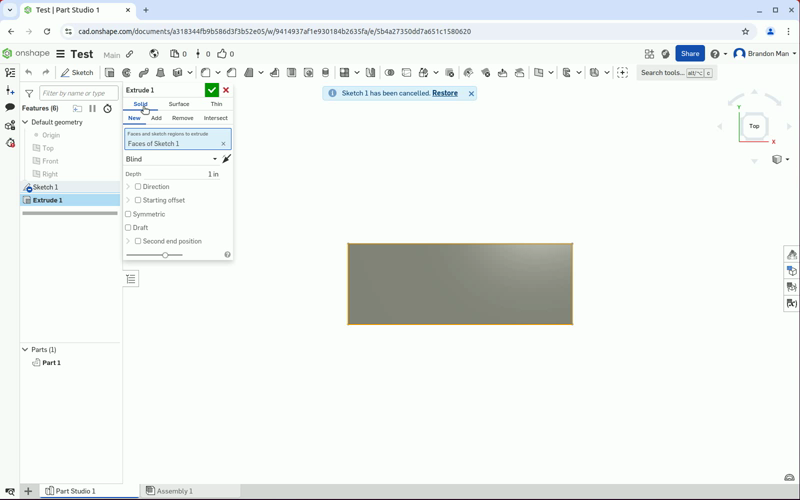
click(143, 106)
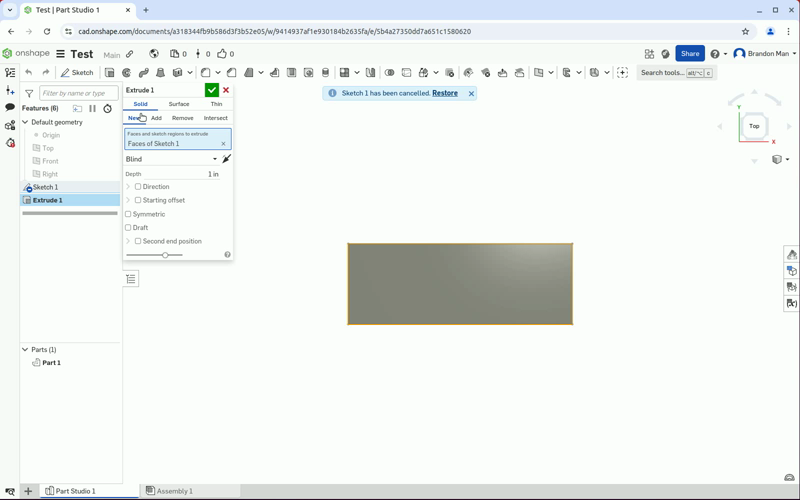
mouse_move(137, 120)
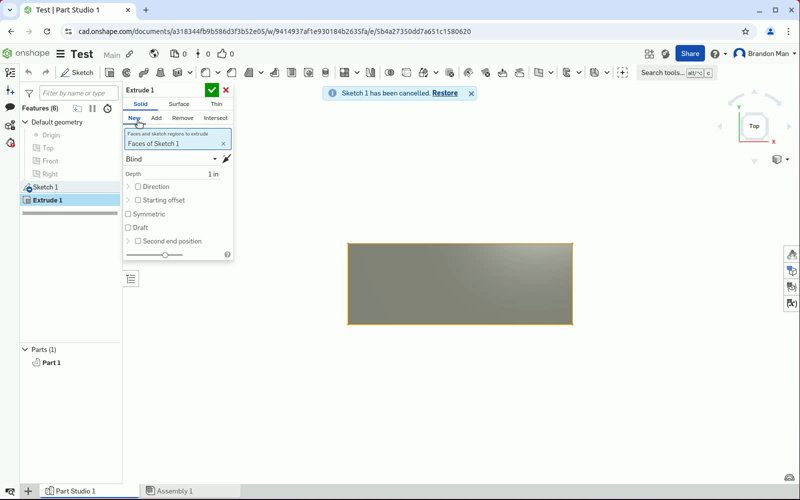
click(137, 120)
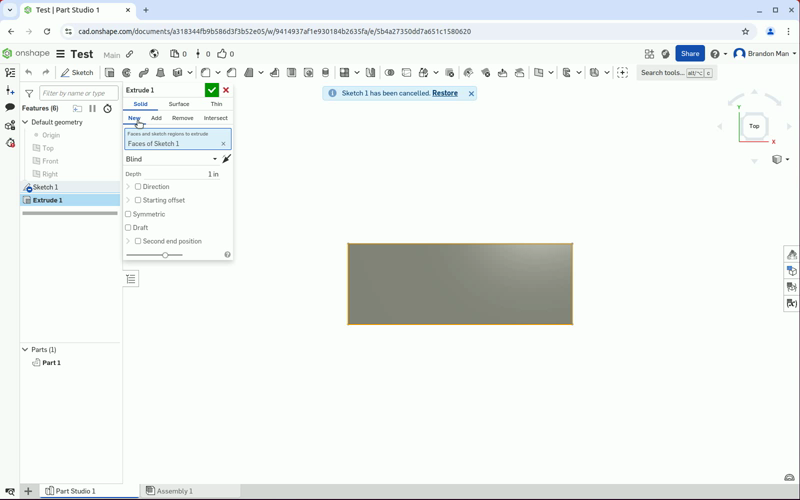
key(tab, 4)
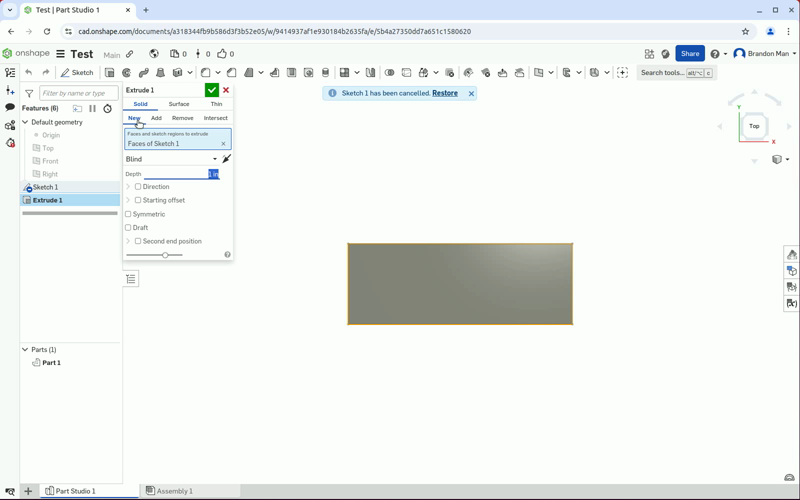
text(3.611)
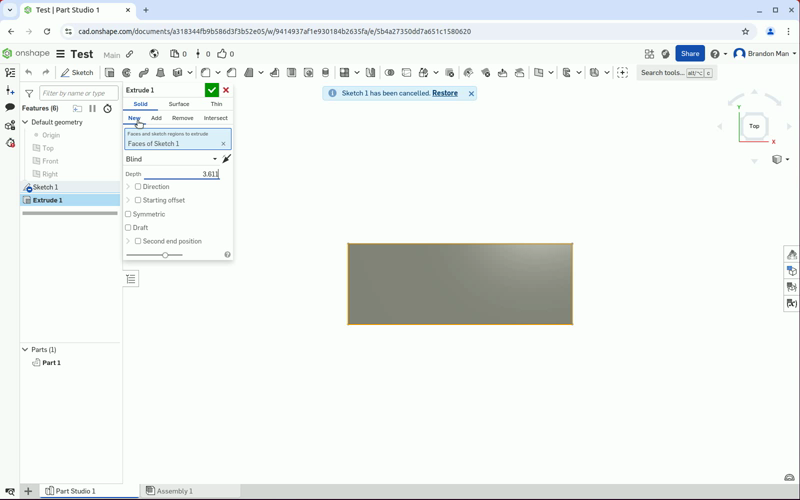
key(enter)
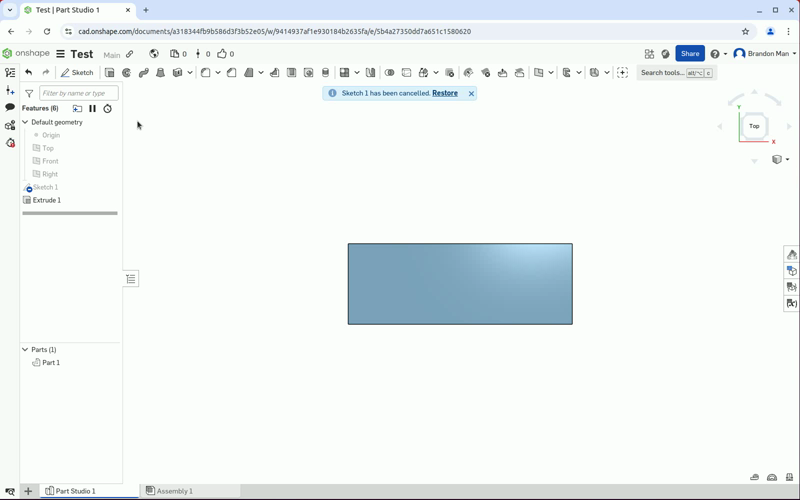
key(shift+h)
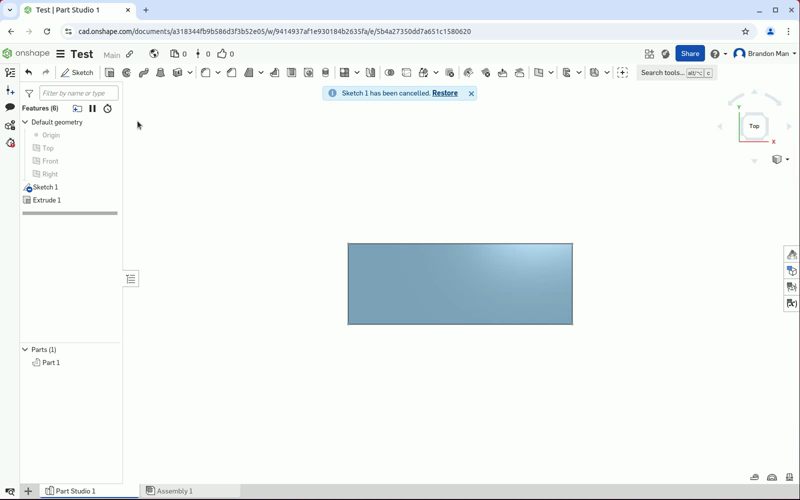
key(shift+h)
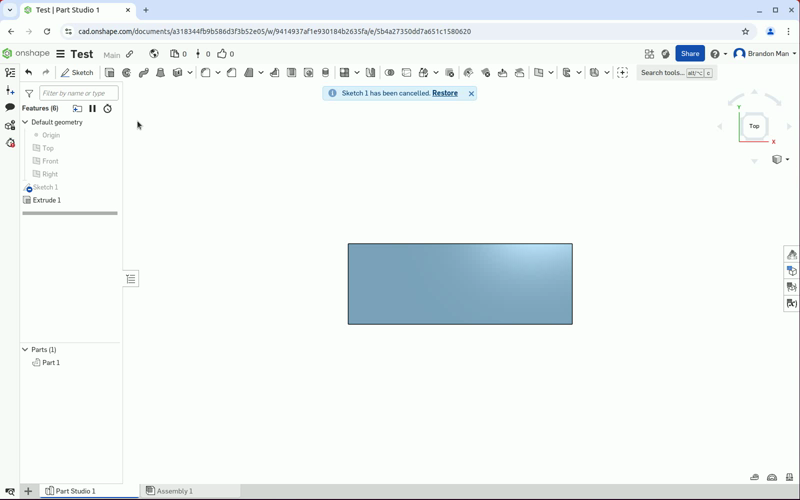
mouse_move(73, 189)
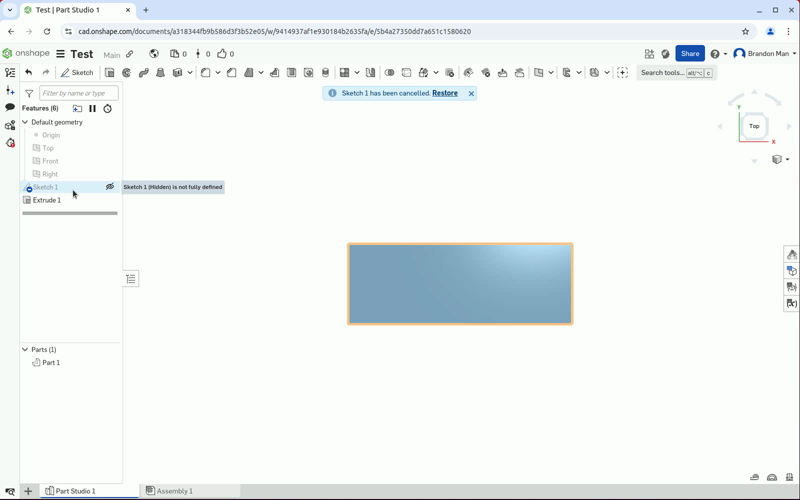
click(73, 189)
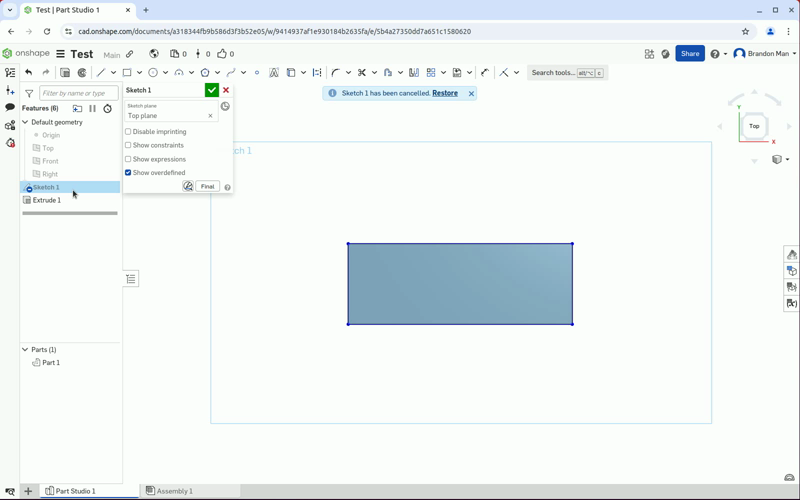
mouse_move(229, 92)
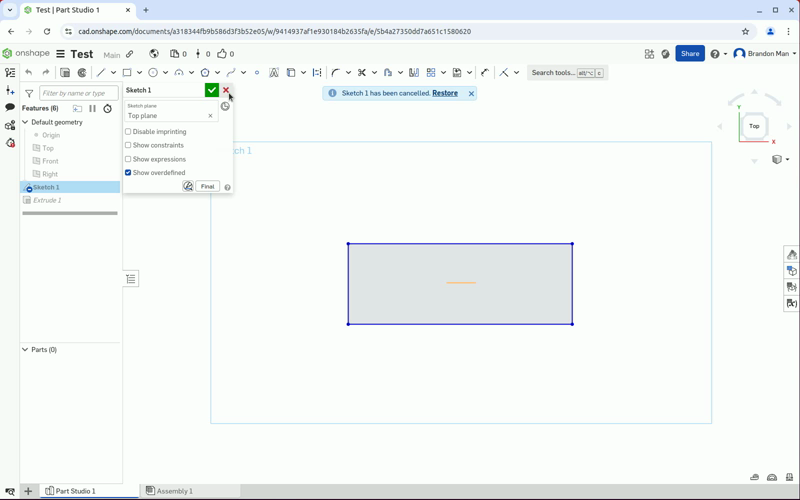
click(229, 92)
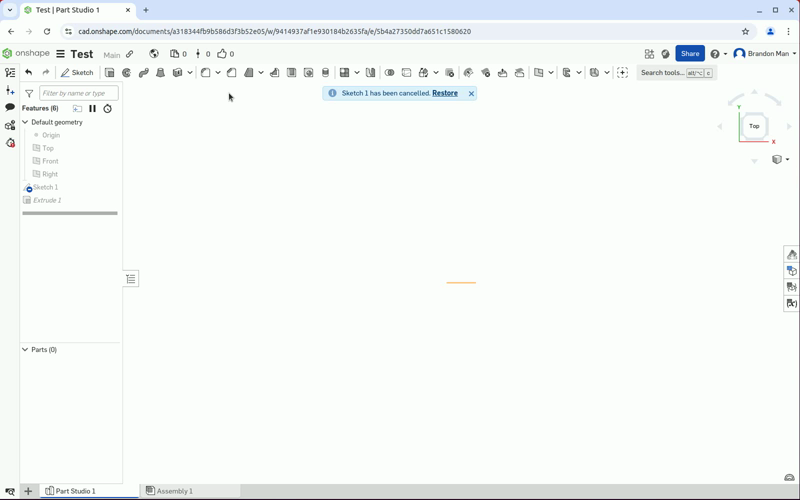
mouse_move(541, 75)
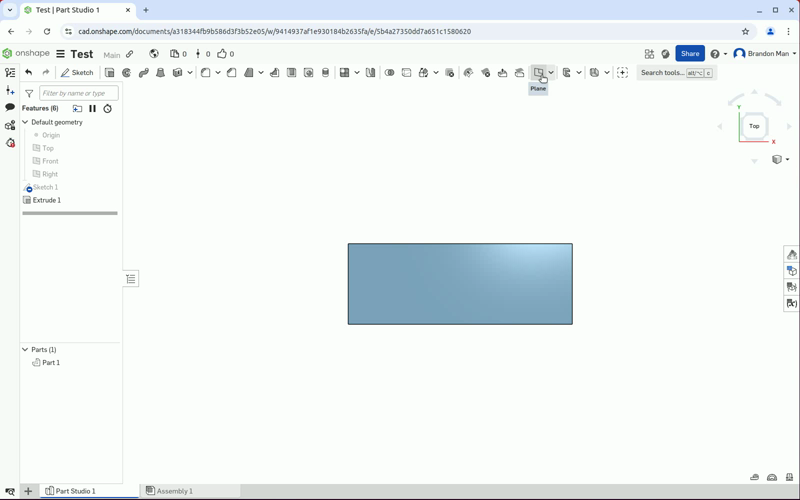
click(541, 75)
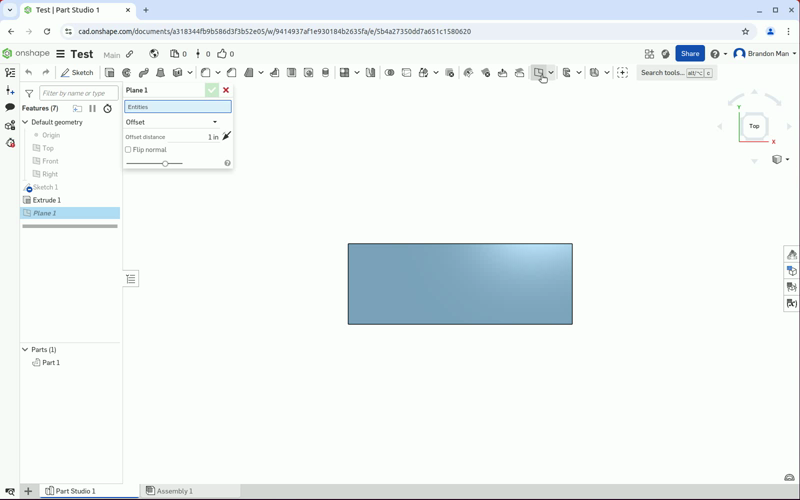
mouse_move(73, 150)
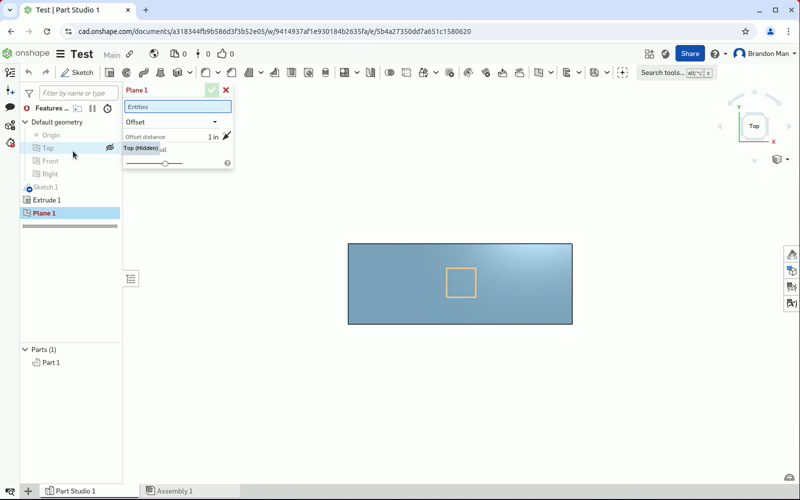
click(73, 150)
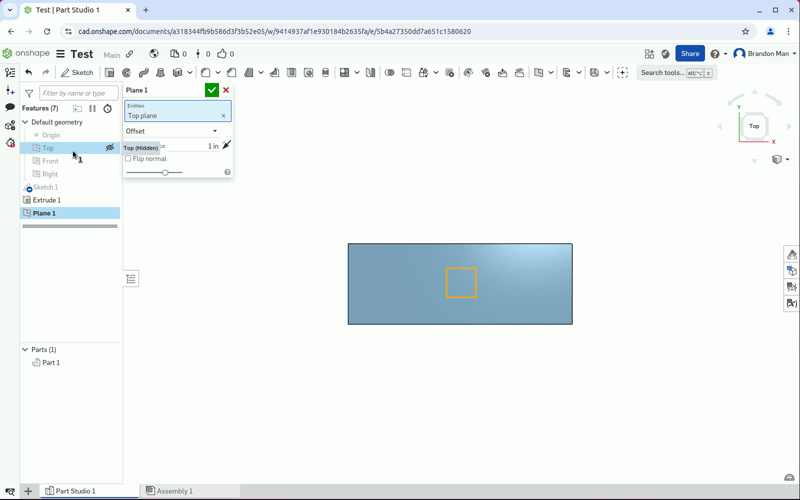
key(tab, 2)
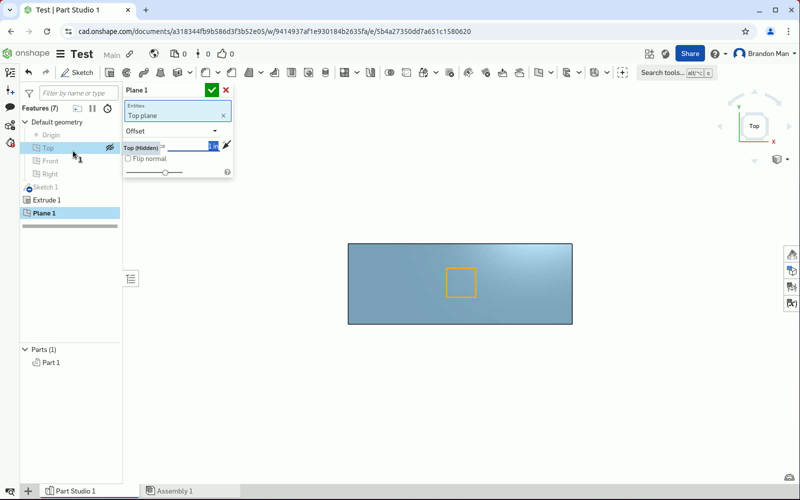
text(3.605)
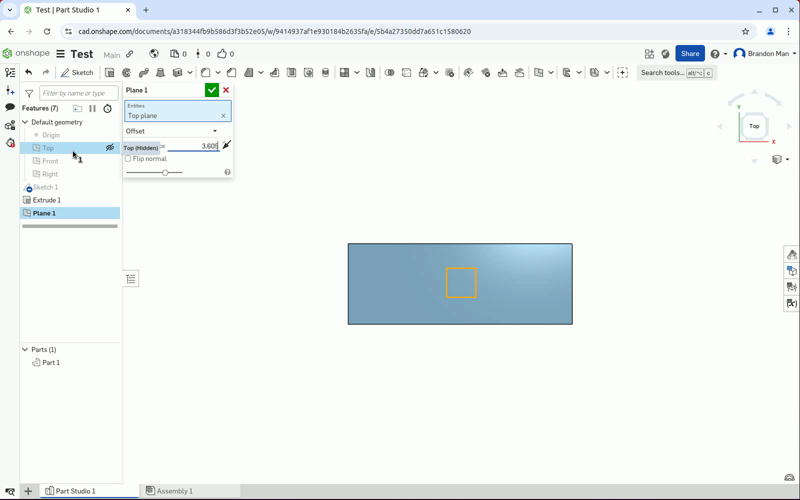
key(enter, 2)
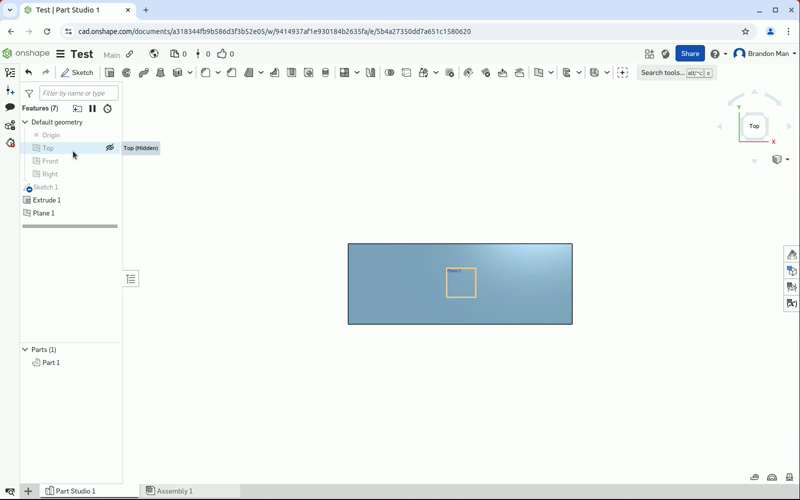
key(shift+s)
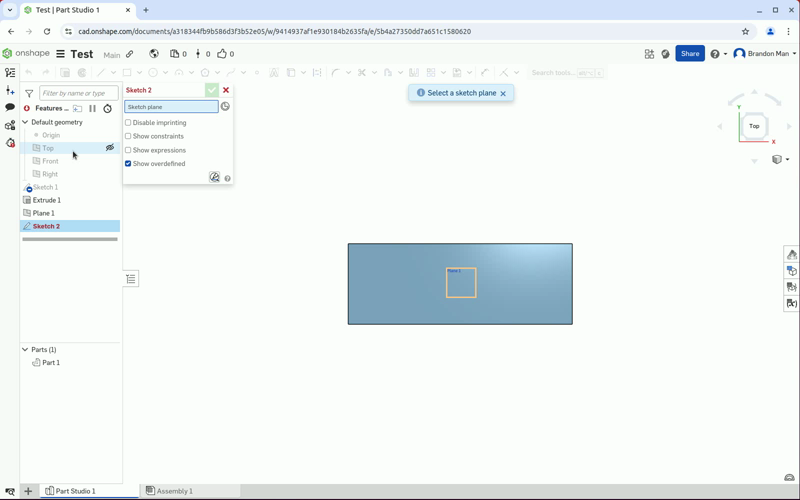
mouse_move(73, 215)
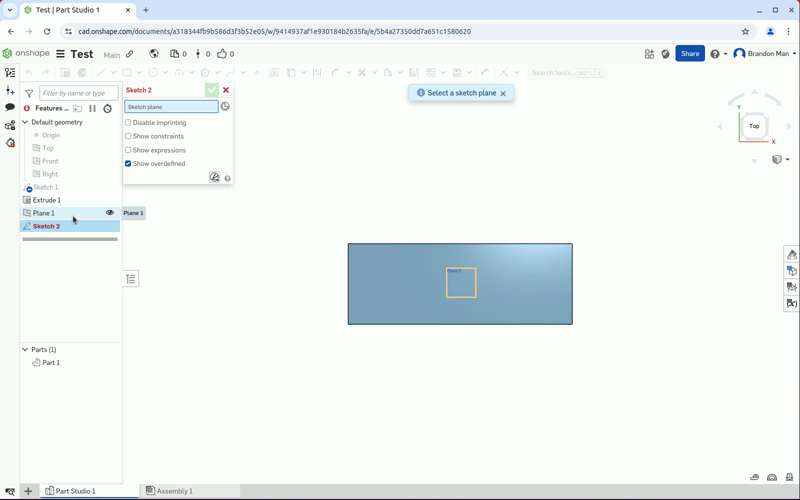
click(73, 215)
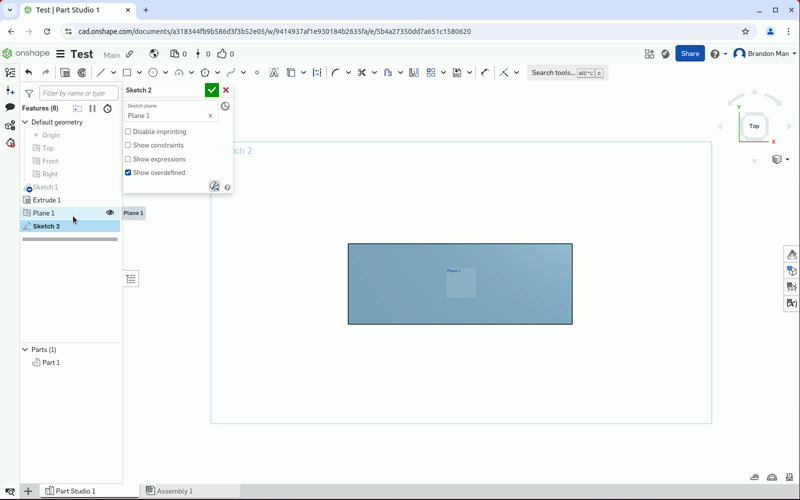
mouse_move(73, 352)
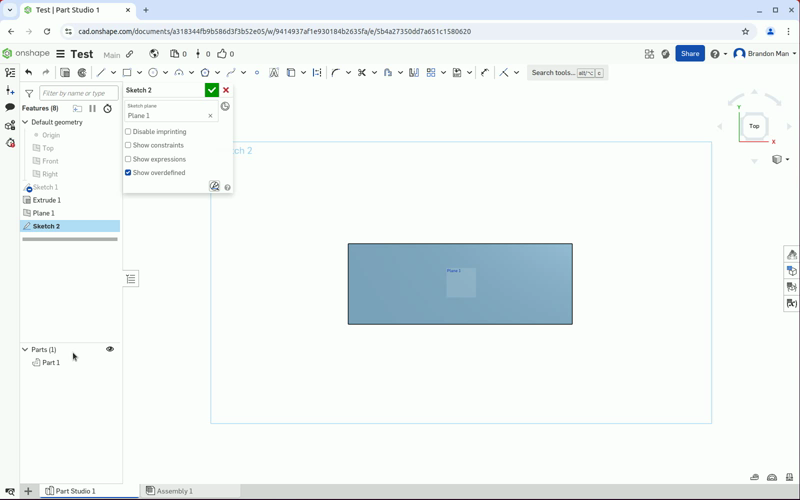
key(y)
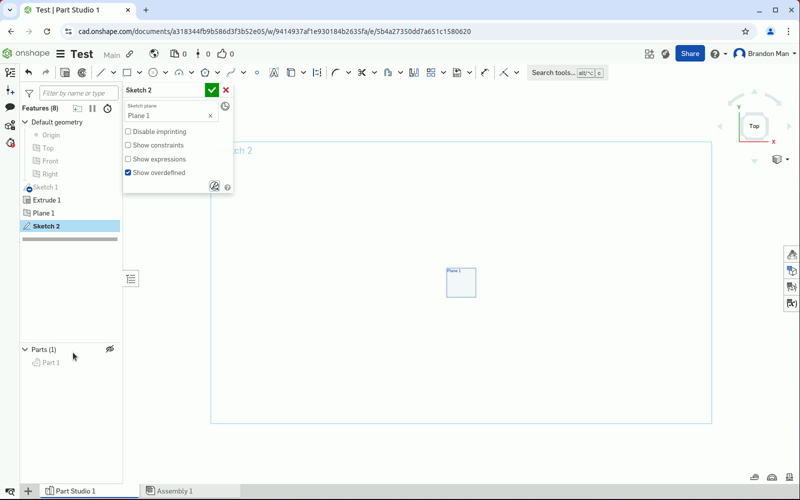
key(c)
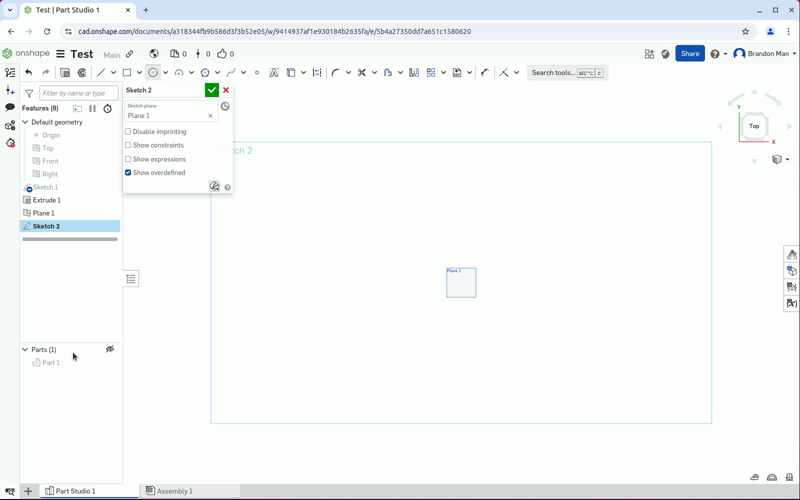
key_down(shift)
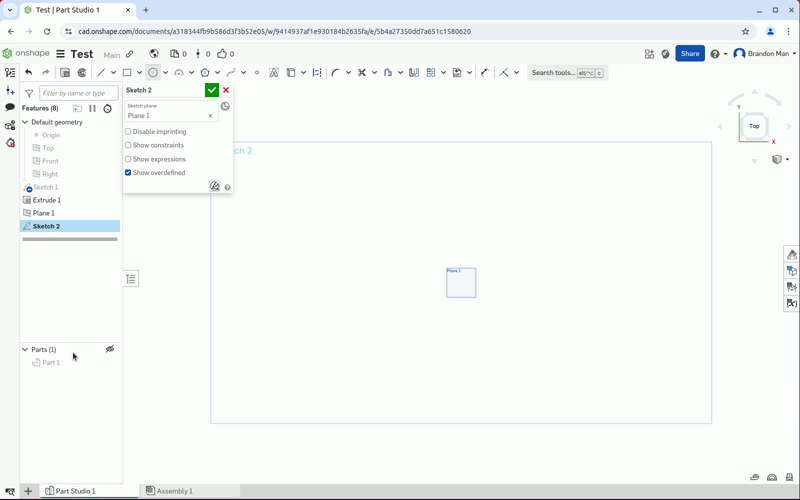
mouse_move(546, 251)
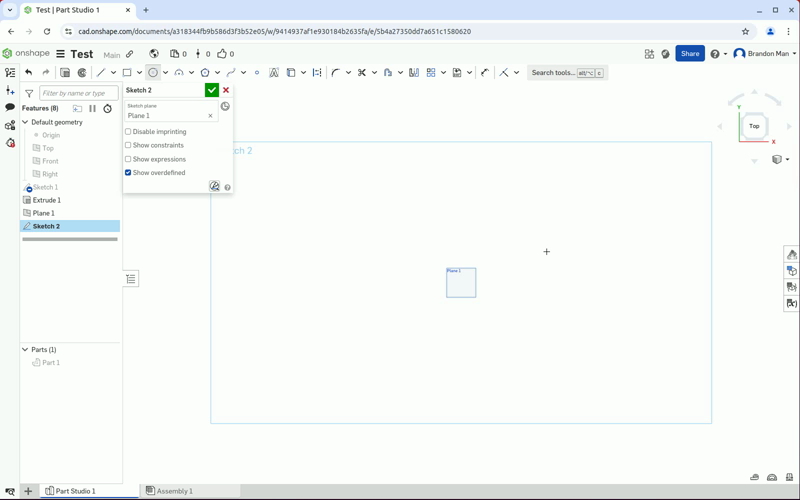
click(546, 251)
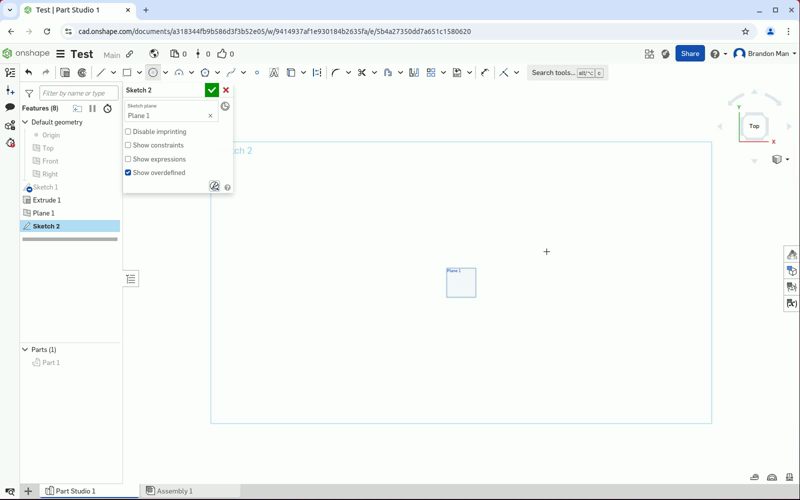
key_up(shift)
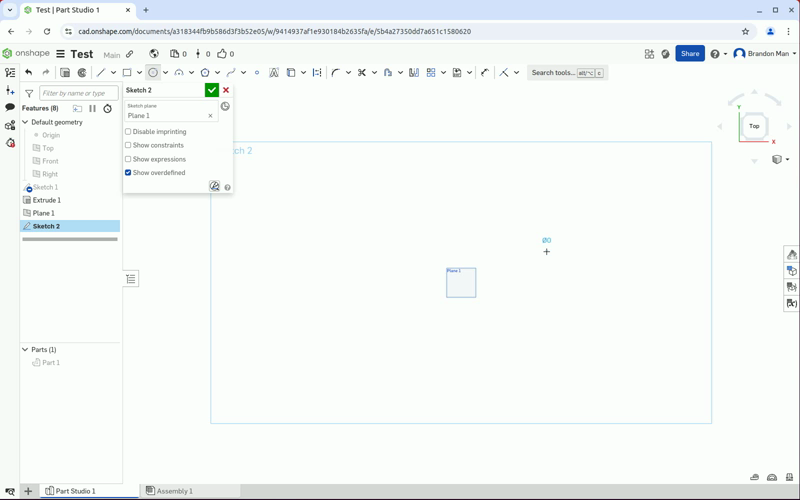
mouse_move(552, 251)
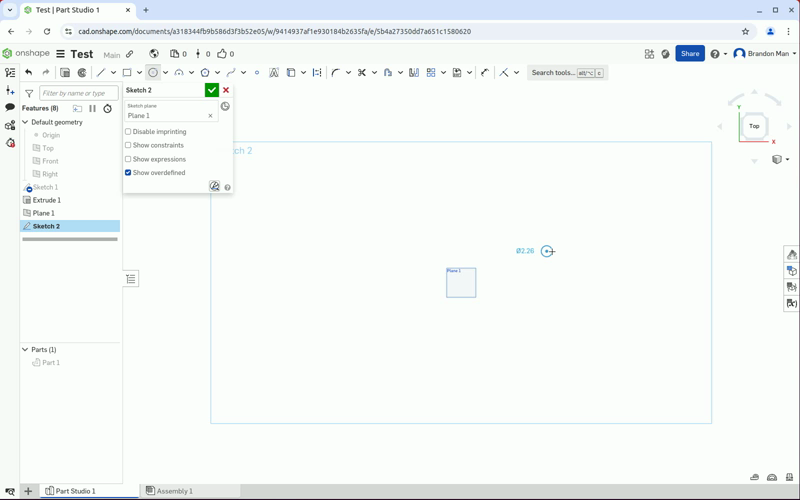
click(552, 251)
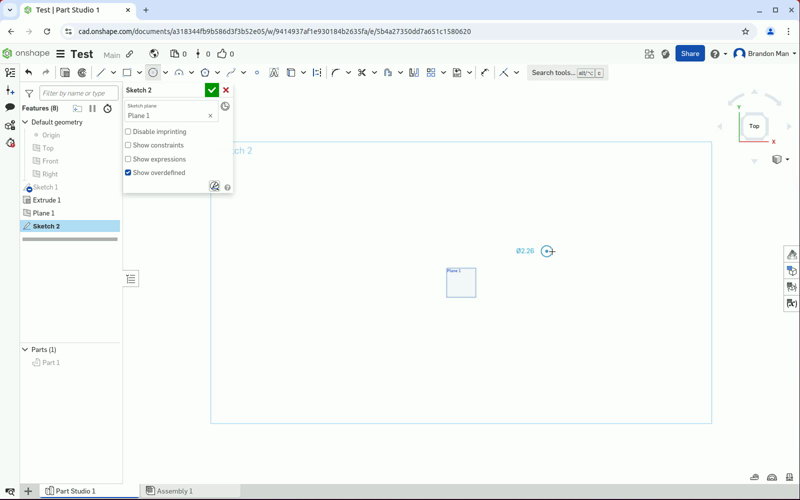
key(esc)
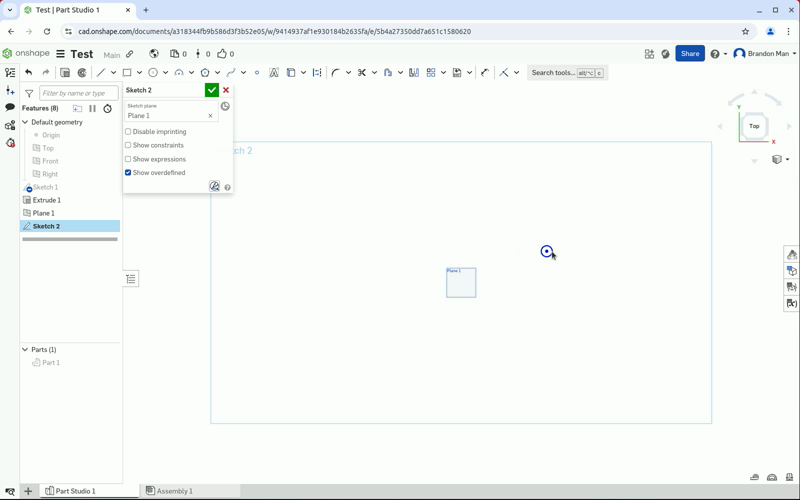
mouse_move(546, 248)
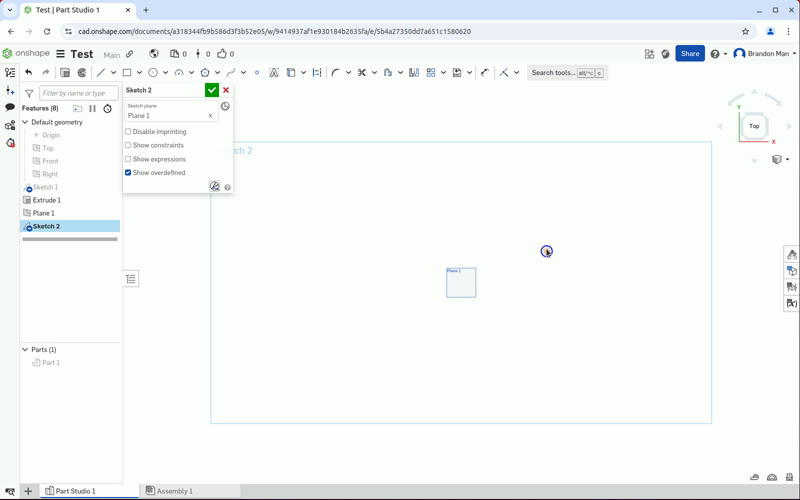
scroll(6)
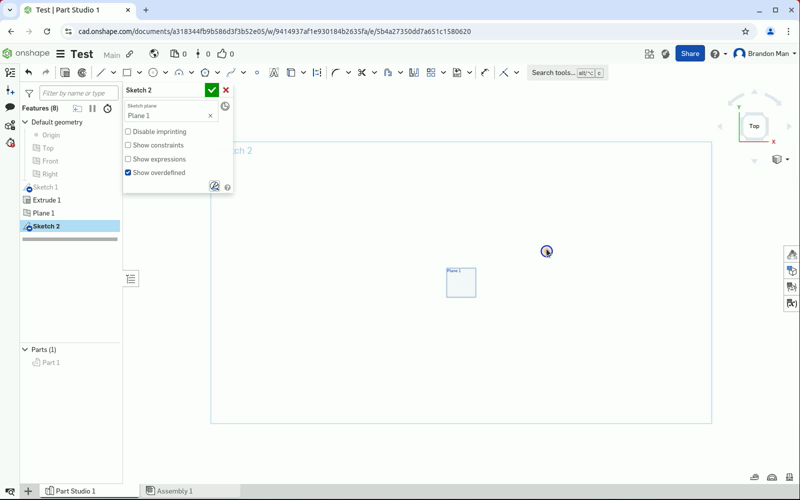
scroll(6)
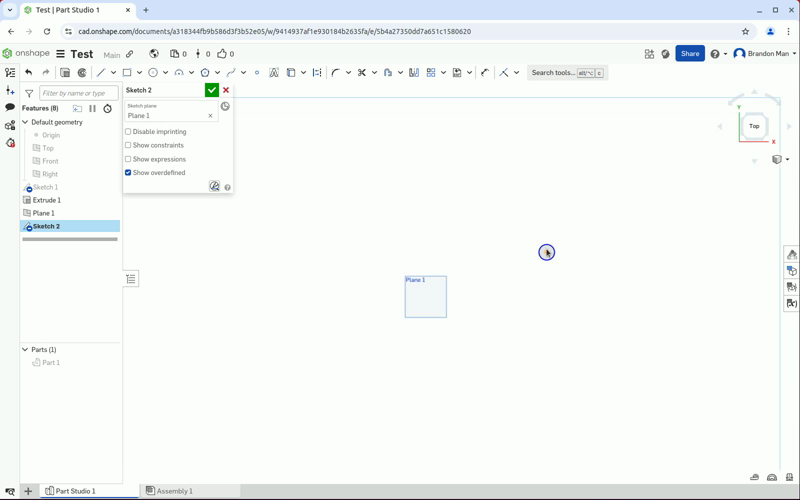
scroll(6)
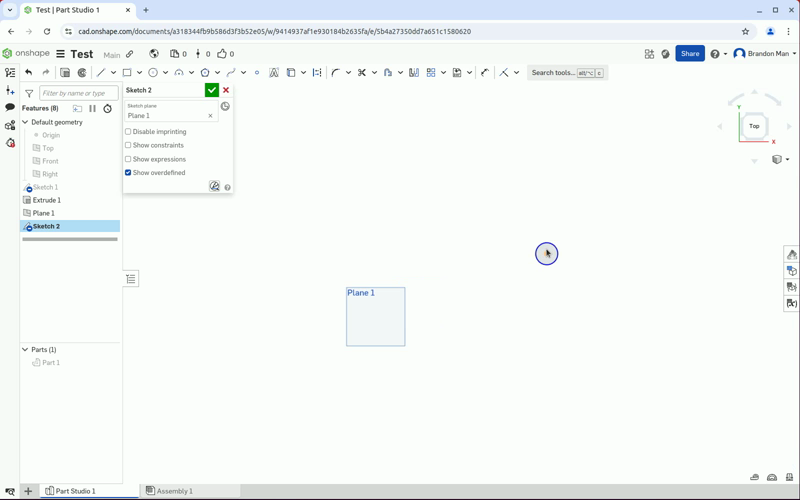
scroll(6)
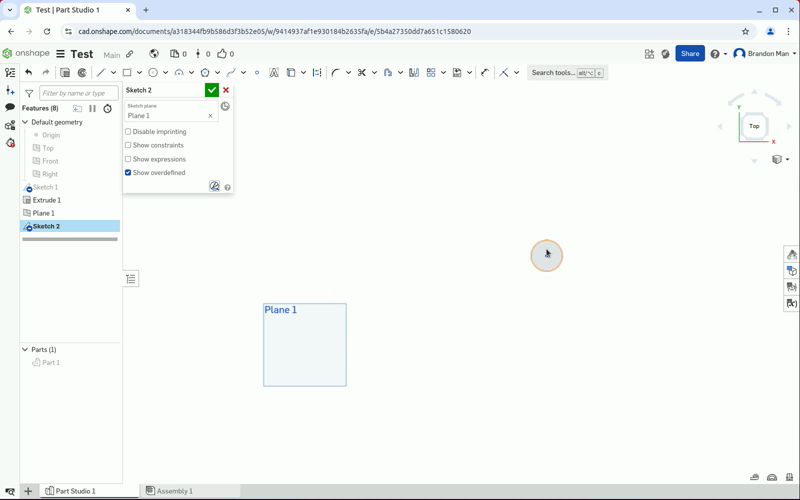
scroll(6)
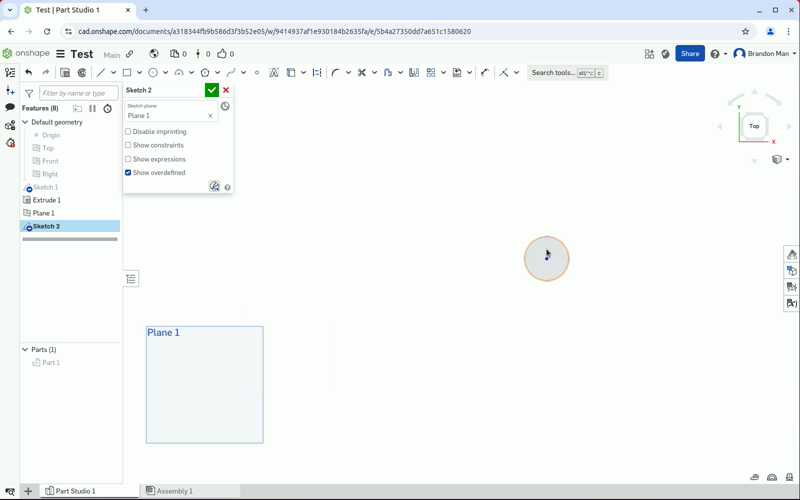
scroll(6)
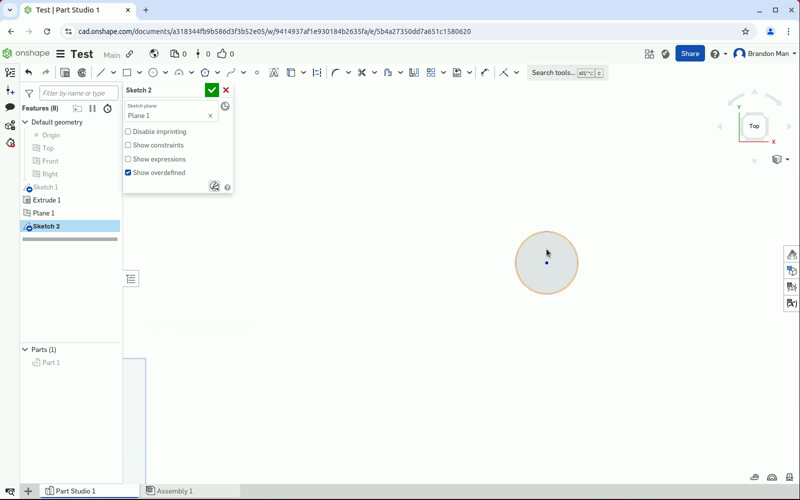
scroll(6)
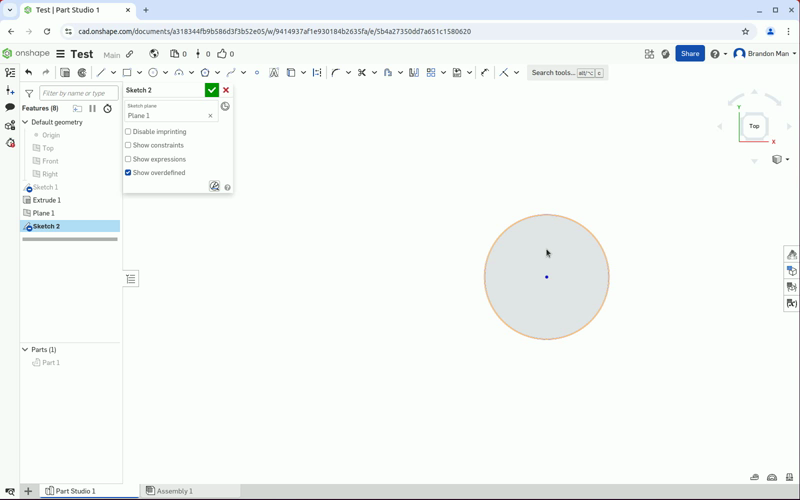
click(546, 248)
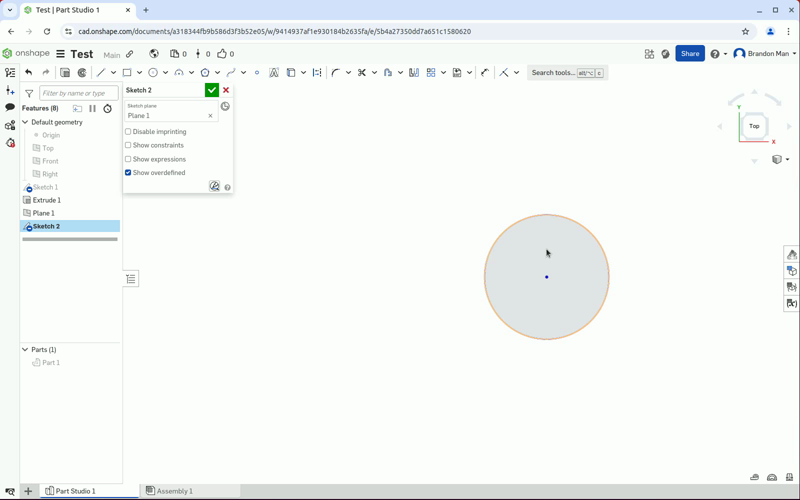
scroll(-6)
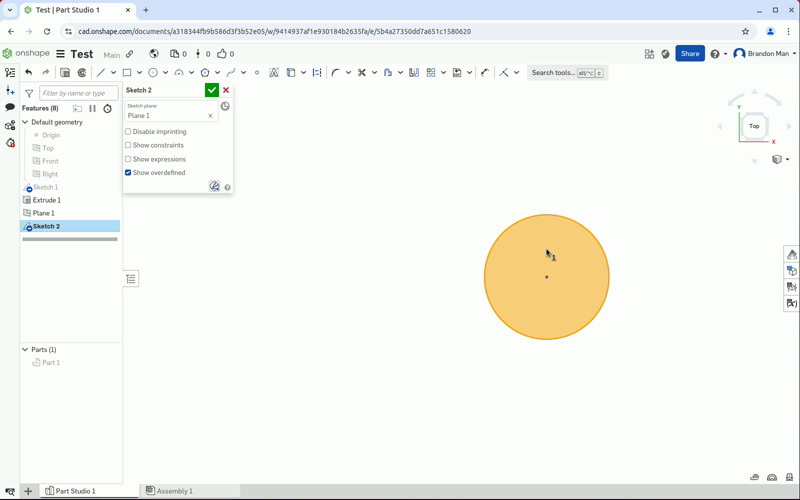
scroll(-6)
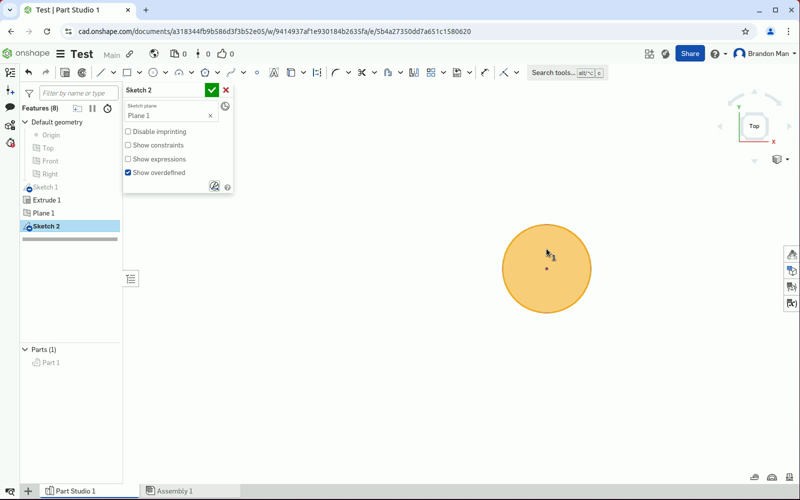
scroll(-6)
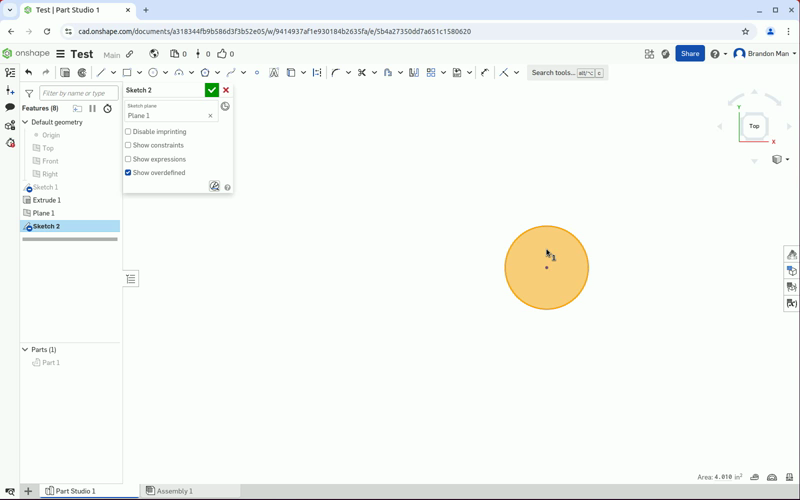
scroll(-6)
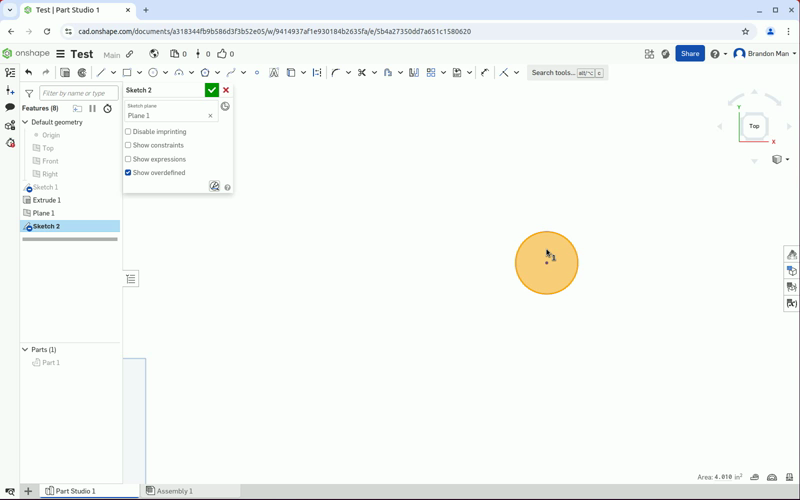
scroll(-6)
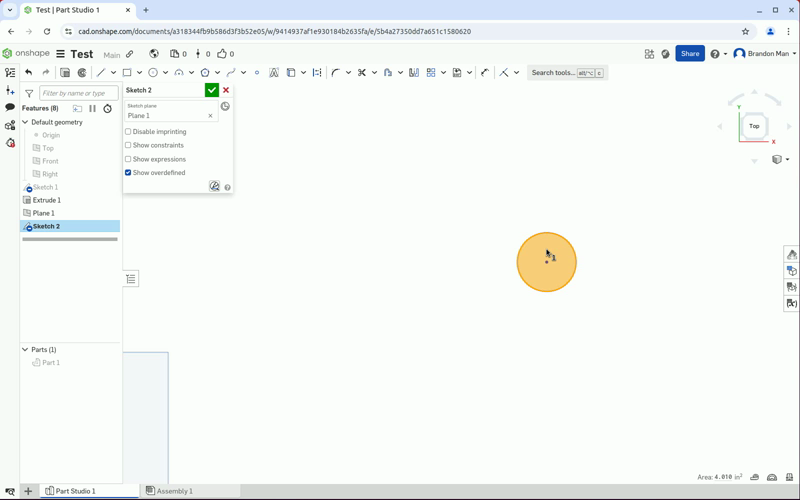
scroll(-6)
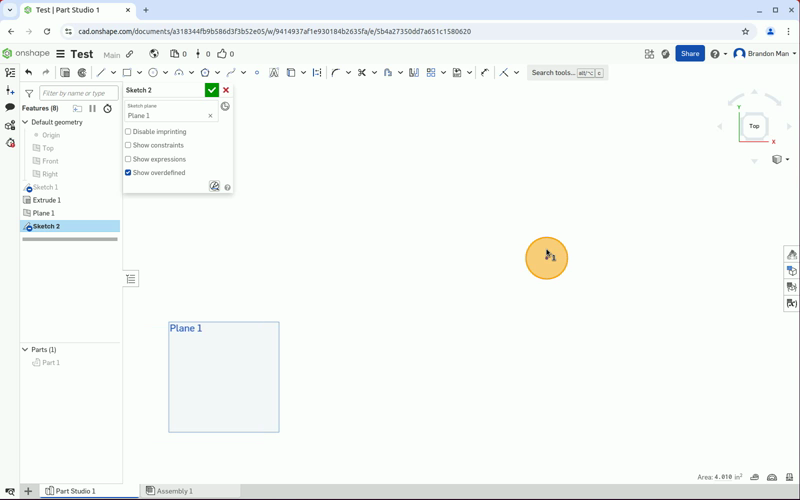
scroll(-6)
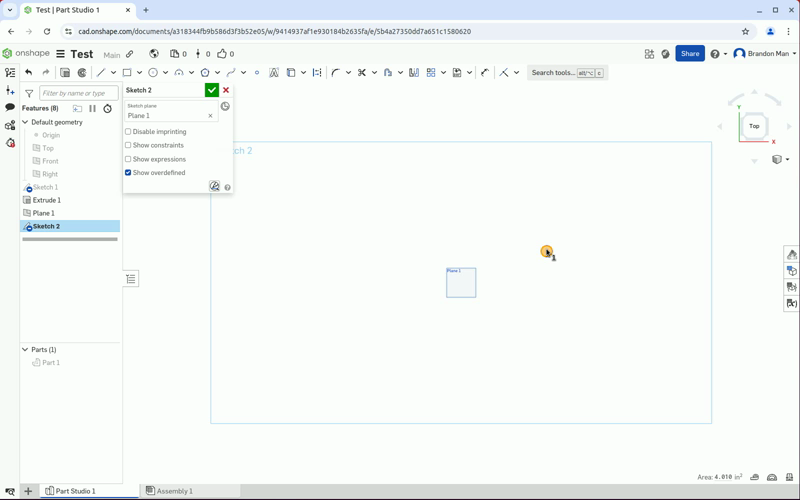
mouse_move(73, 352)
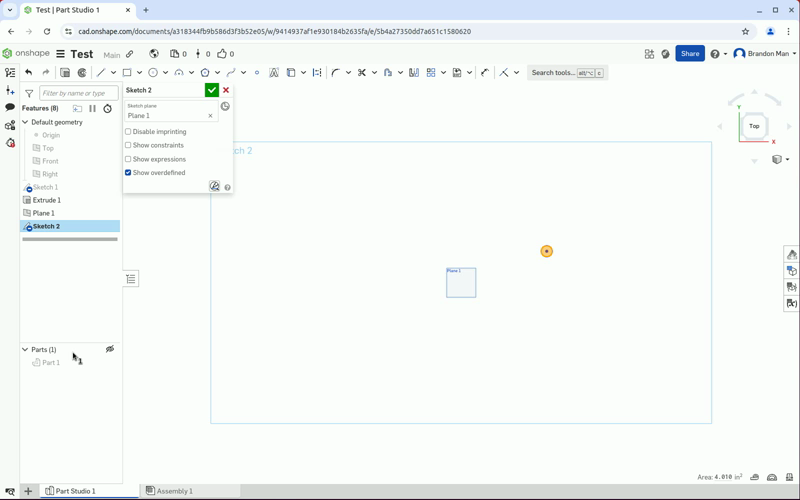
key(shift+y)
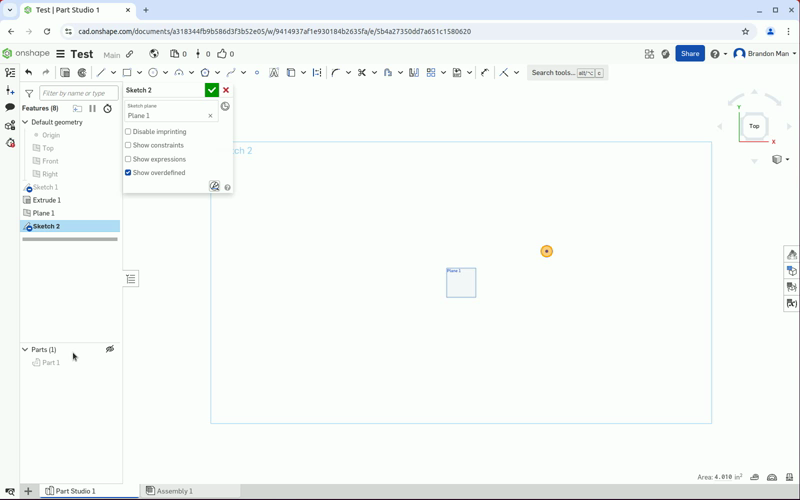
key(shift+e)
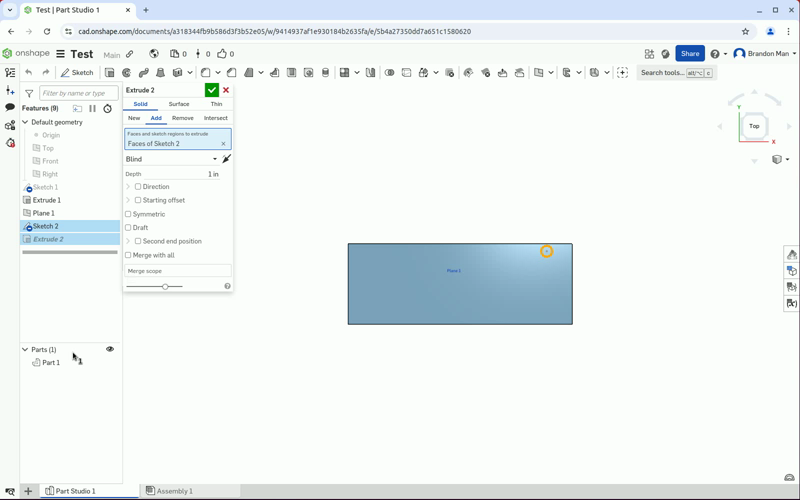
mouse_move(143, 106)
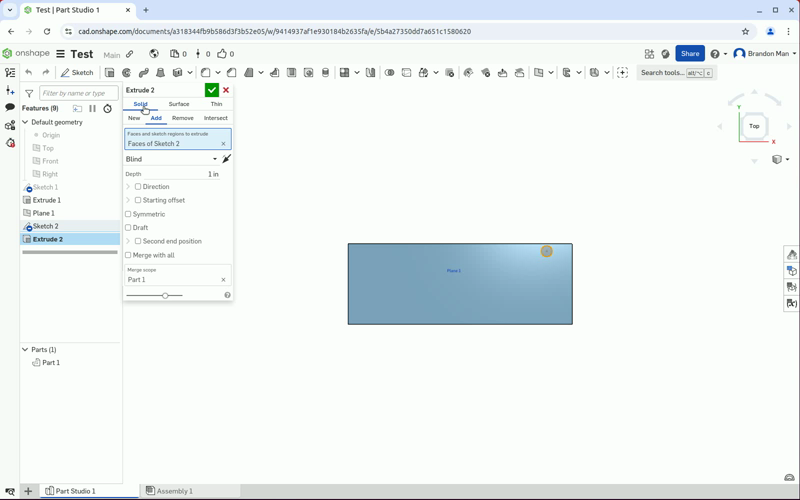
click(143, 106)
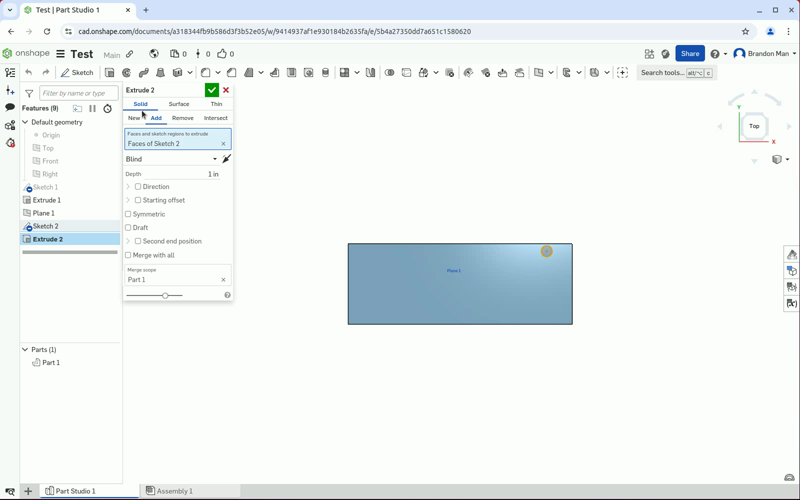
mouse_move(137, 120)
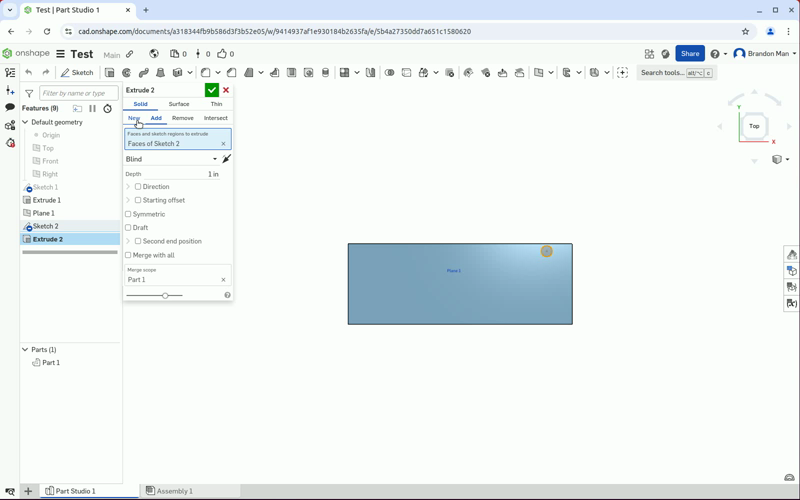
click(137, 120)
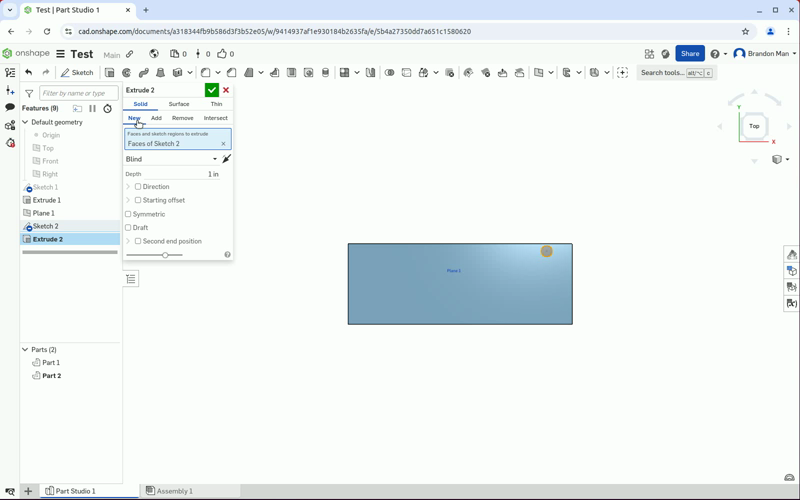
key(tab, 4)
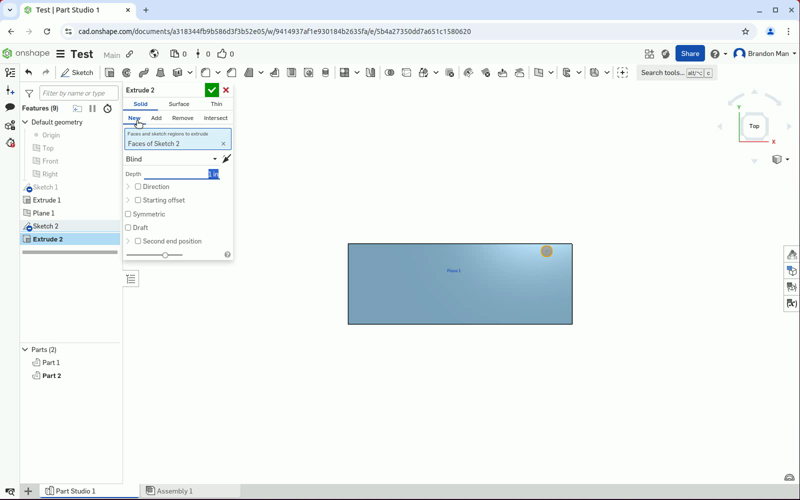
text(2.889)
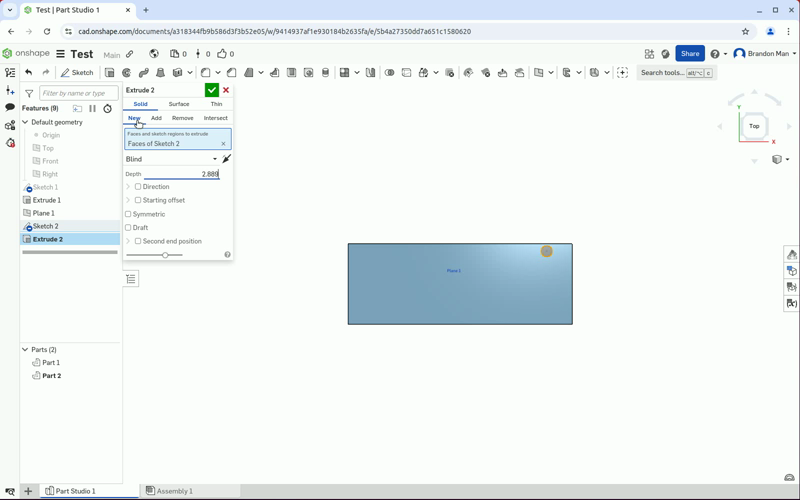
key(enter)
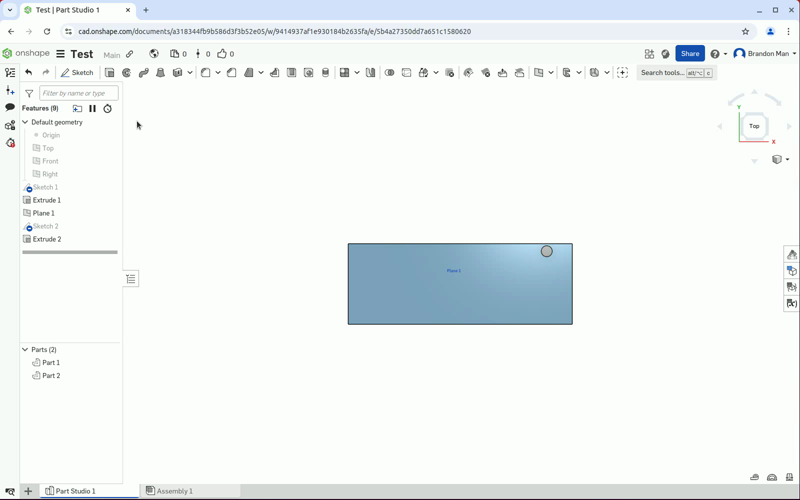
key(shift+h)
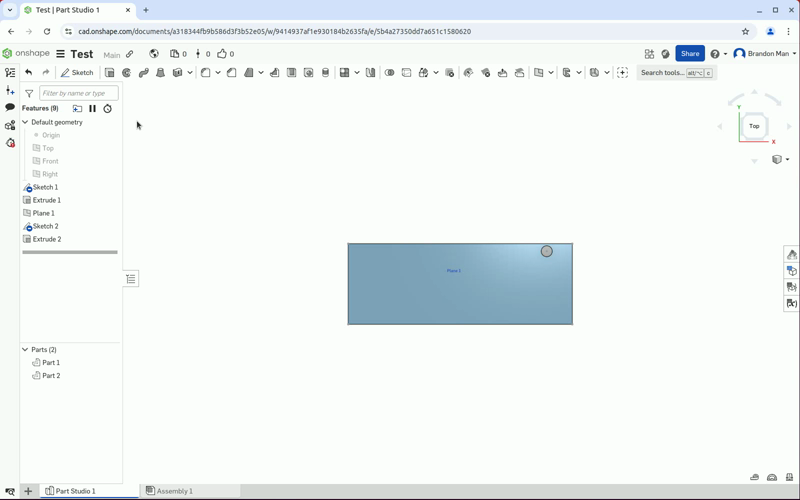
key(shift+h)
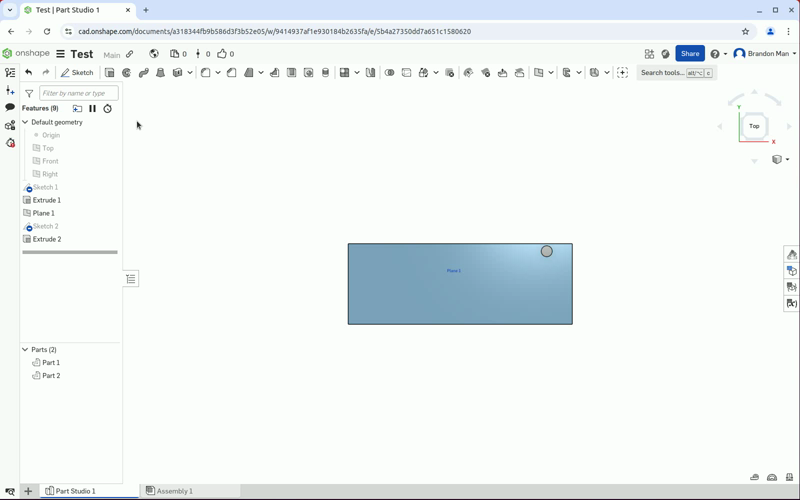
mouse_move(73, 189)
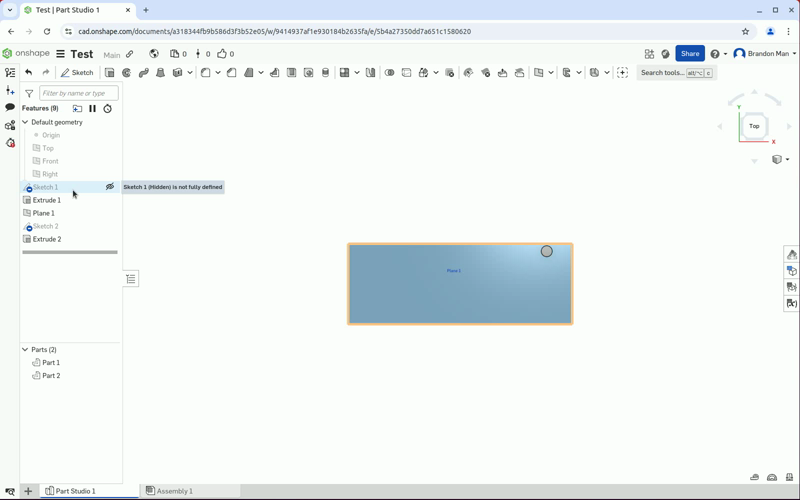
click(73, 189)
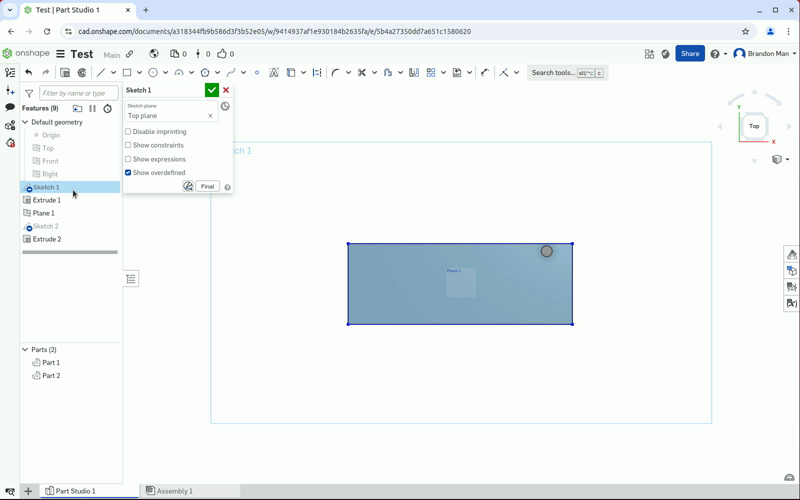
mouse_move(229, 92)
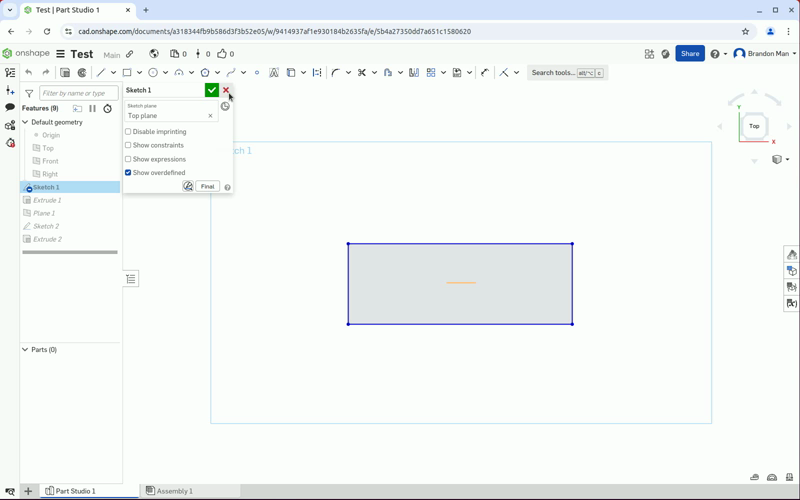
click(229, 92)
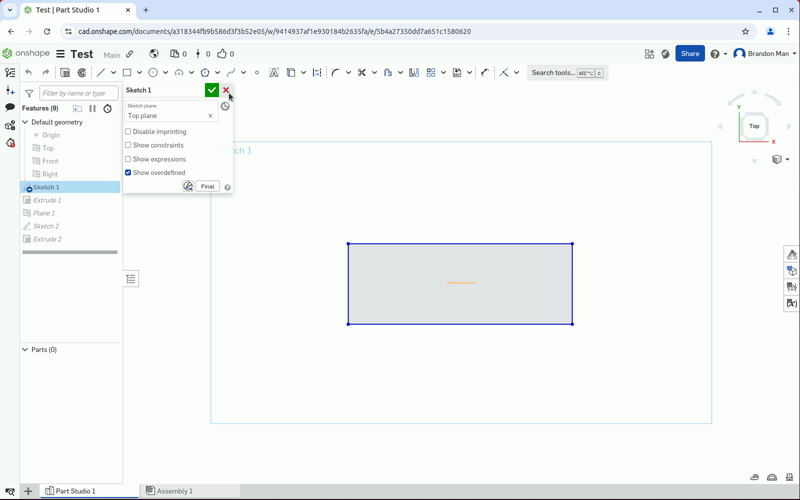
key(shift+s)
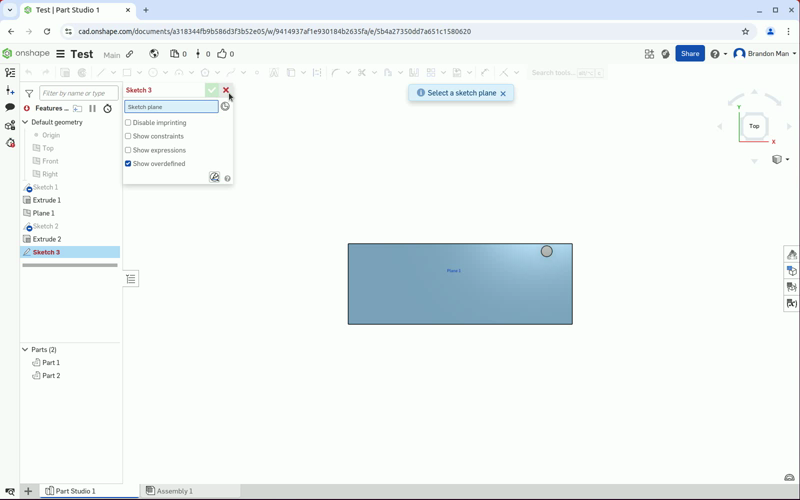
mouse_move(73, 215)
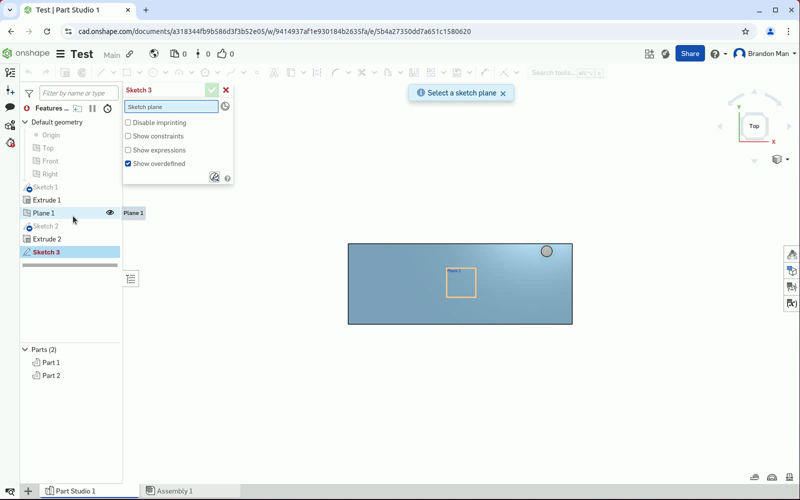
click(73, 215)
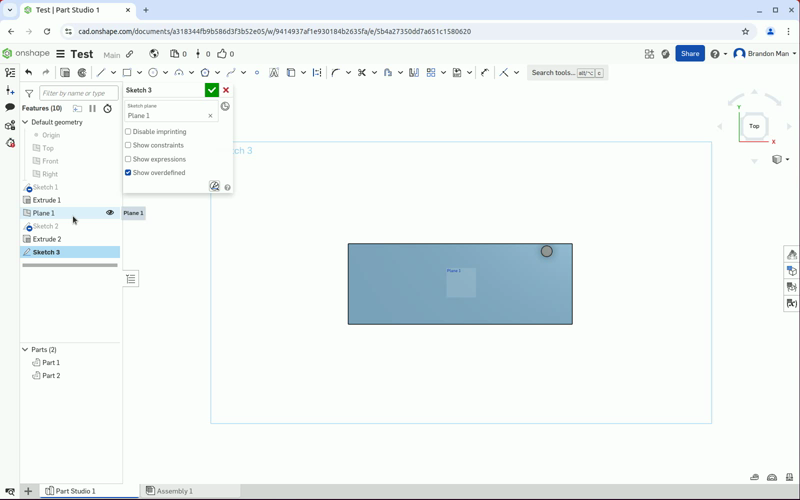
mouse_move(73, 352)
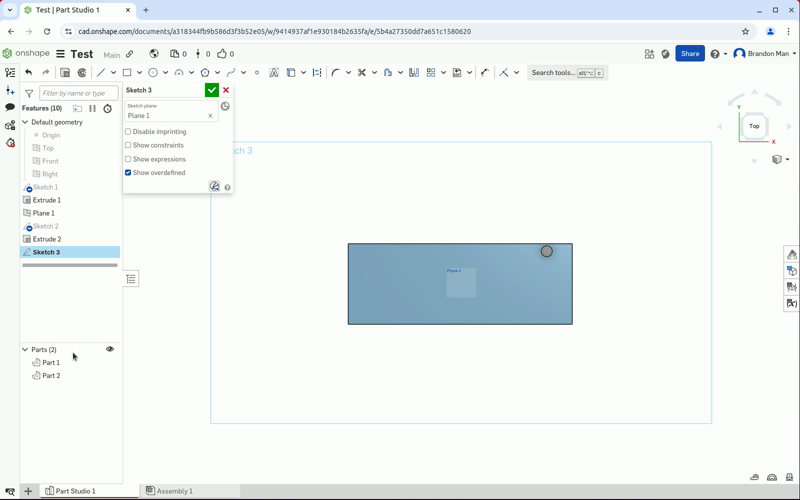
key(y)
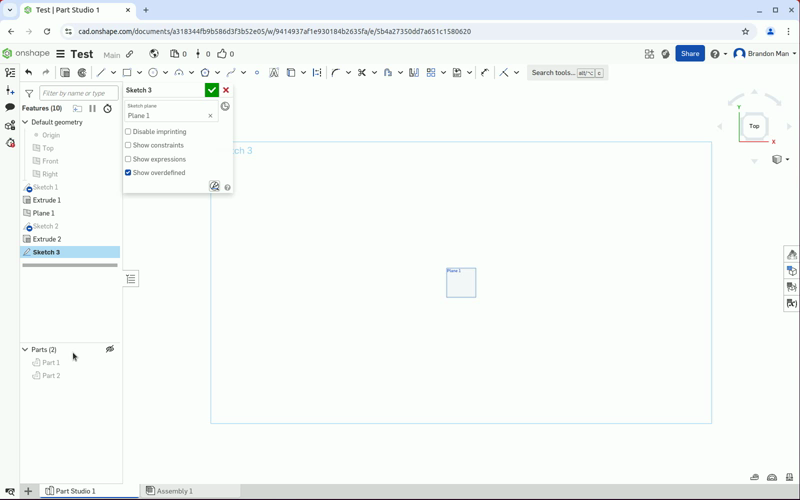
key(c)
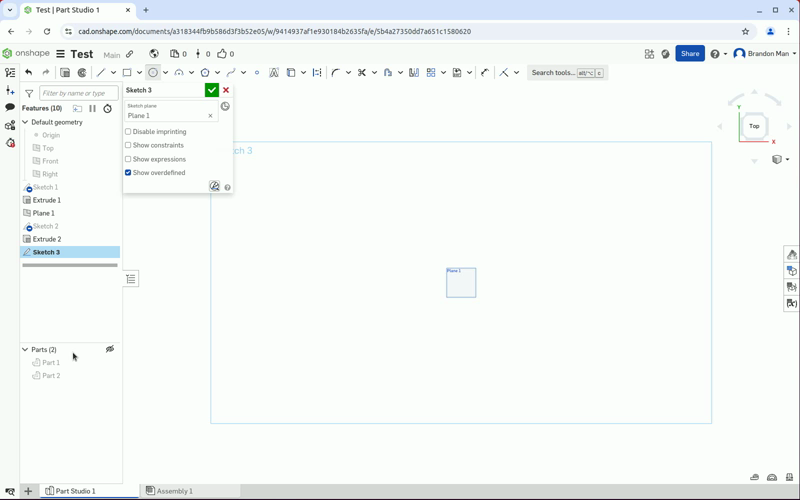
key_down(shift)
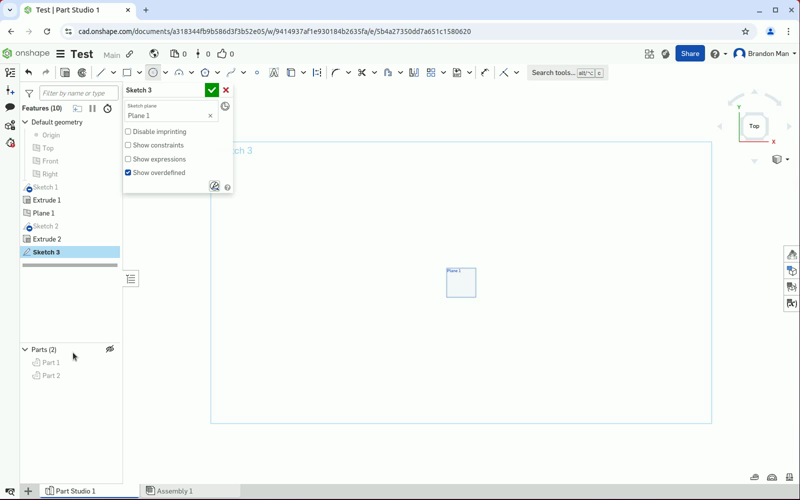
mouse_move(367, 260)
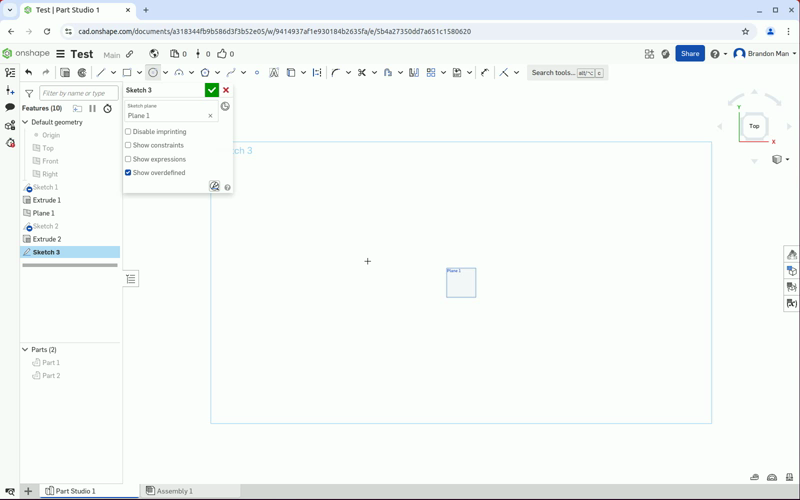
click(367, 260)
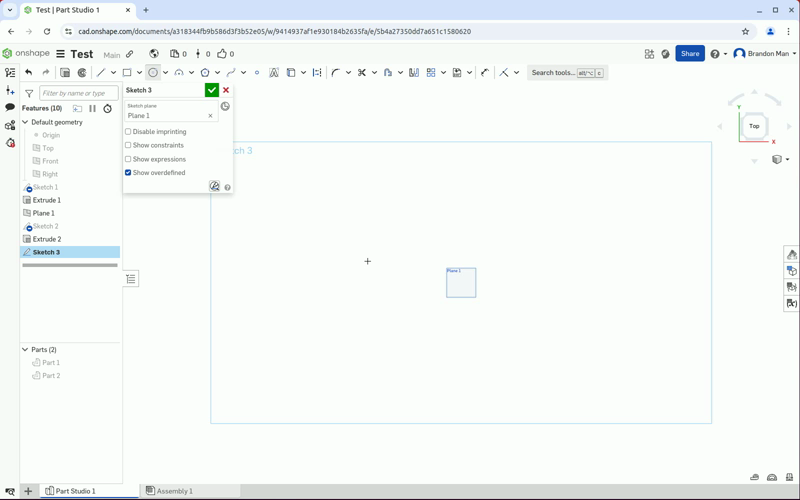
key_up(shift)
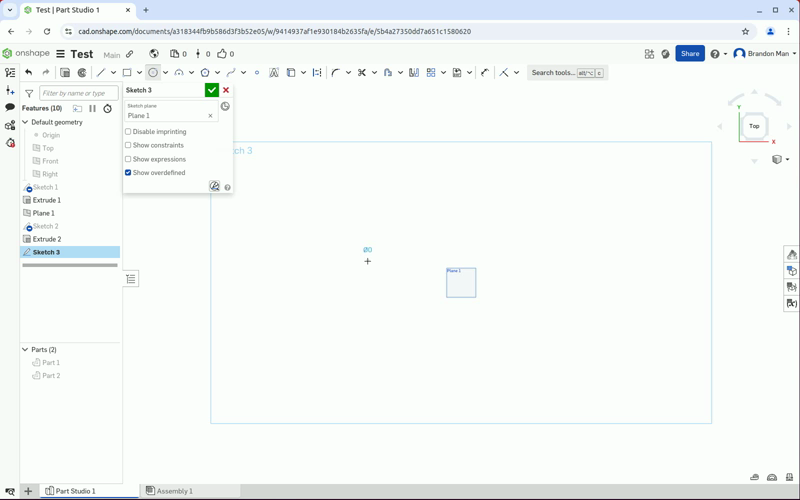
mouse_move(372, 260)
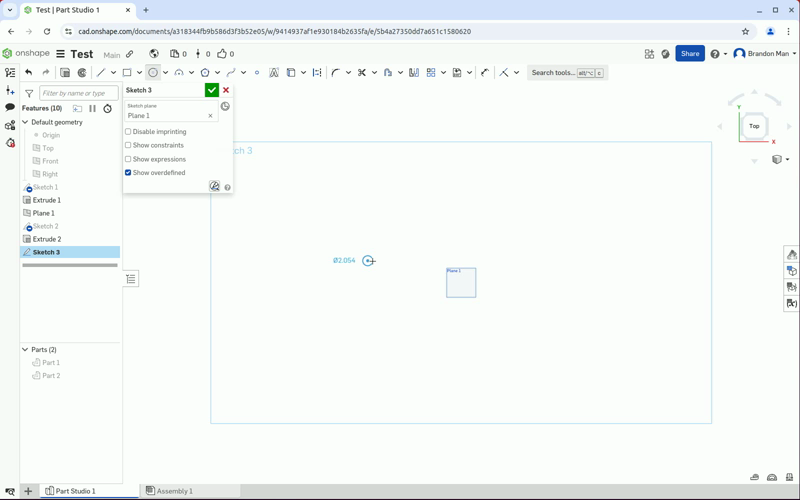
click(372, 260)
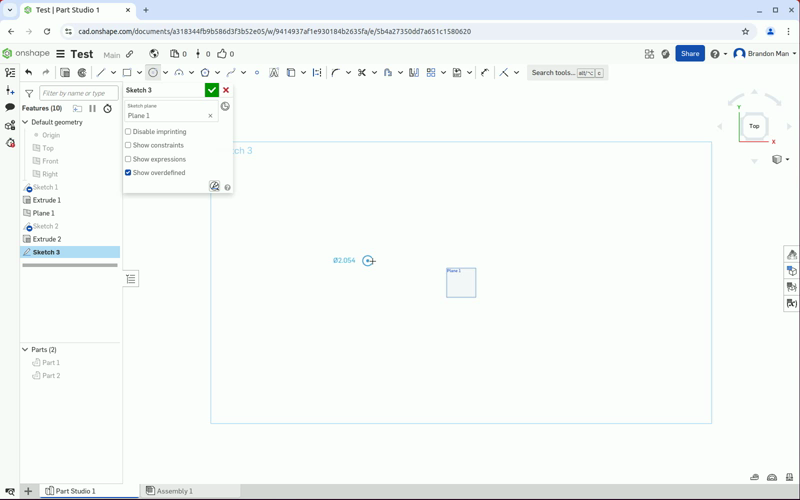
key(esc)
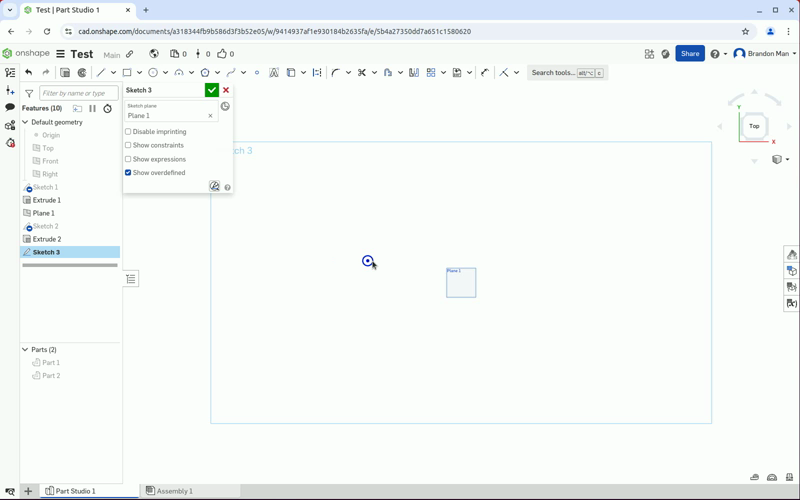
mouse_move(370, 261)
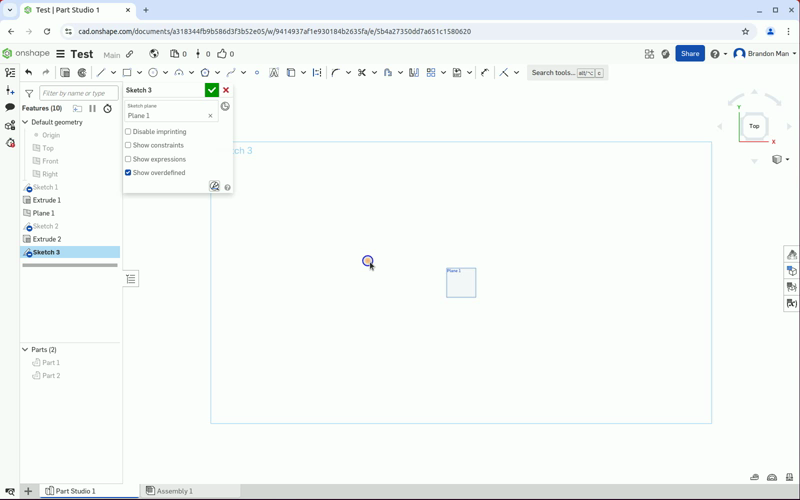
scroll(6)
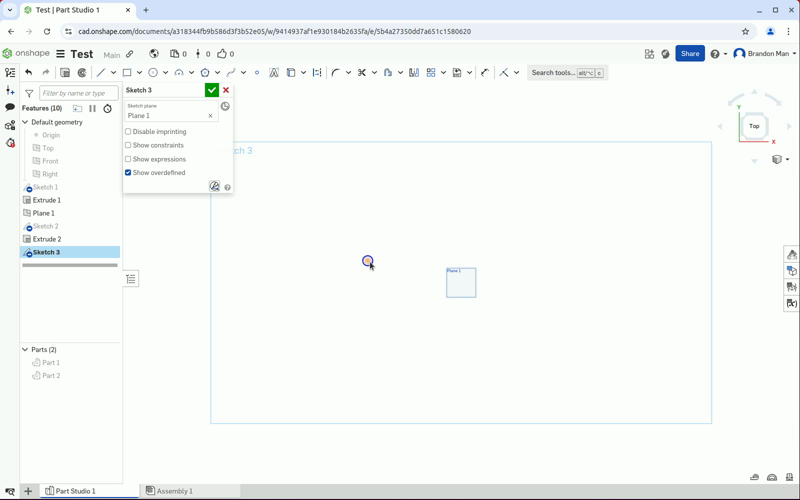
scroll(6)
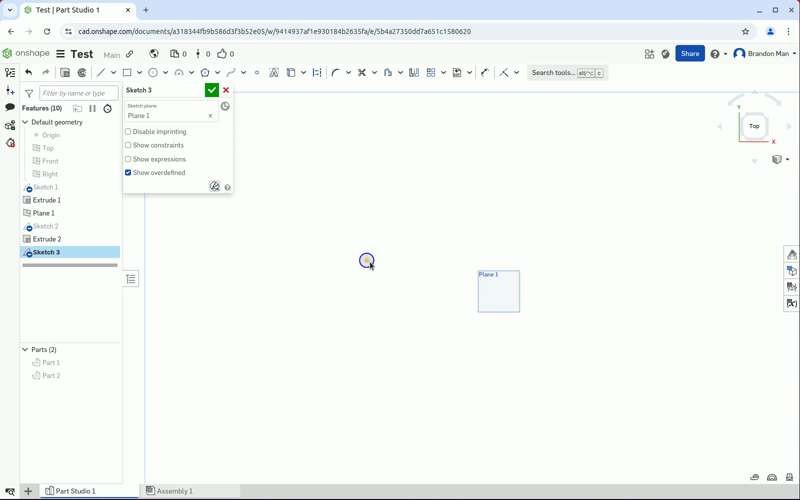
scroll(6)
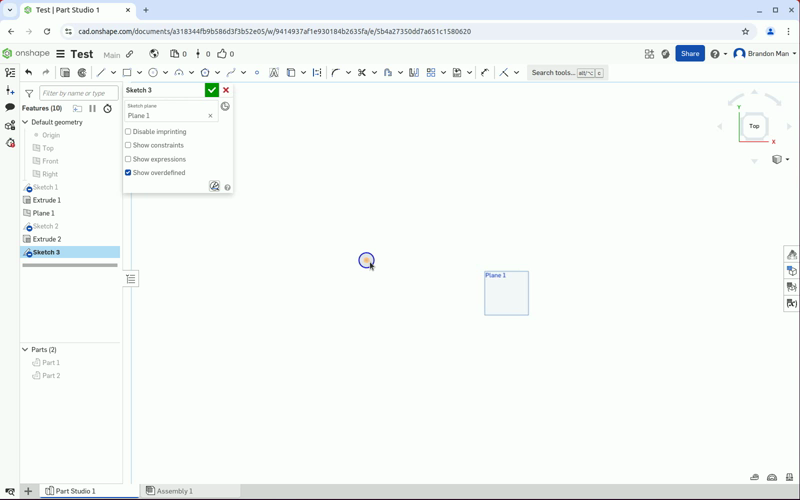
scroll(6)
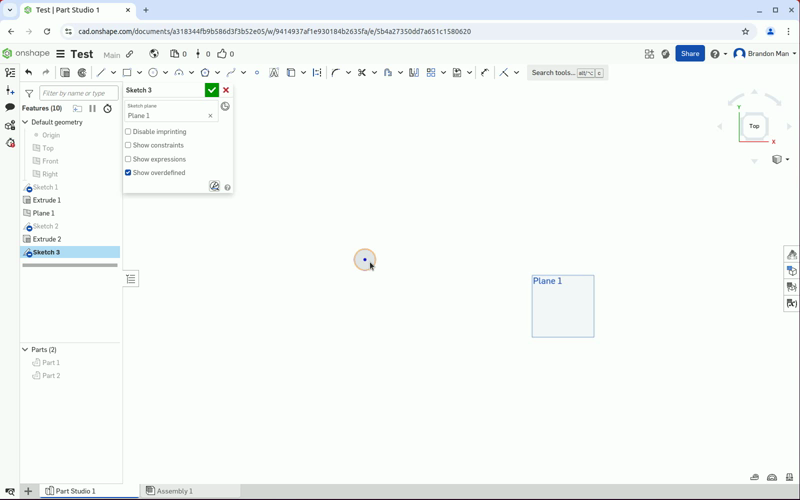
scroll(6)
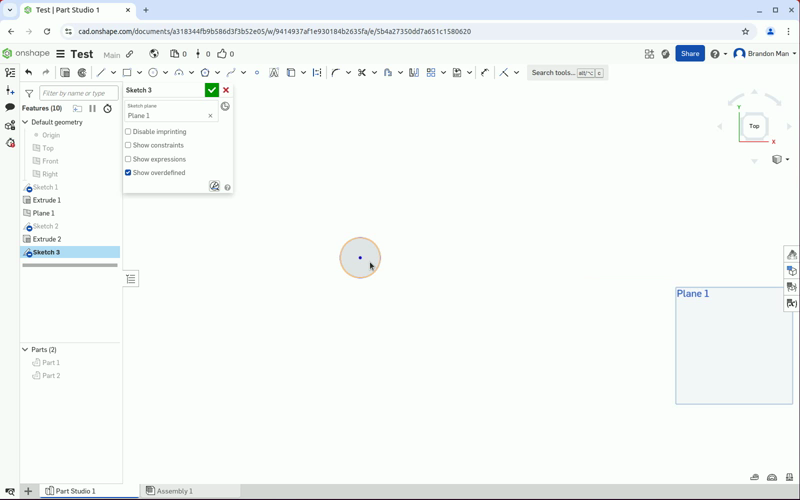
scroll(6)
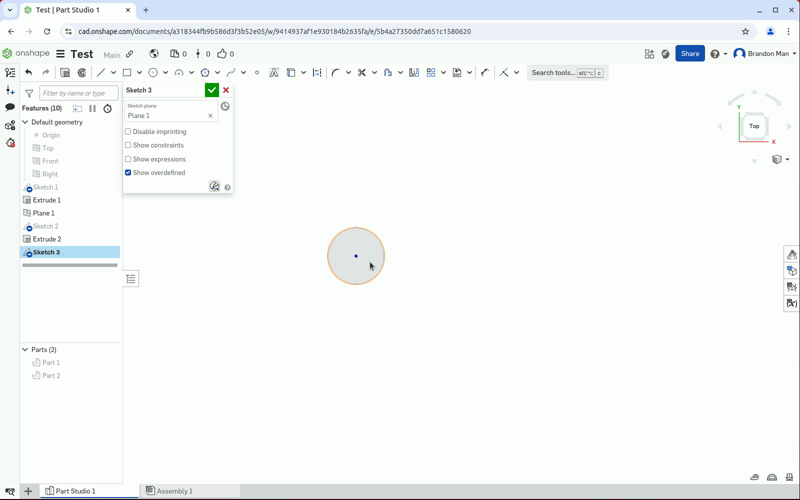
scroll(6)
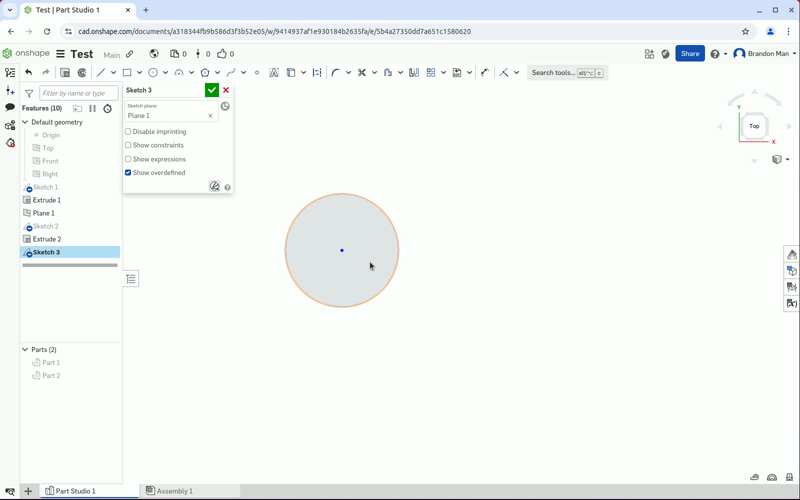
click(370, 261)
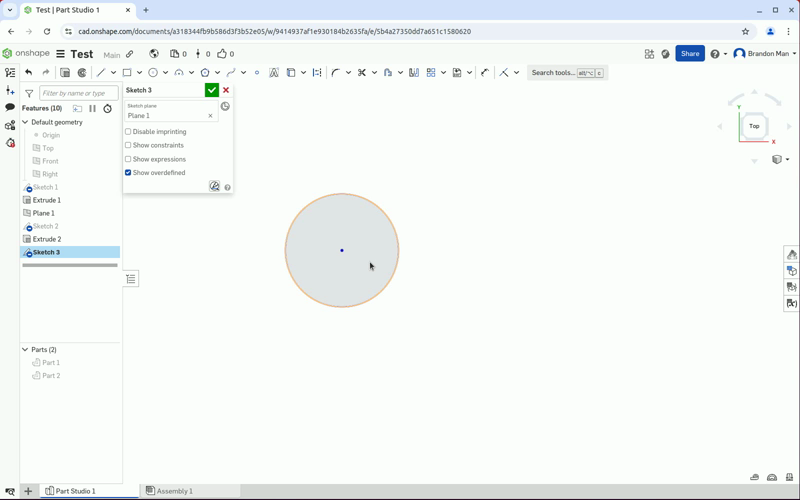
scroll(-6)
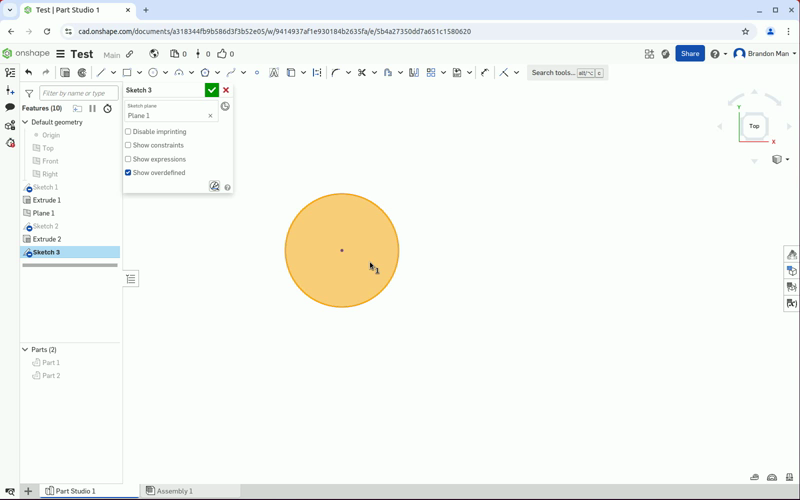
scroll(-6)
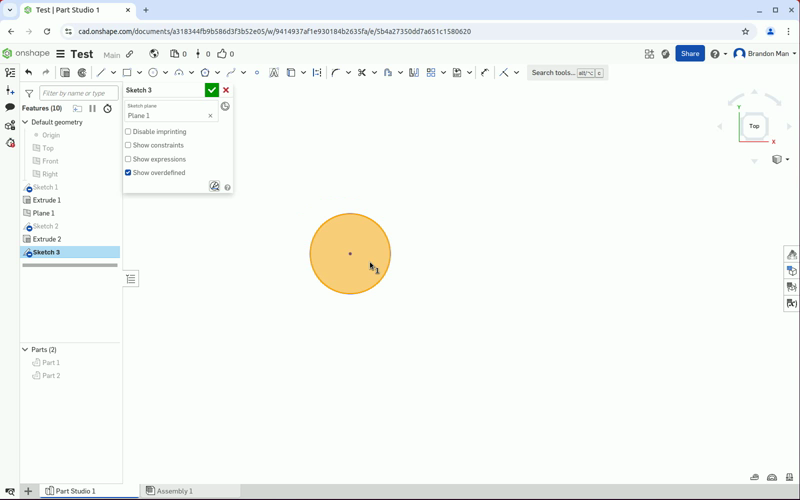
scroll(-6)
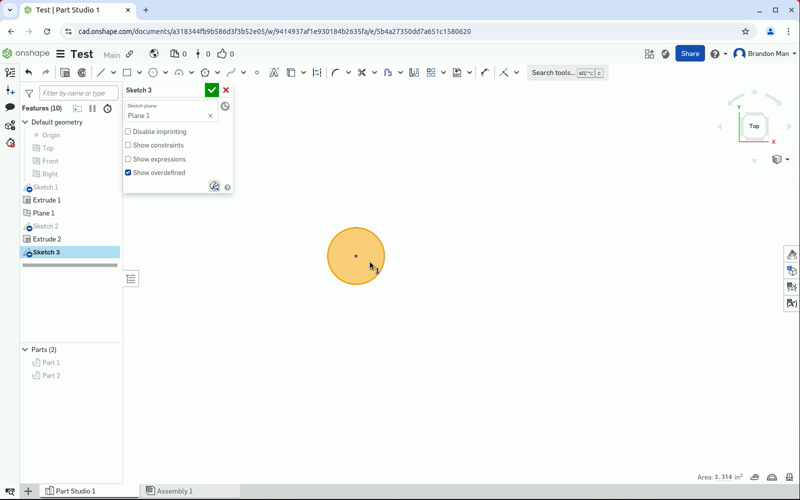
scroll(-6)
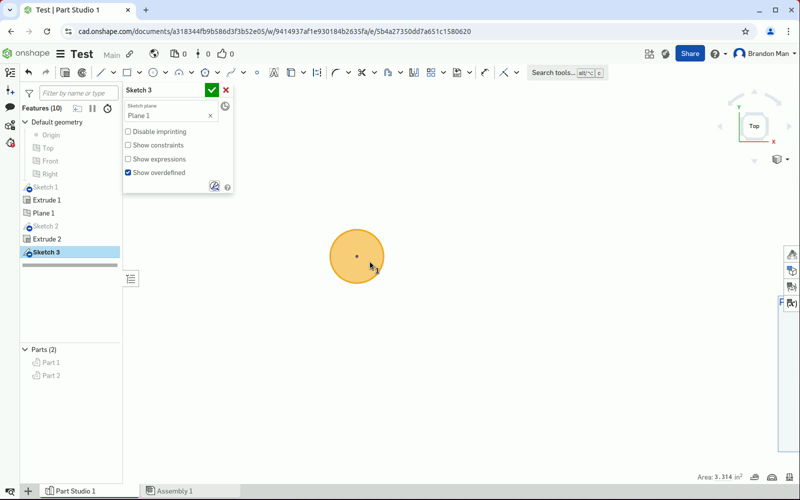
scroll(-6)
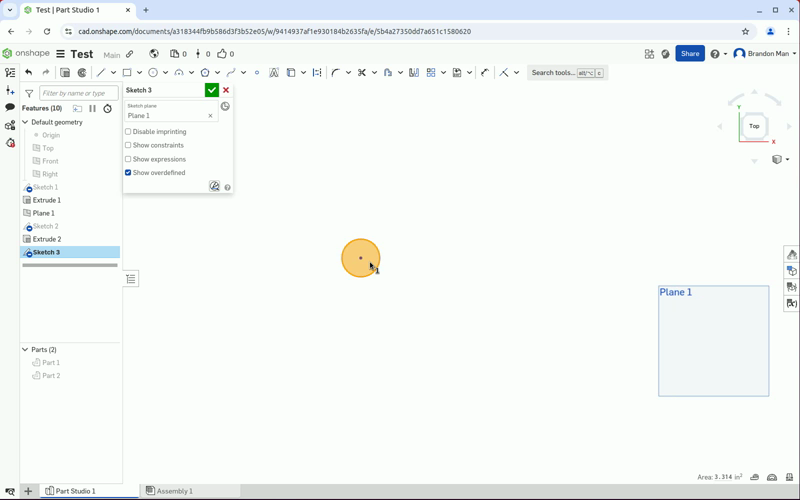
scroll(-6)
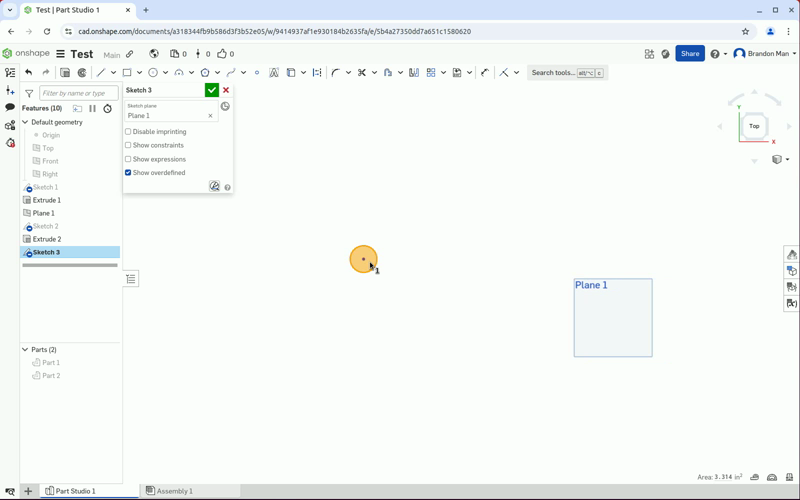
scroll(-6)
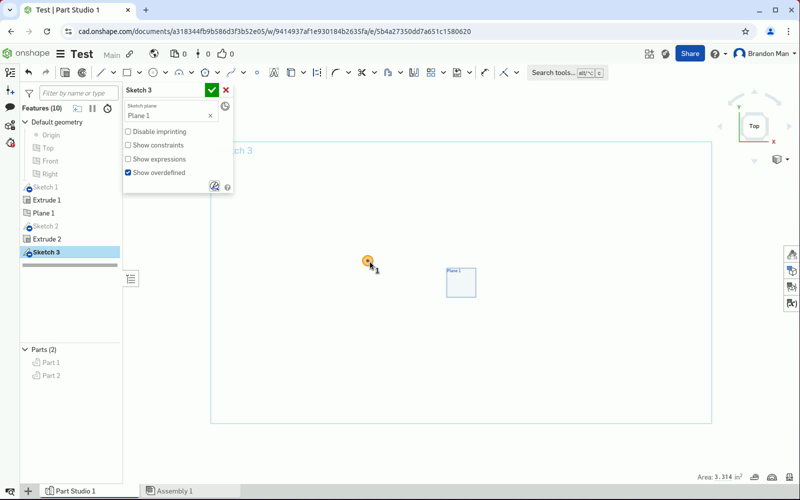
mouse_move(73, 352)
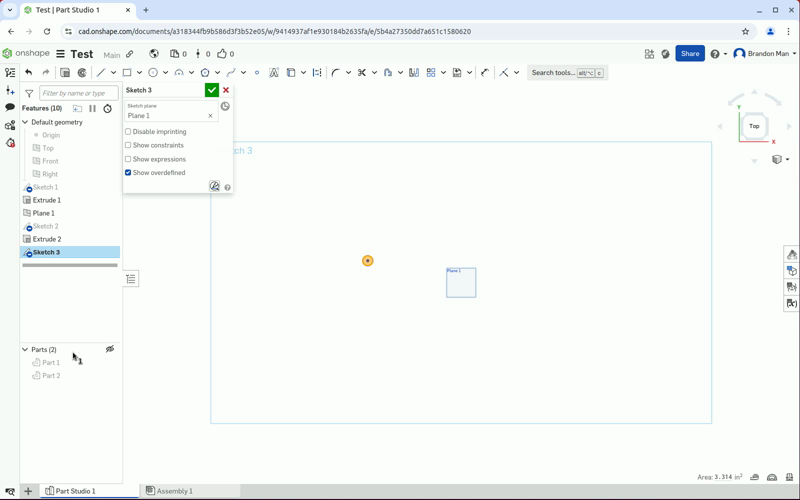
key(shift+y)
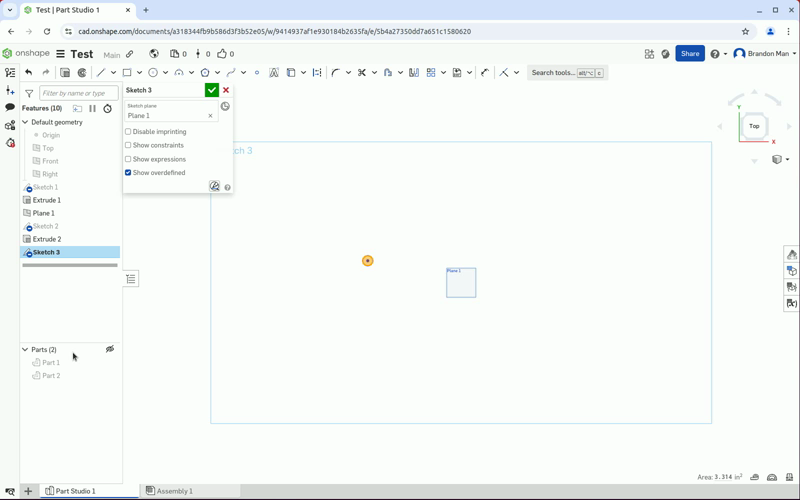
key(shift+e)
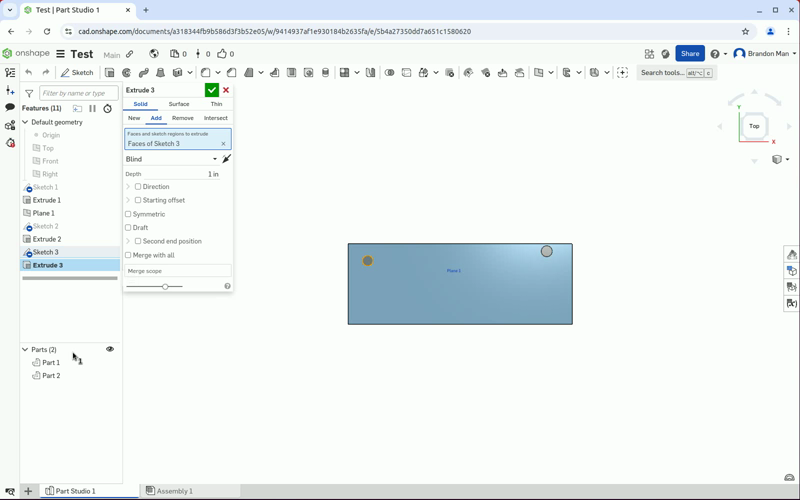
mouse_move(143, 106)
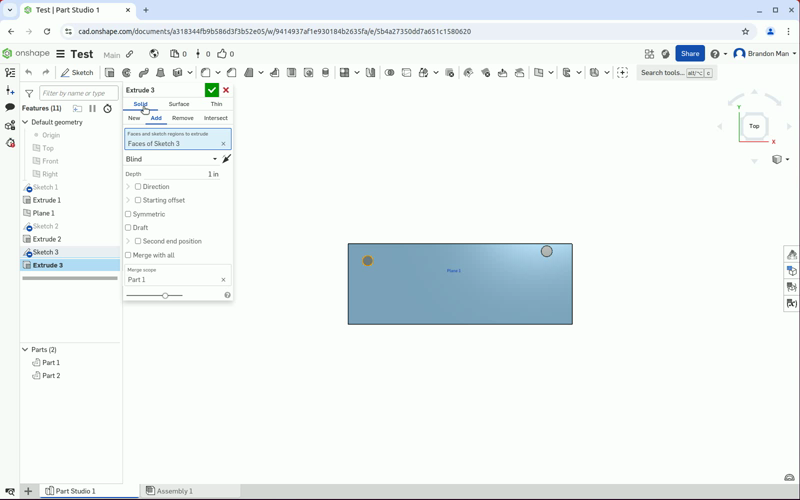
click(143, 106)
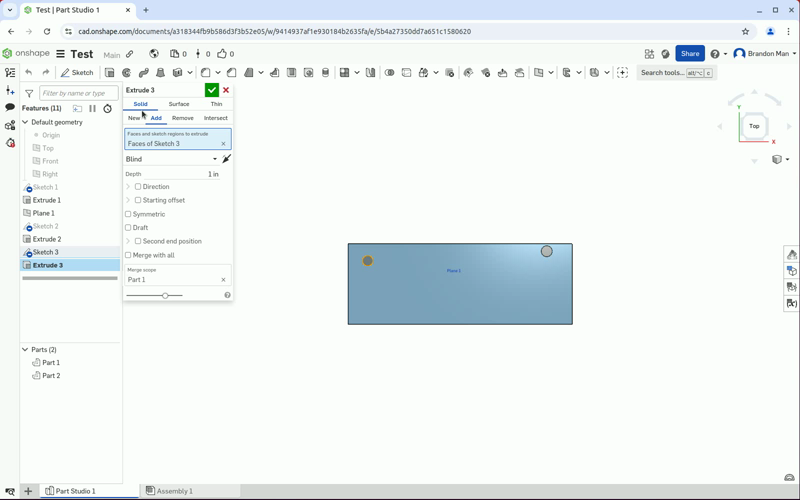
mouse_move(137, 120)
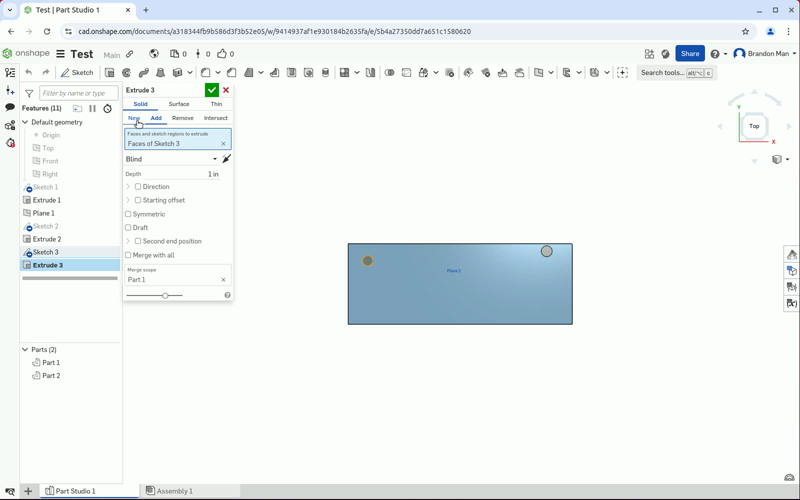
click(137, 120)
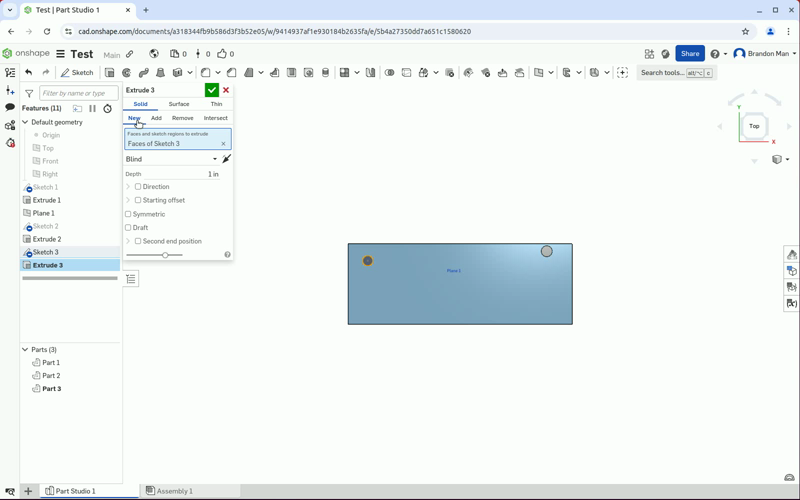
key(tab, 4)
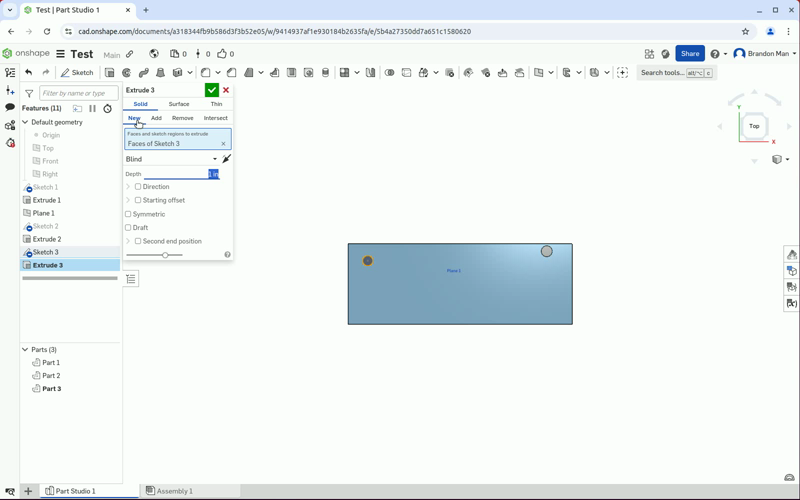
text(2.889)
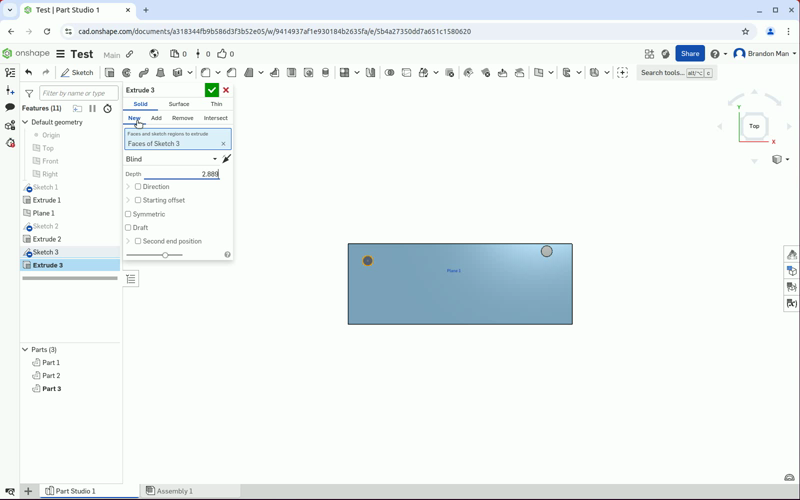
key(enter)
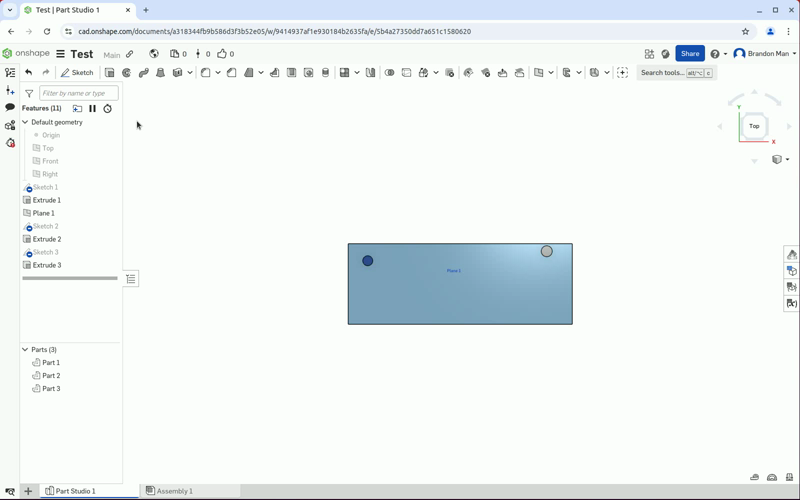
key(shift+h)
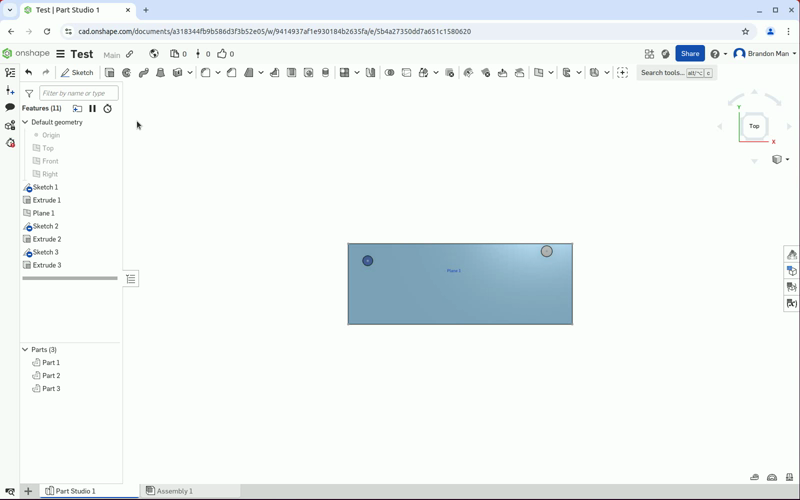
key(shift+h)
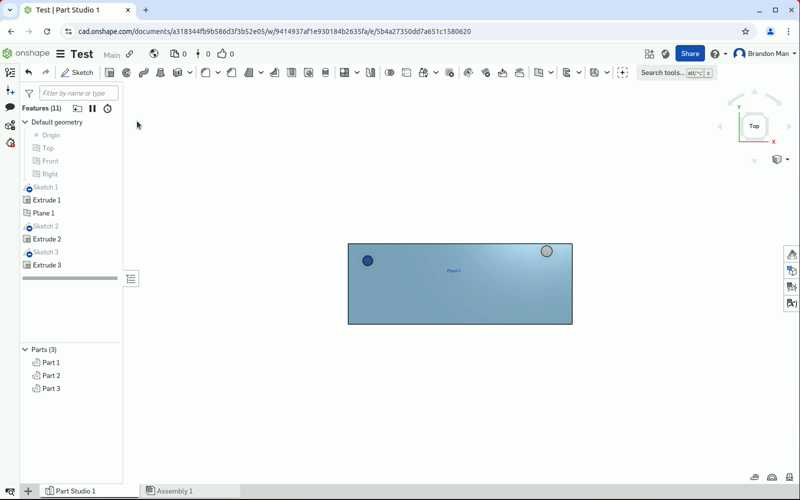
mouse_move(73, 189)
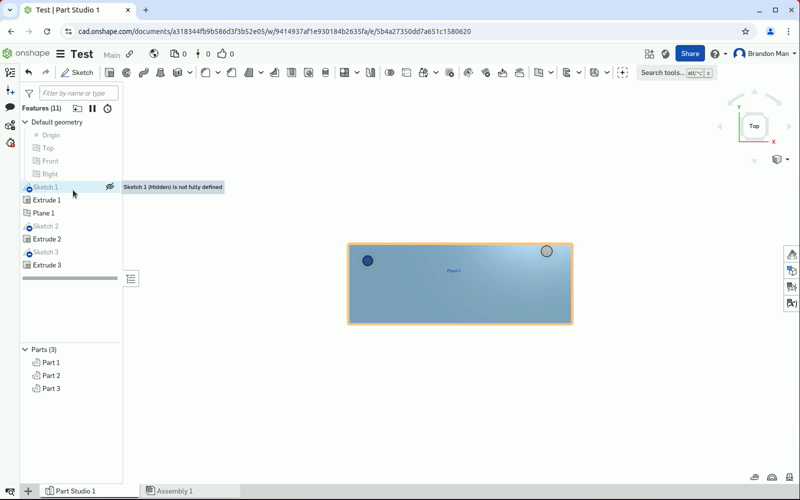
click(73, 189)
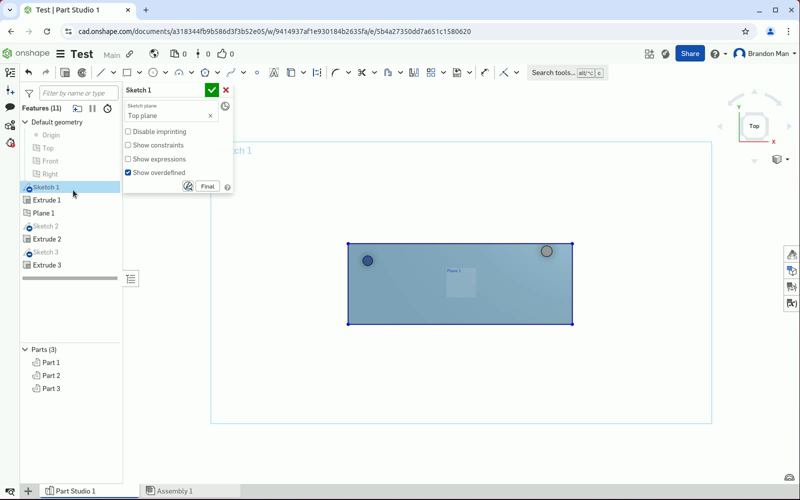
mouse_move(229, 92)
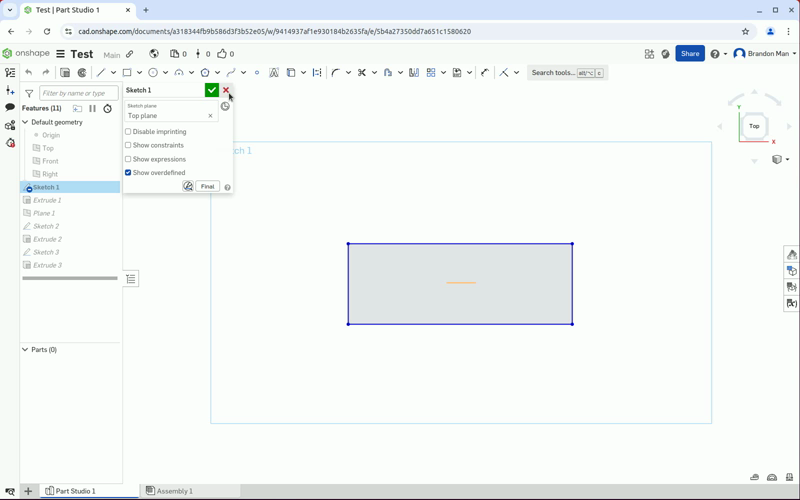
click(229, 92)
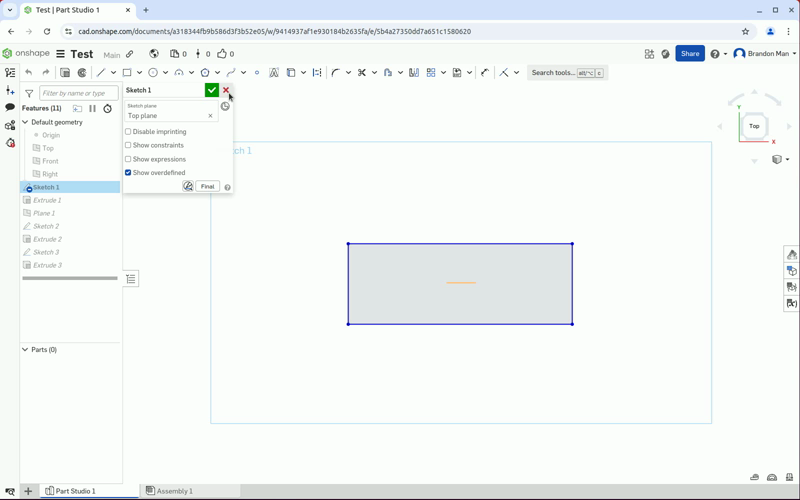
key(shift+s)
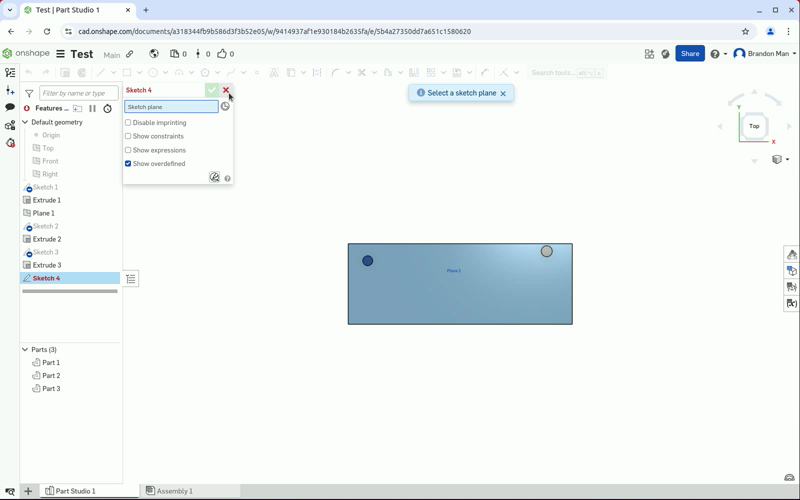
mouse_move(73, 215)
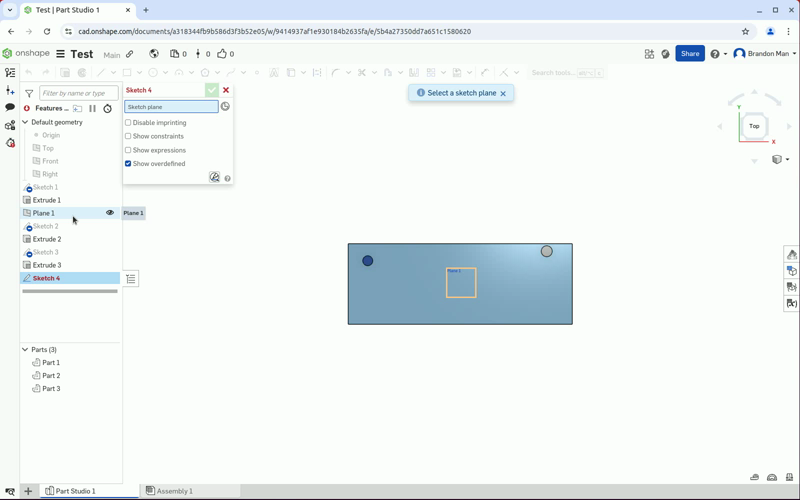
click(73, 215)
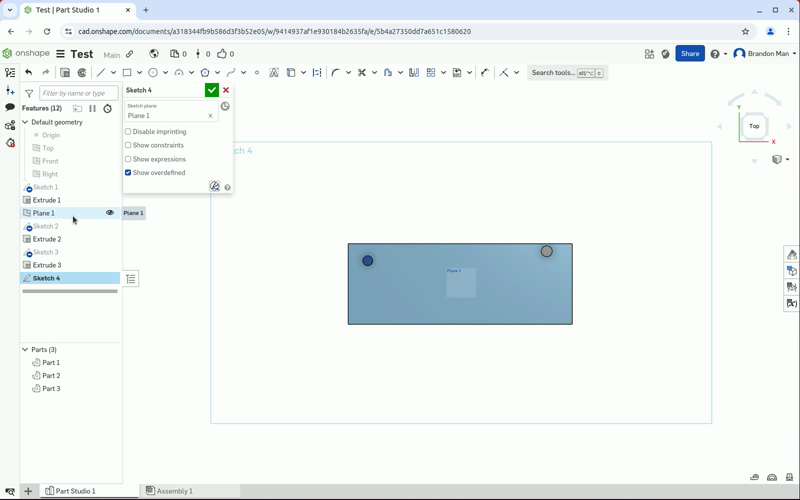
mouse_move(73, 352)
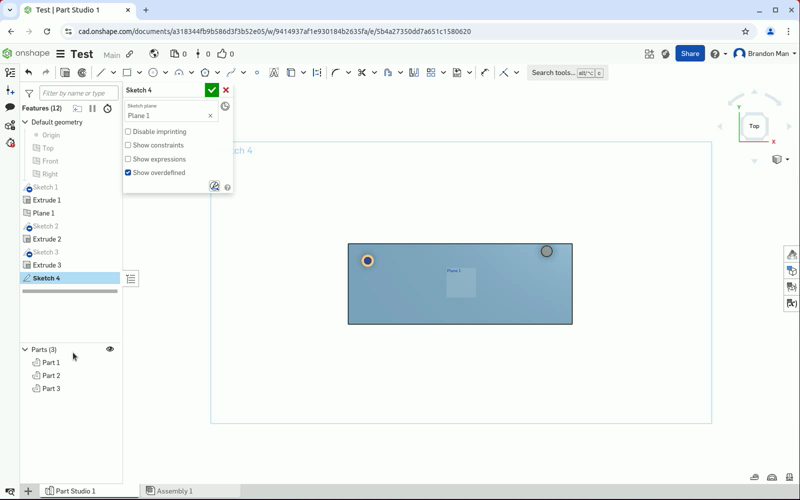
key(y)
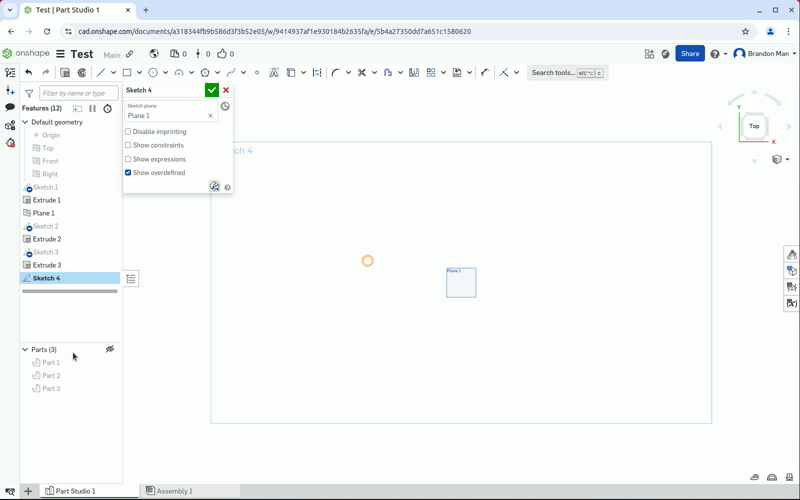
key(l)
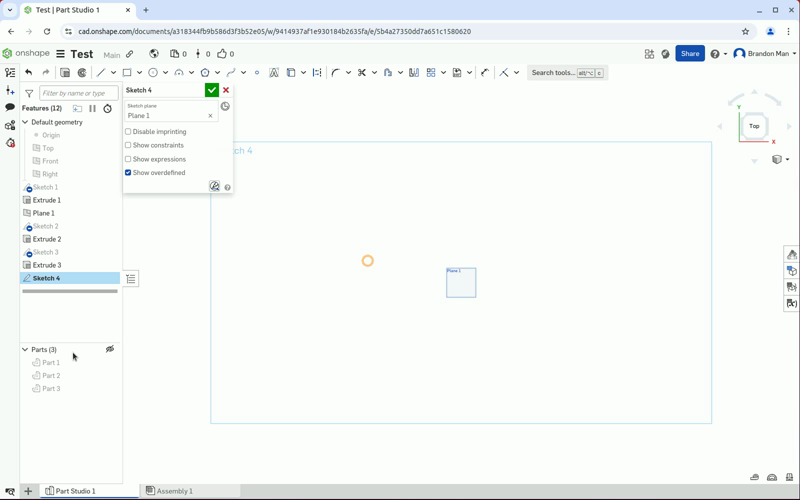
key_down(shift)
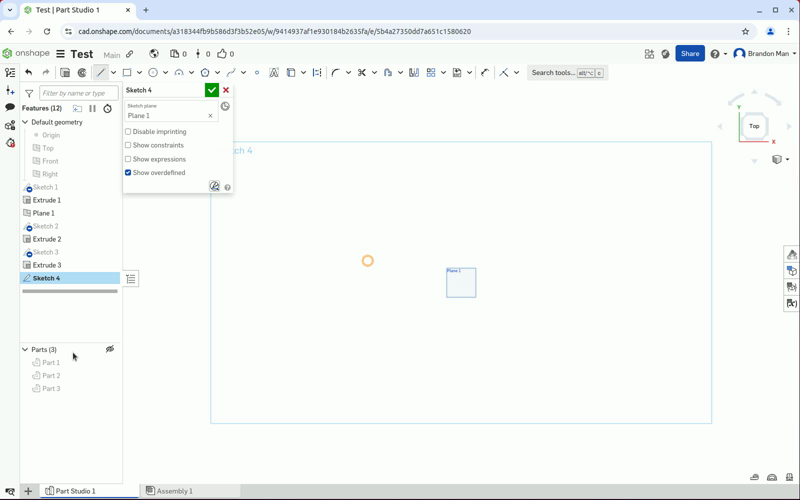
mouse_move(348, 300)
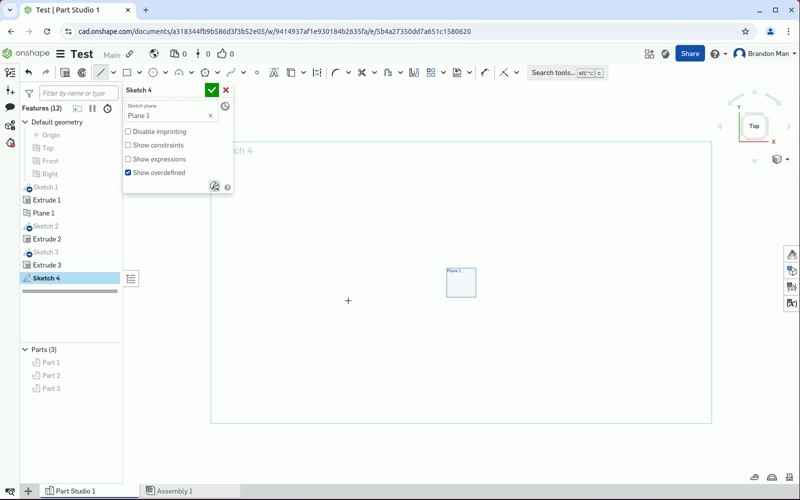
click(348, 300)
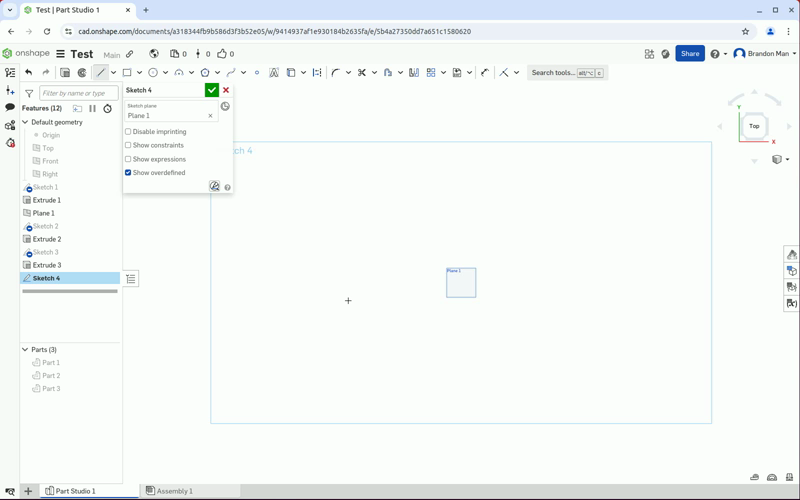
key_up(shift)
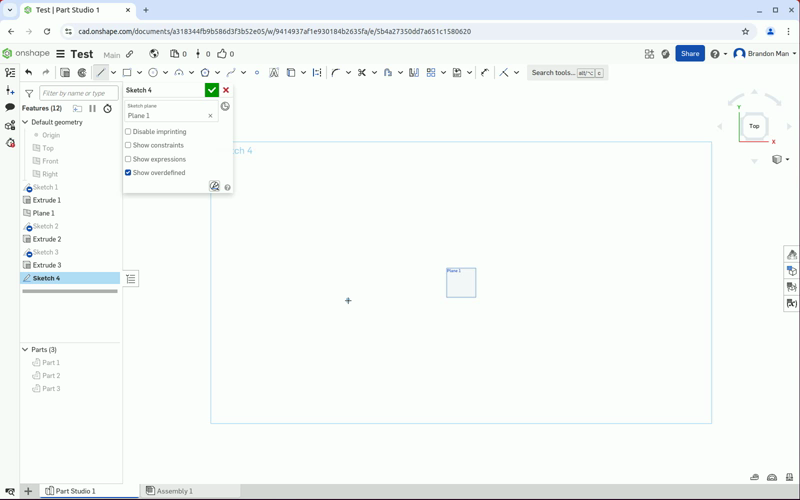
key_down(shift)
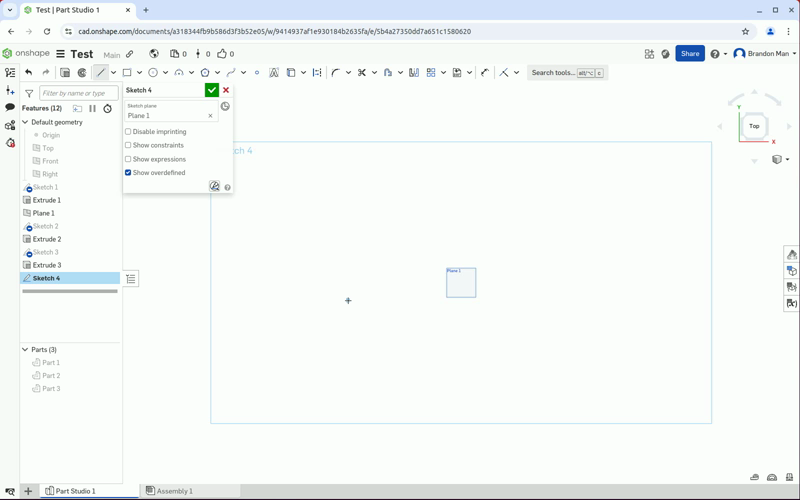
mouse_move(572, 300)
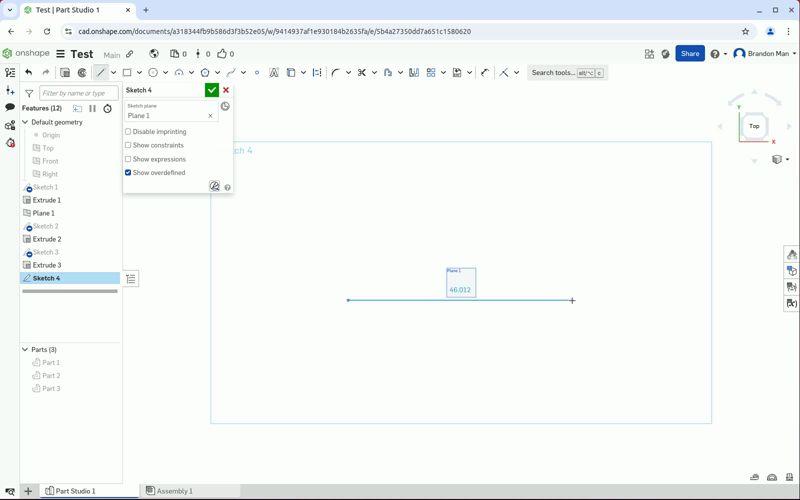
click(572, 300)
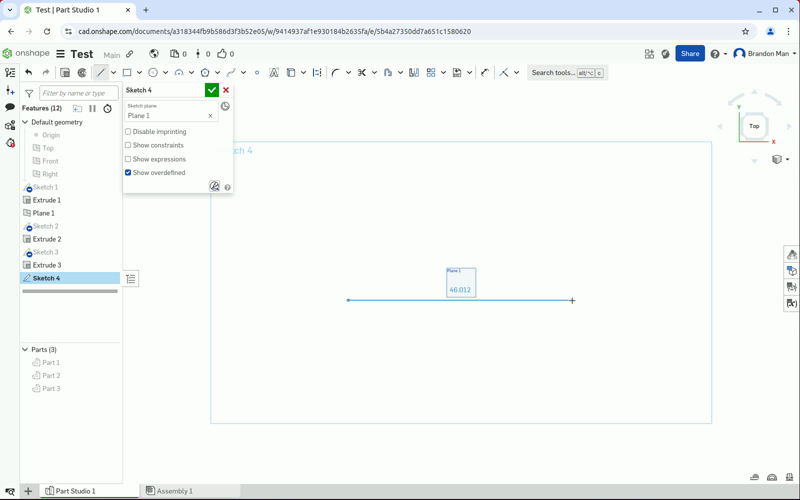
key_up(shift)
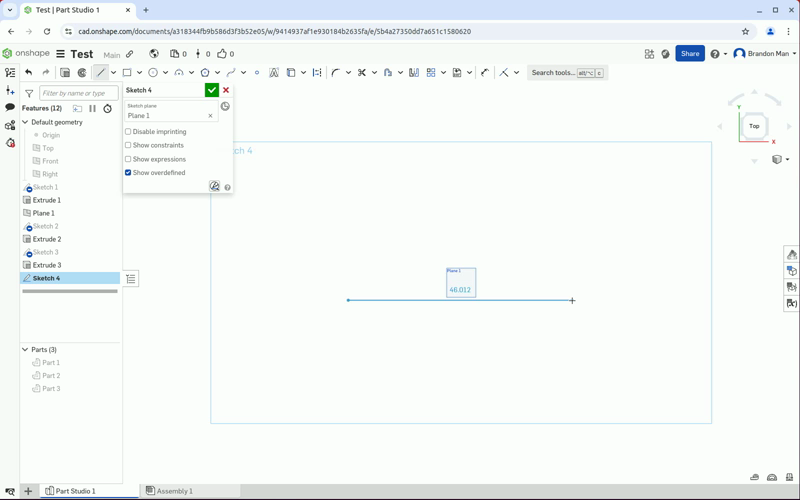
key_down(shift)
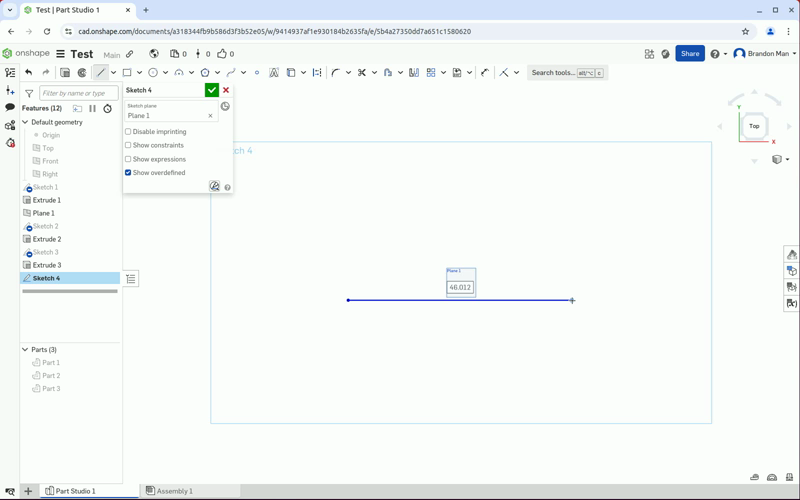
mouse_move(589, 300)
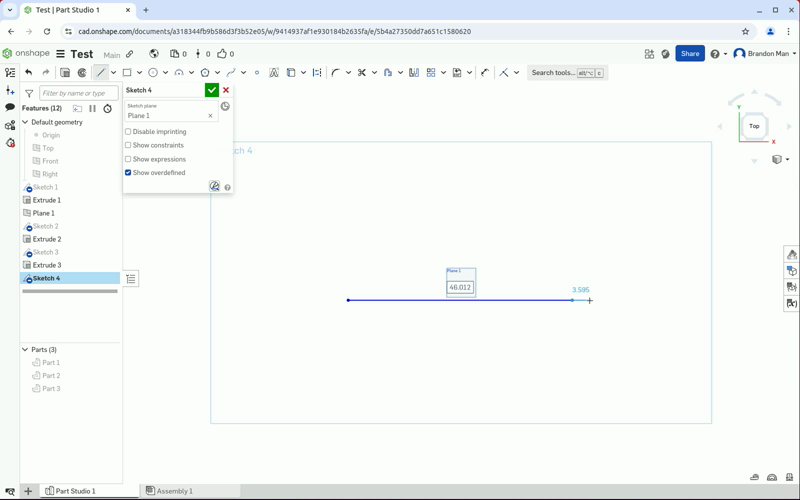
mouse_move(572, 281)
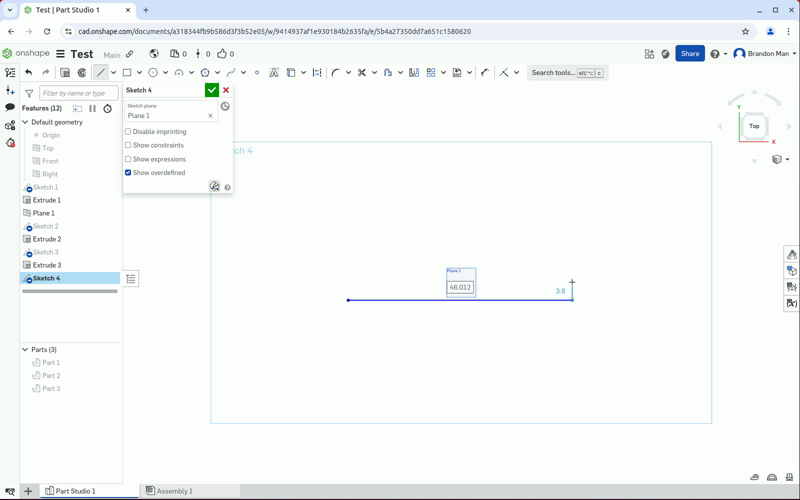
click(572, 281)
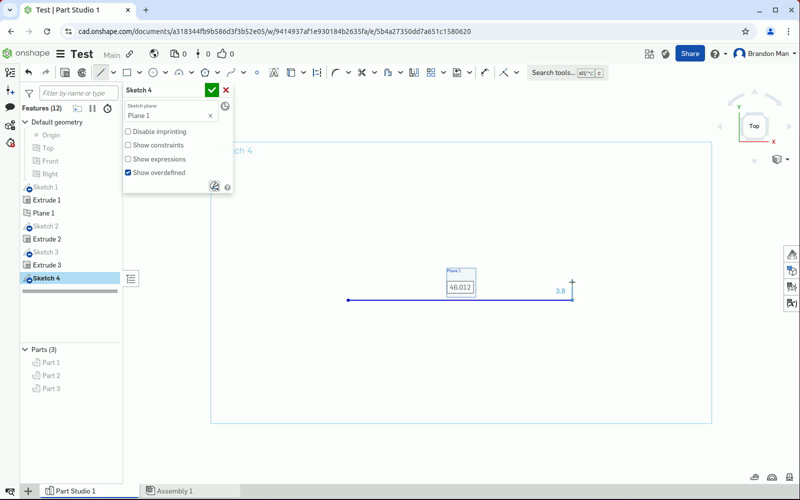
key_up(shift)
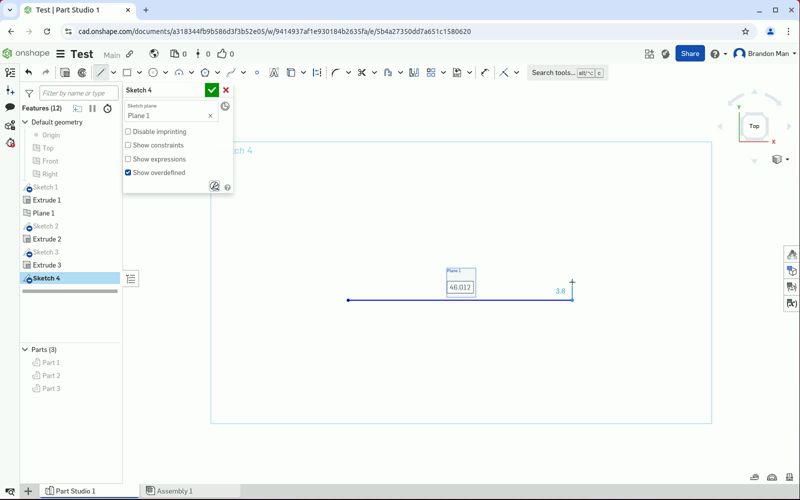
key_down(shift)
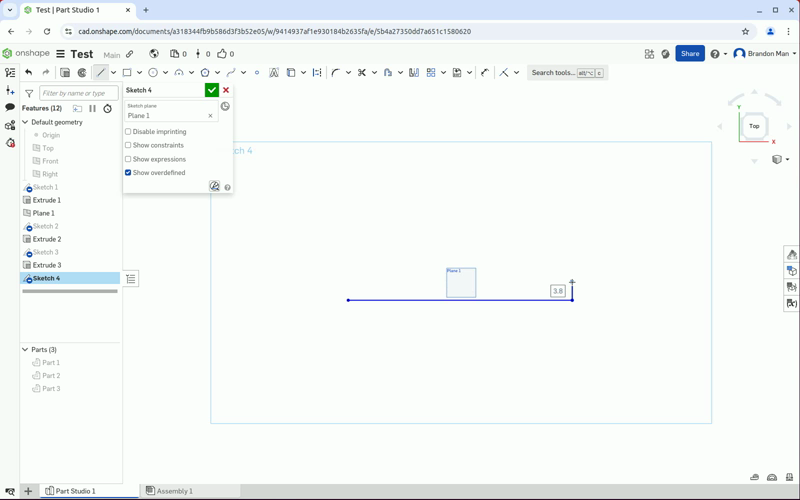
mouse_move(348, 281)
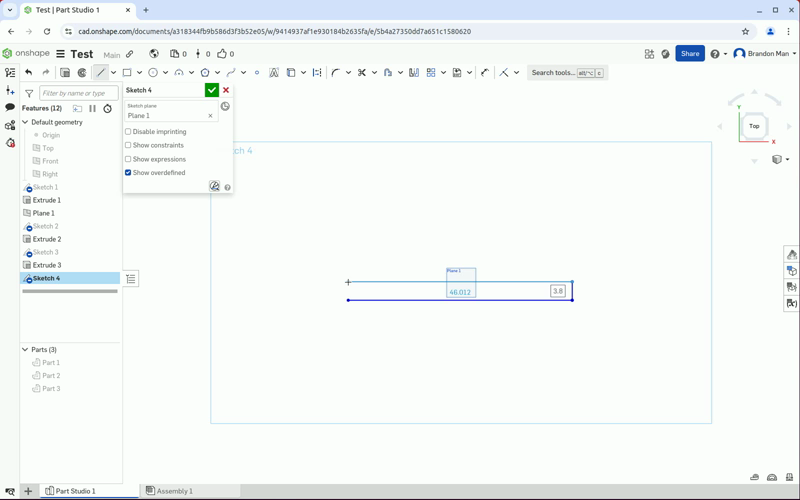
click(348, 281)
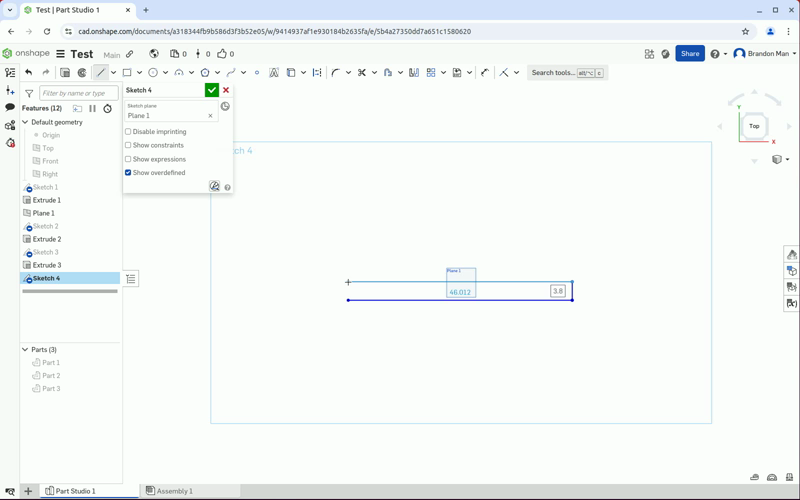
key_up(shift)
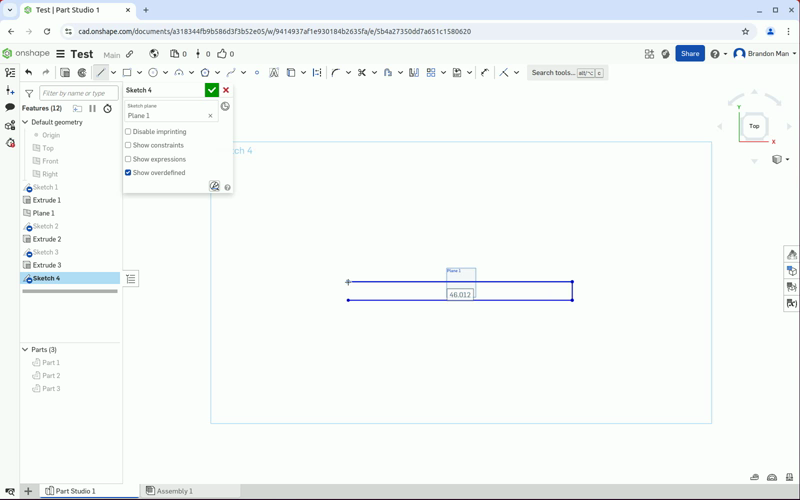
mouse_move(378, 281)
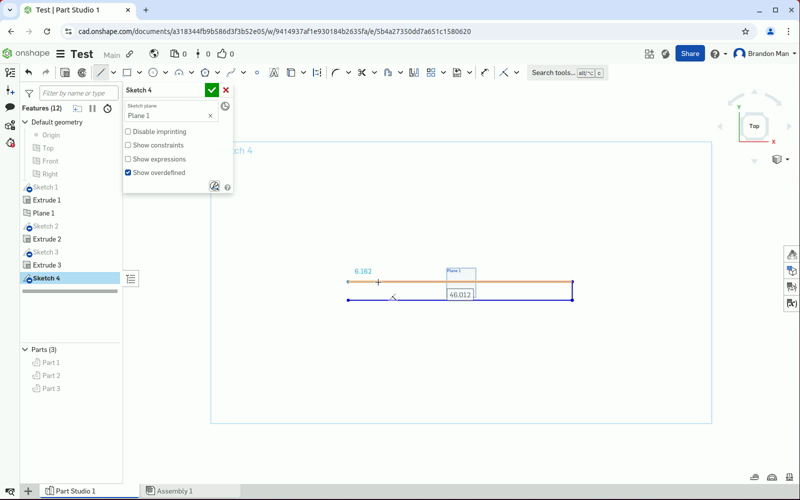
key_down(shift)
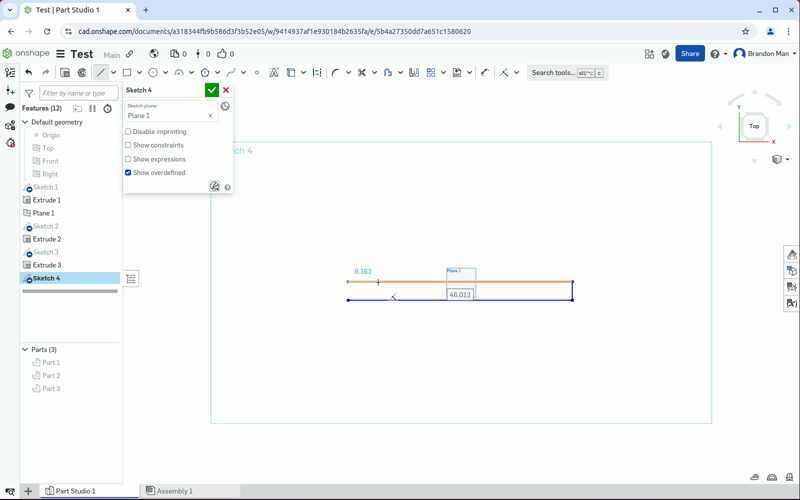
mouse_move(348, 300)
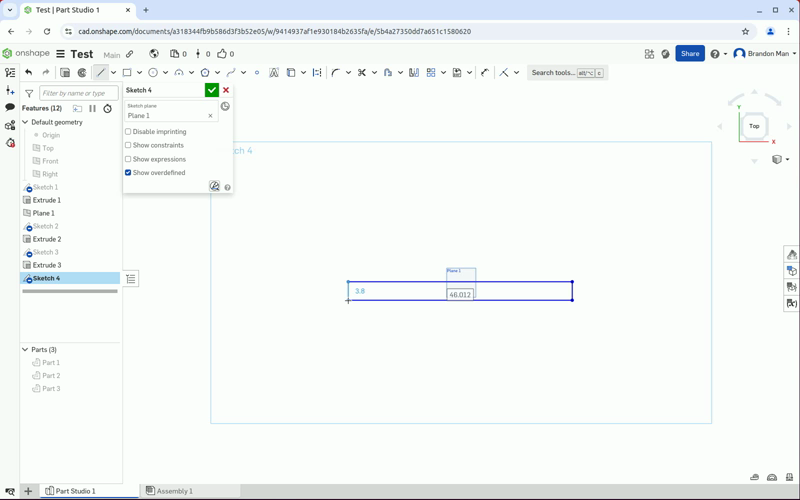
key_up(shift)
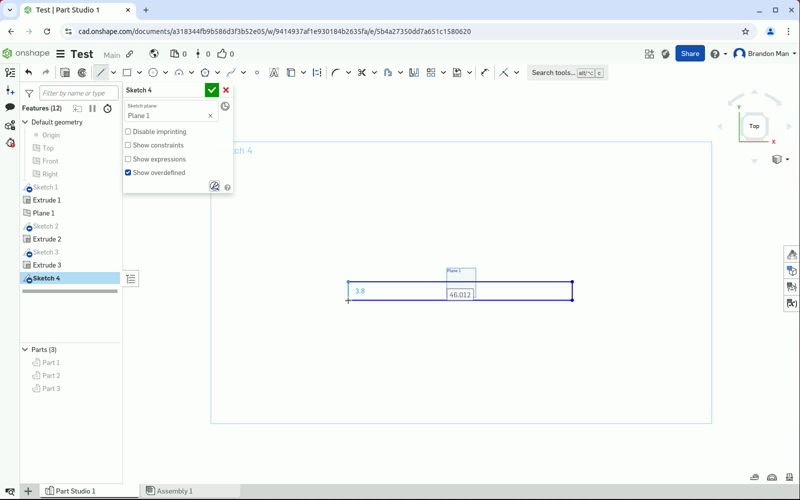
click(348, 300)
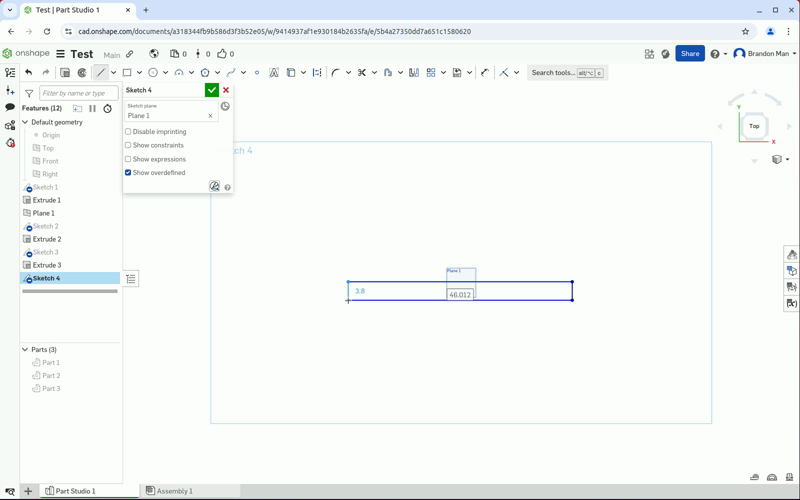
key(esc)
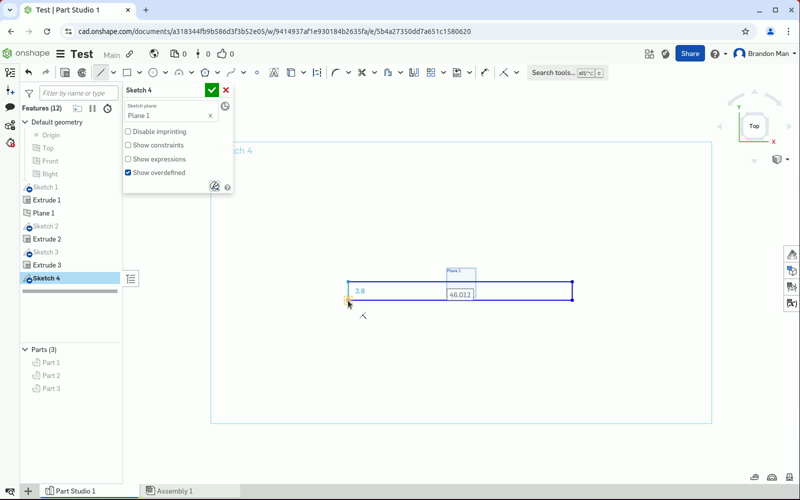
mouse_move(506, 295)
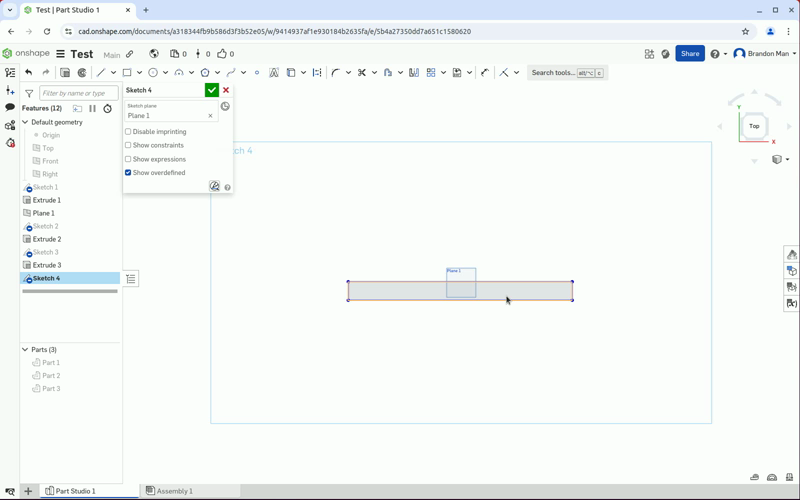
click(506, 295)
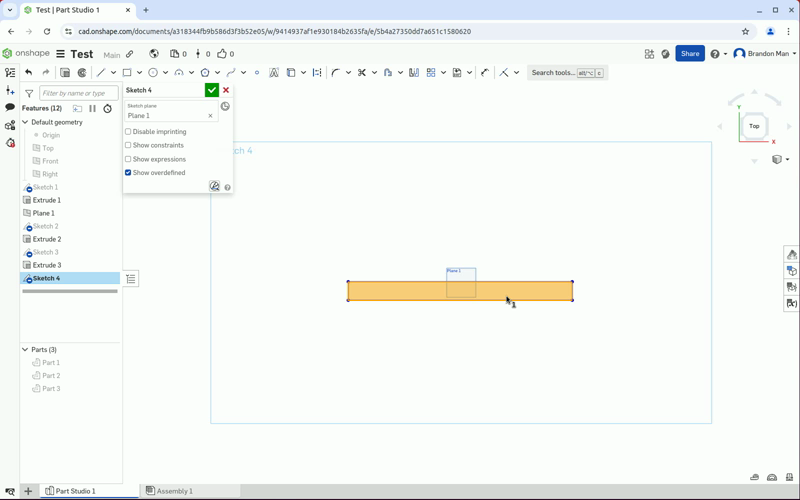
mouse_move(73, 352)
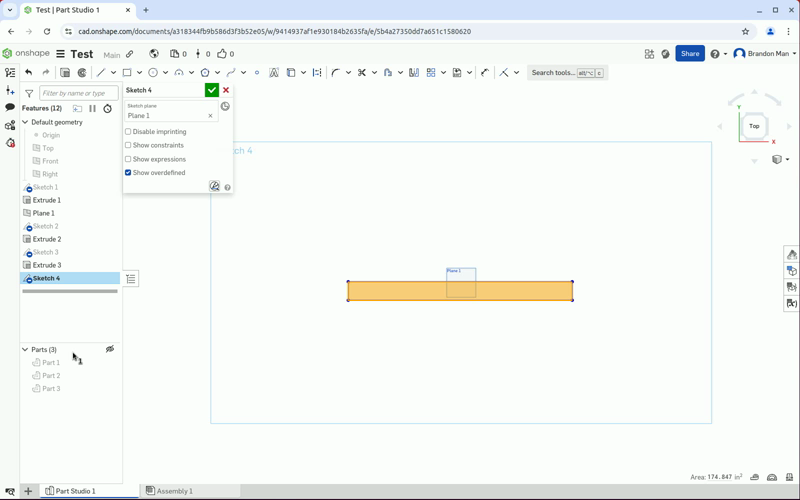
key(shift+y)
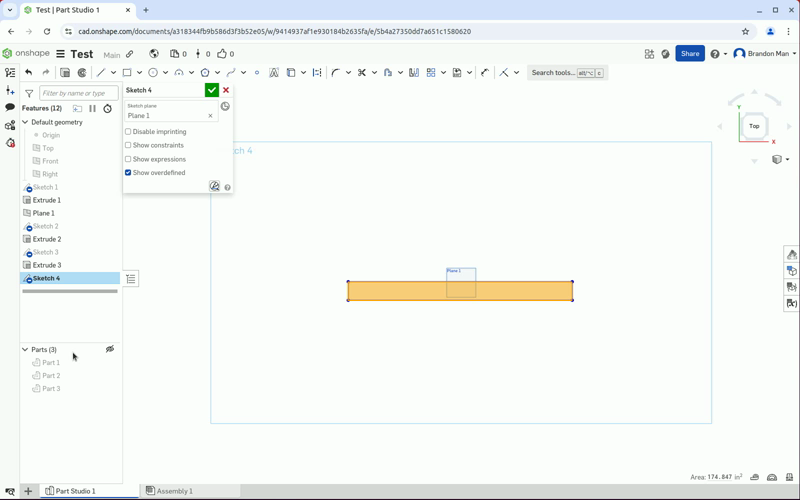
key(shift+e)
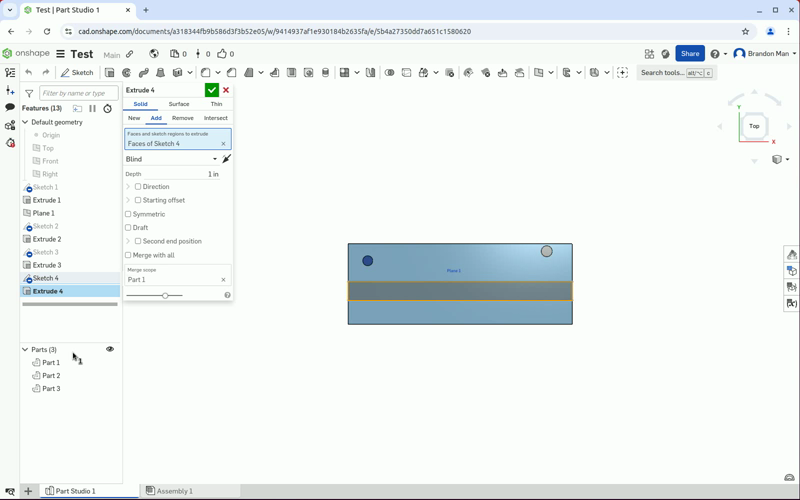
mouse_move(143, 106)
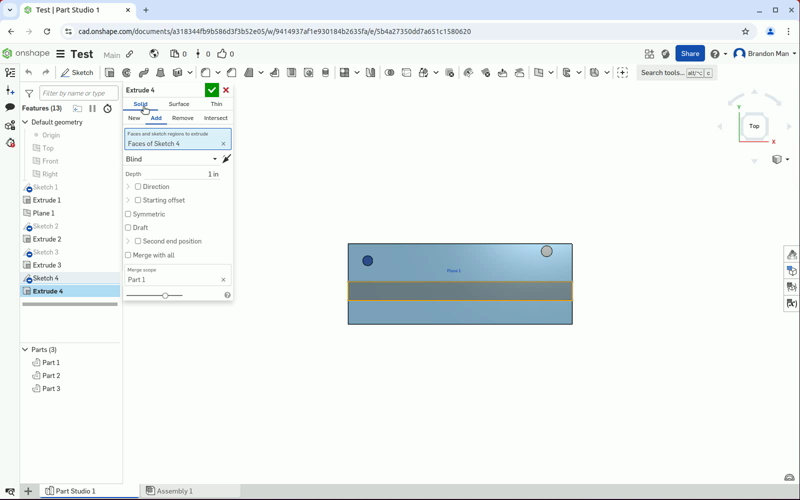
click(143, 106)
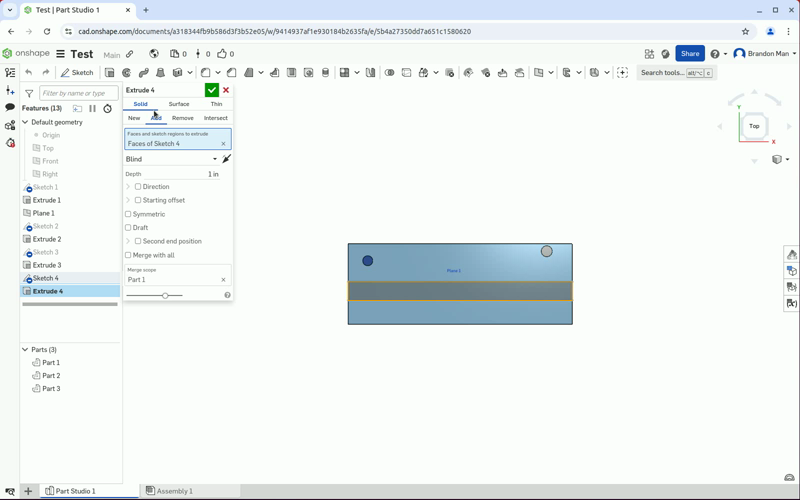
mouse_move(186, 120)
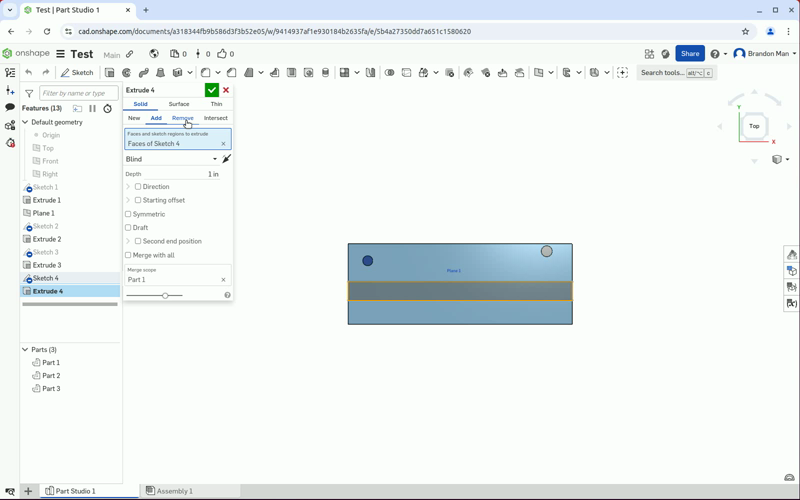
click(186, 120)
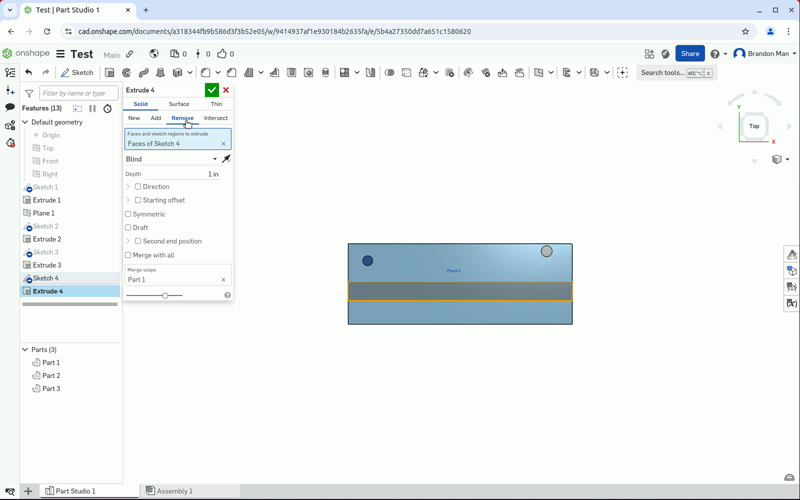
key(tab, 4)
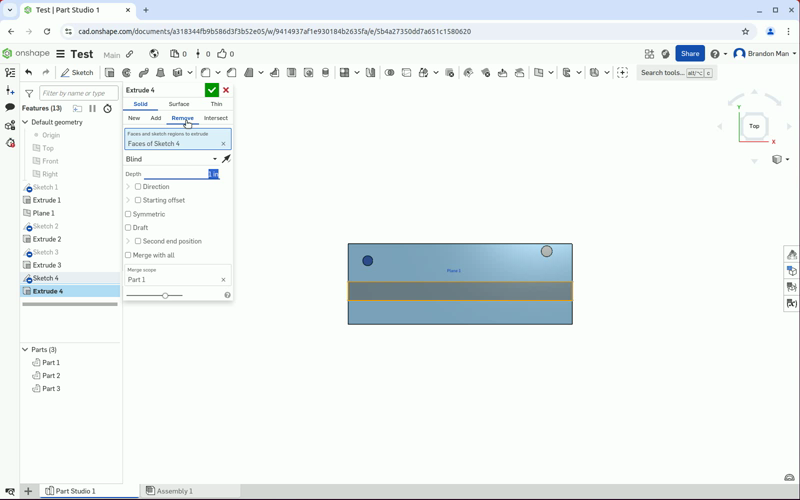
text(1.926)
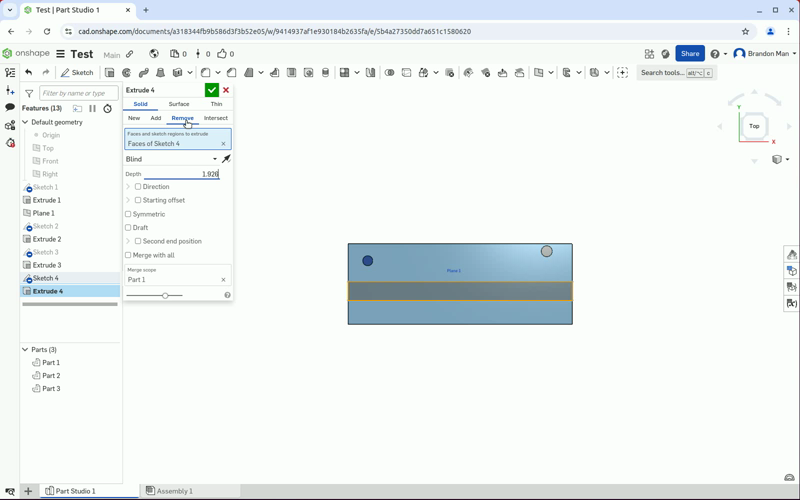
key(tab, 6)
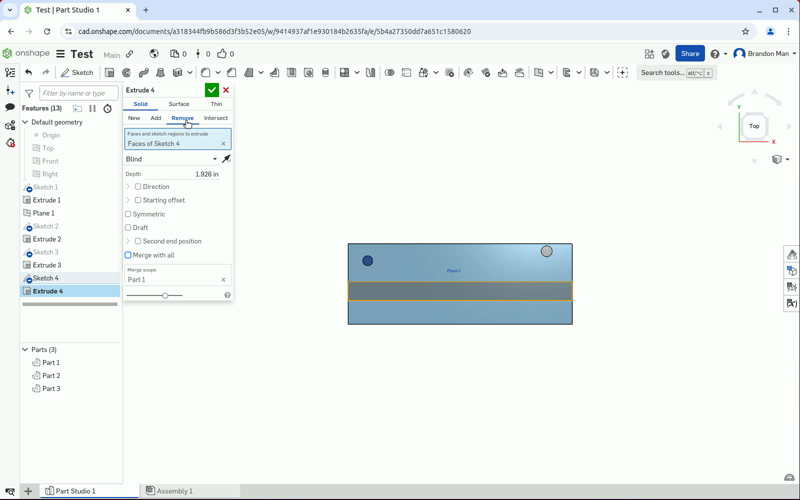
key(space)
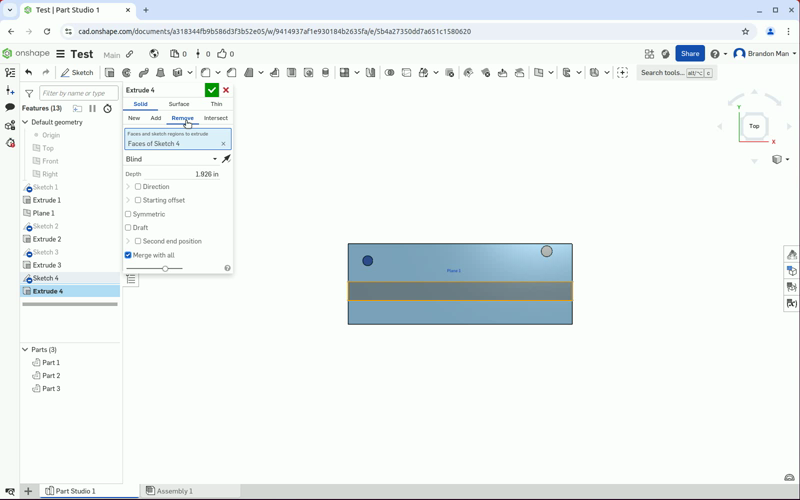
key(enter)
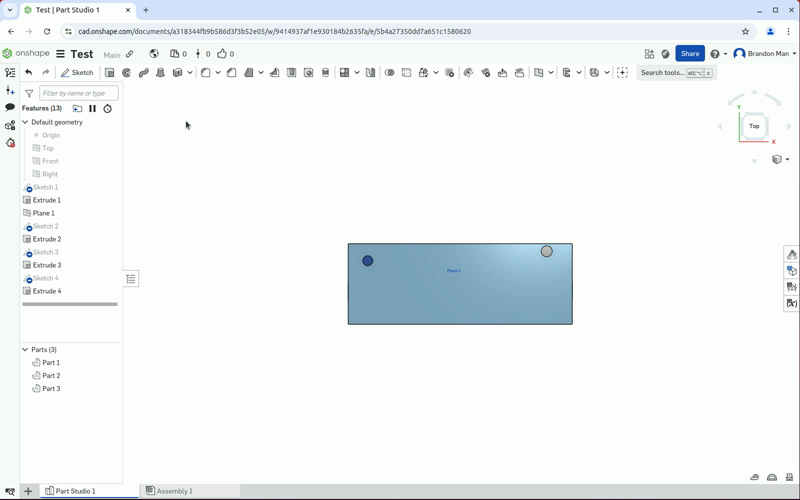
key(shift+h)
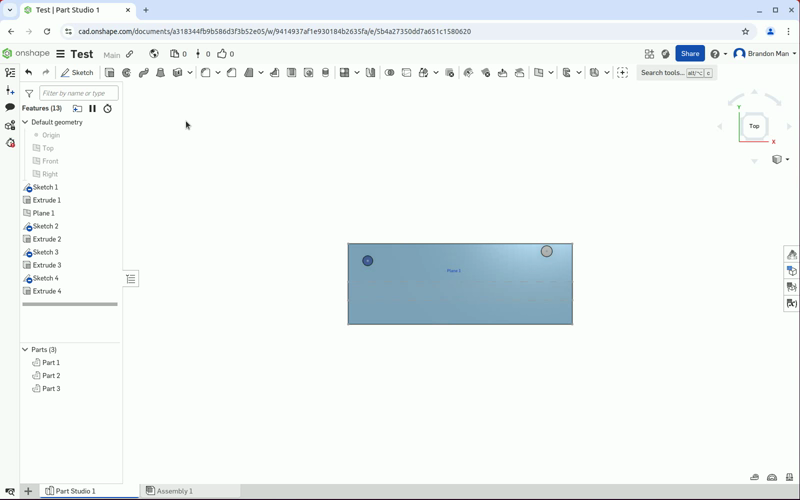
key(shift+h)
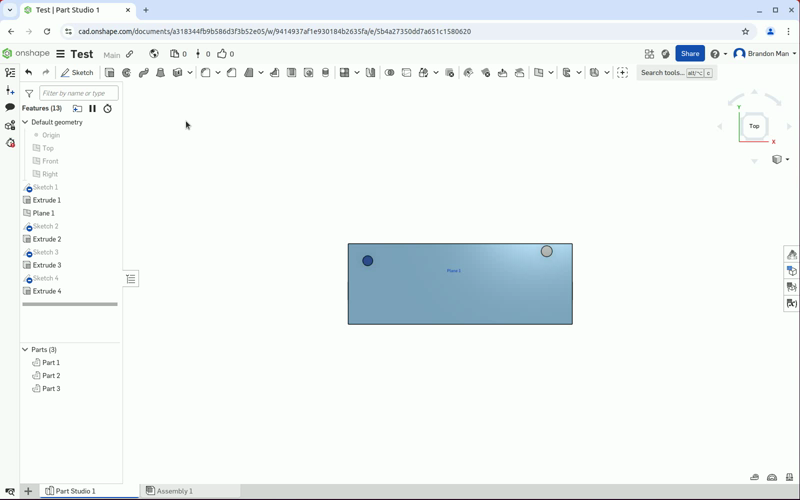
mouse_move(73, 189)
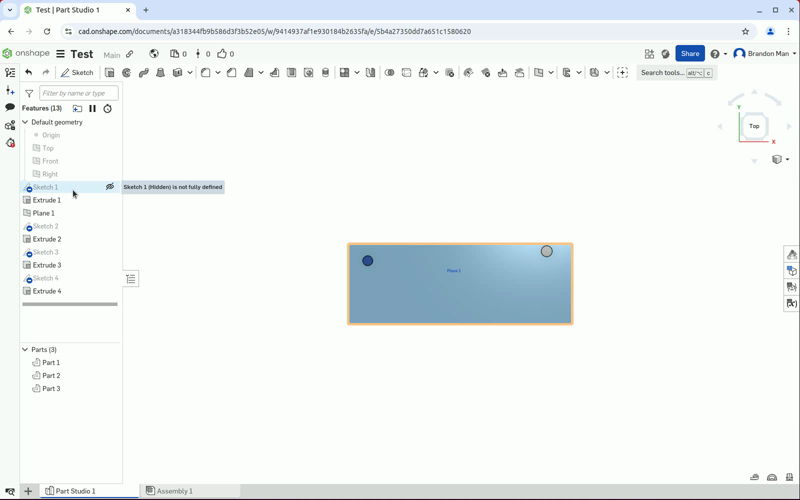
click(73, 189)
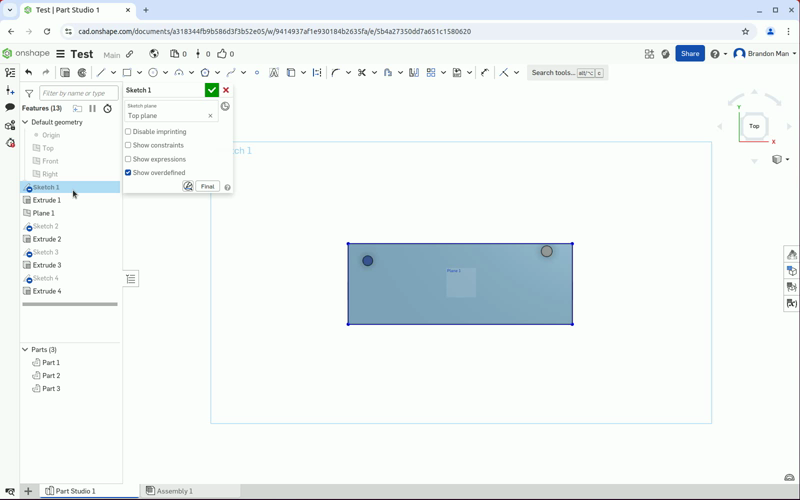
mouse_move(229, 92)
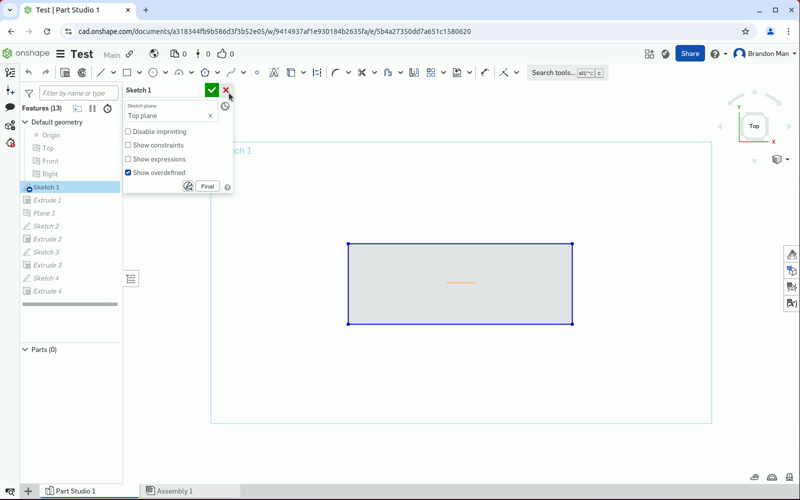
click(229, 92)
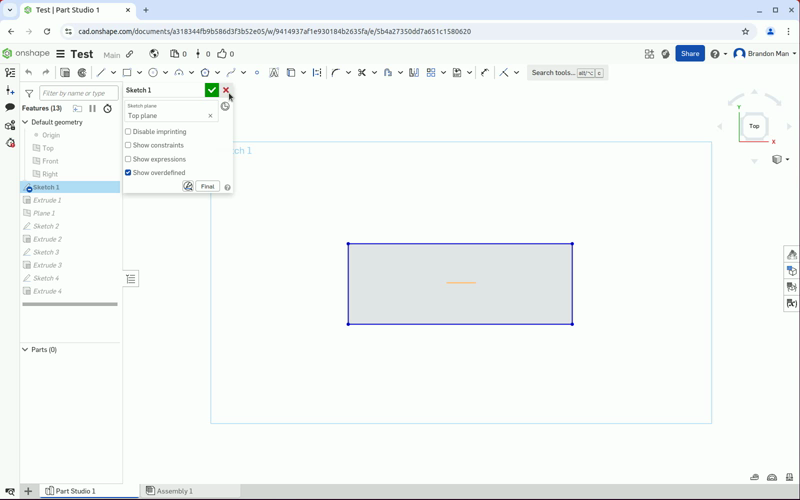
key(shift+s)
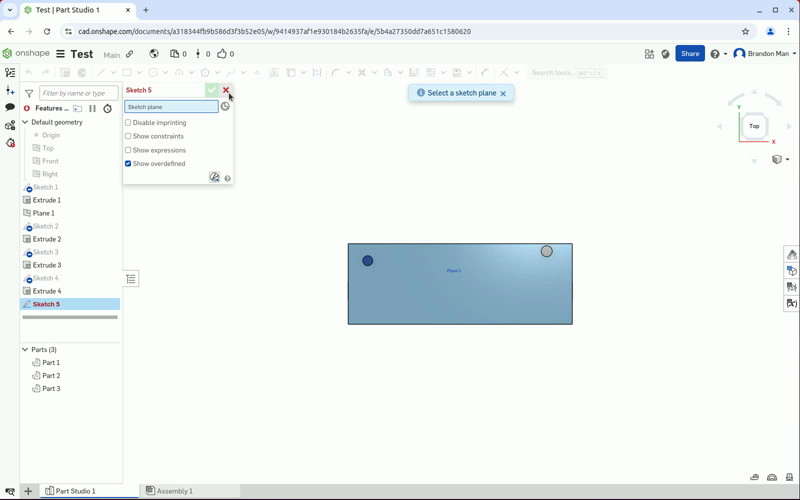
mouse_move(73, 215)
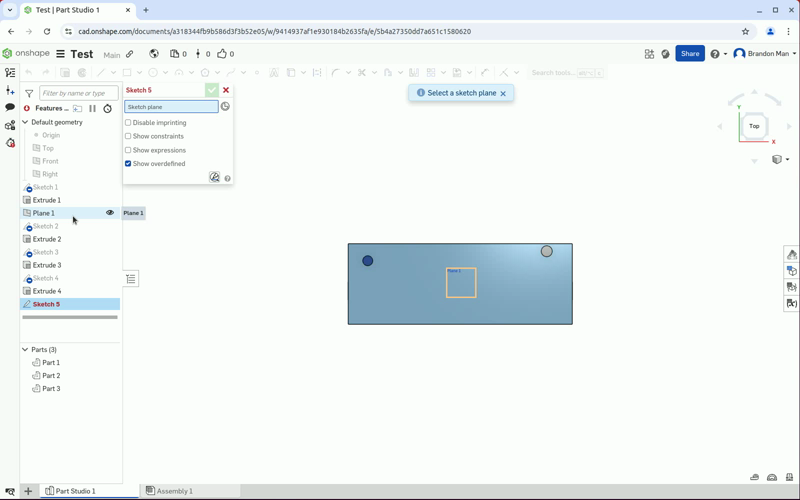
click(73, 215)
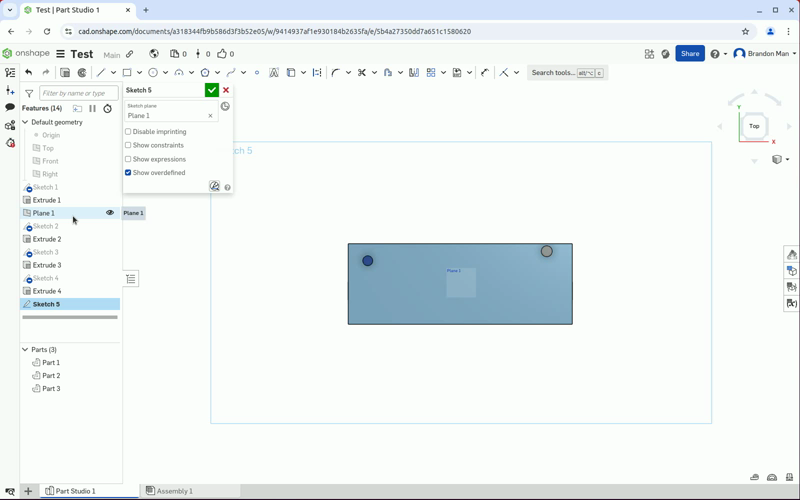
mouse_move(73, 352)
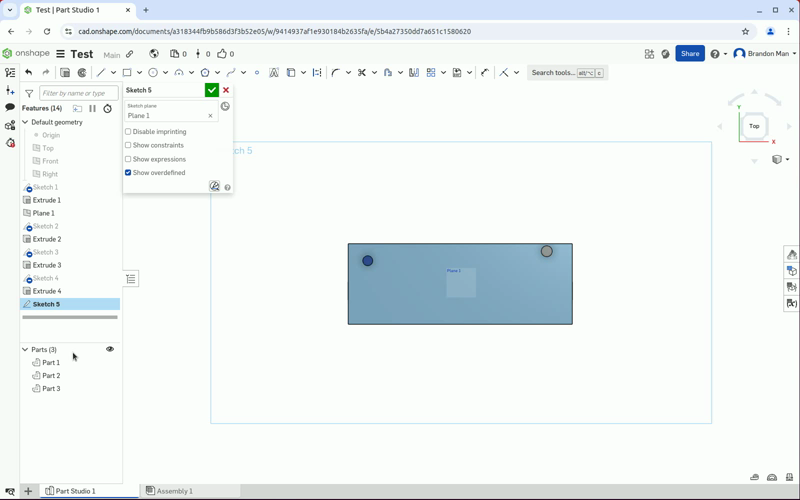
key(y)
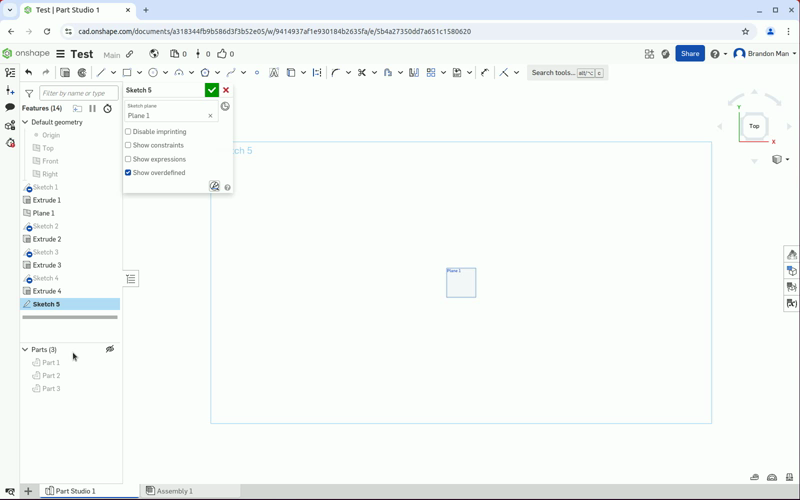
key(l)
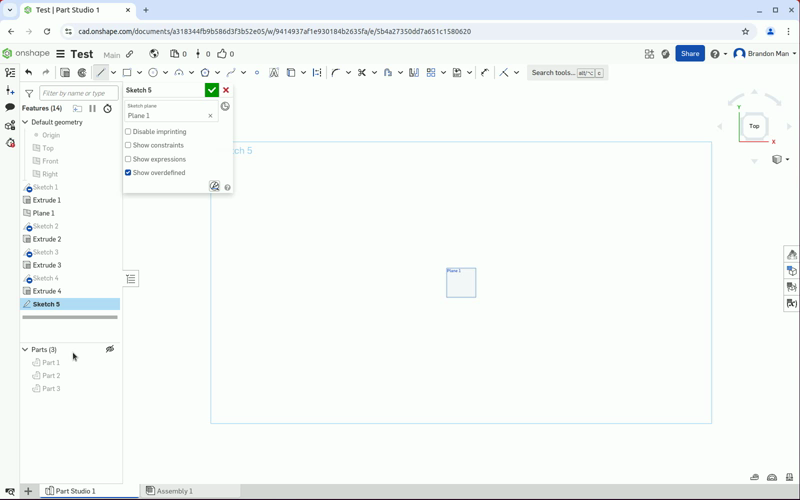
key_down(shift)
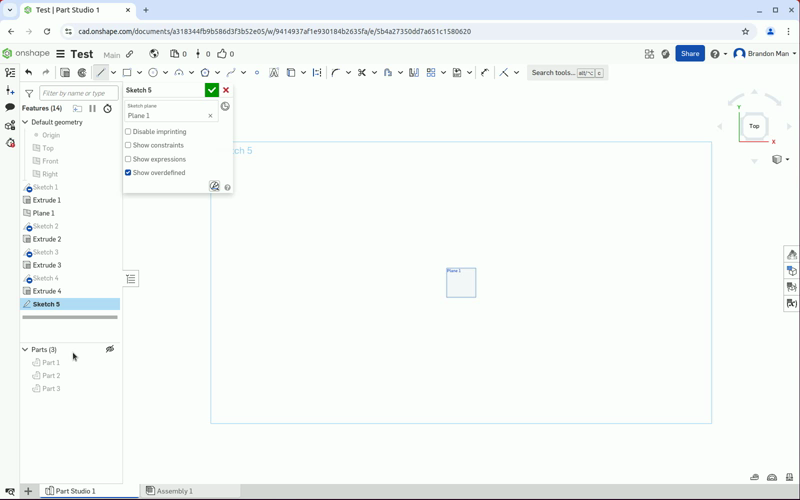
mouse_move(357, 314)
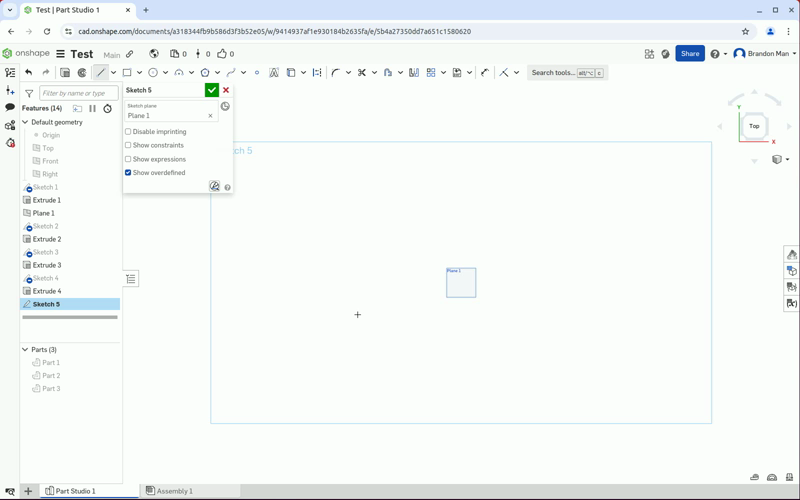
click(357, 314)
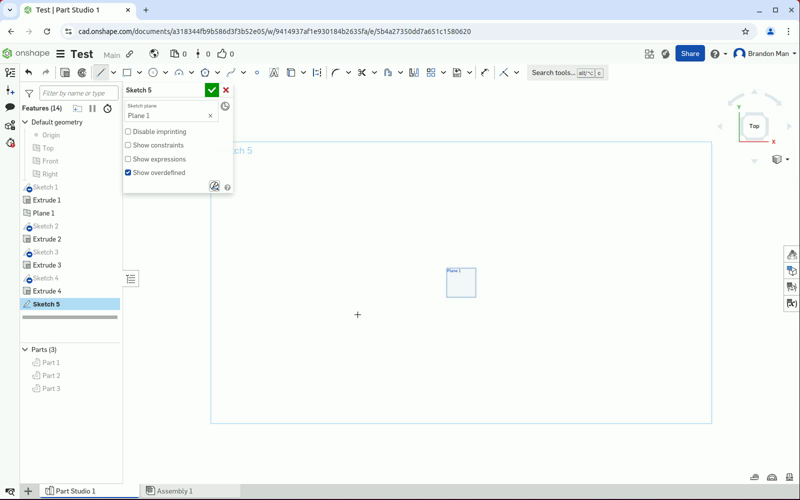
key_up(shift)
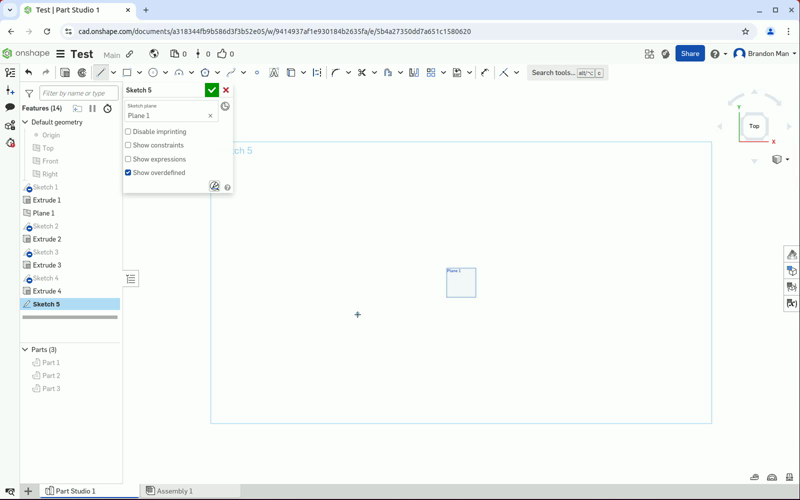
key_down(shift)
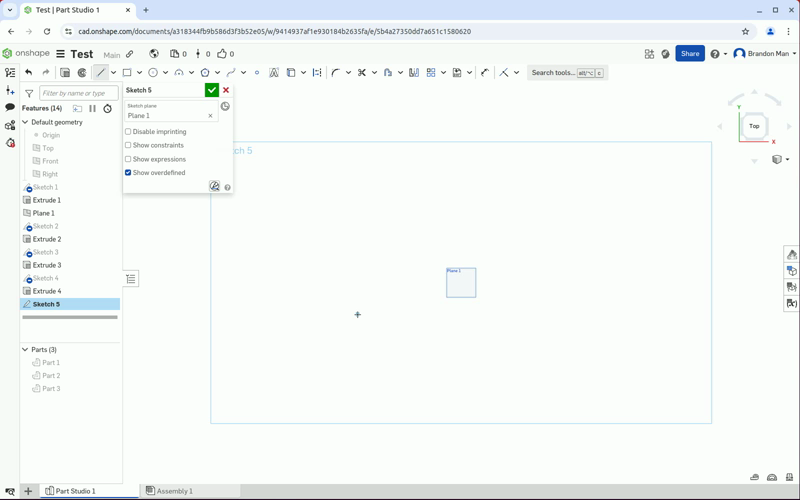
mouse_move(387, 314)
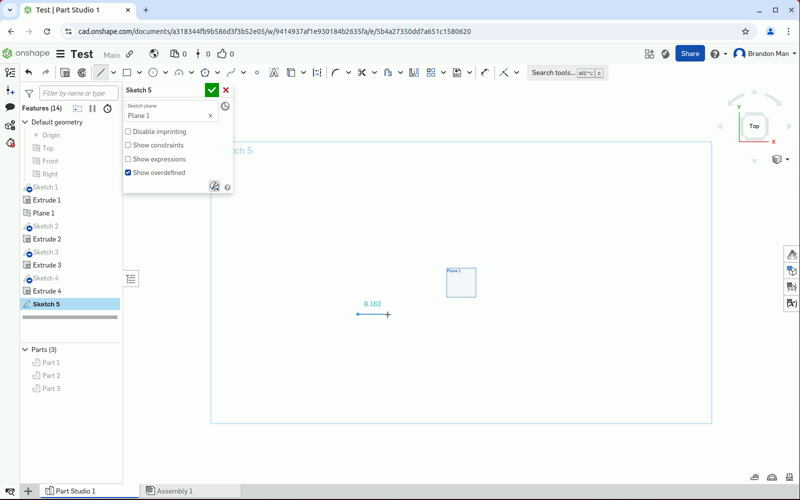
mouse_move(368, 314)
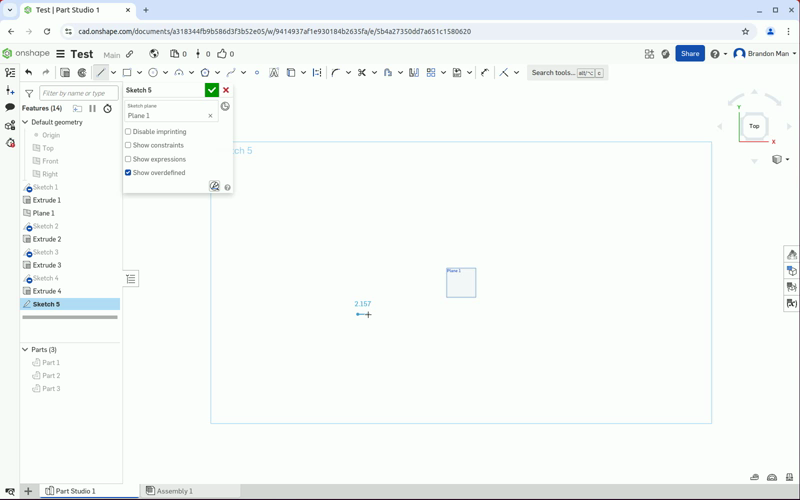
click(368, 314)
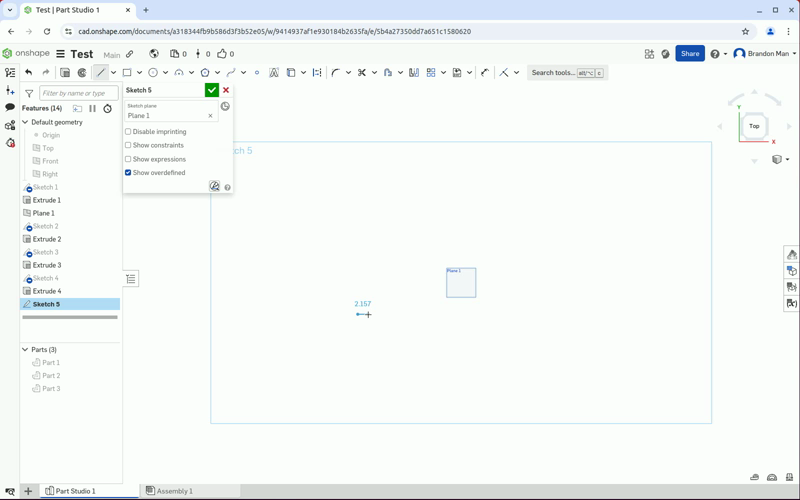
key_up(shift)
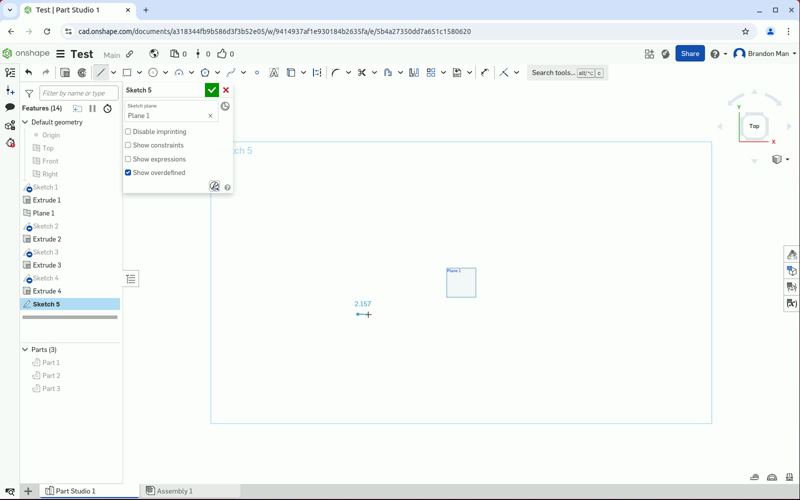
key_down(shift)
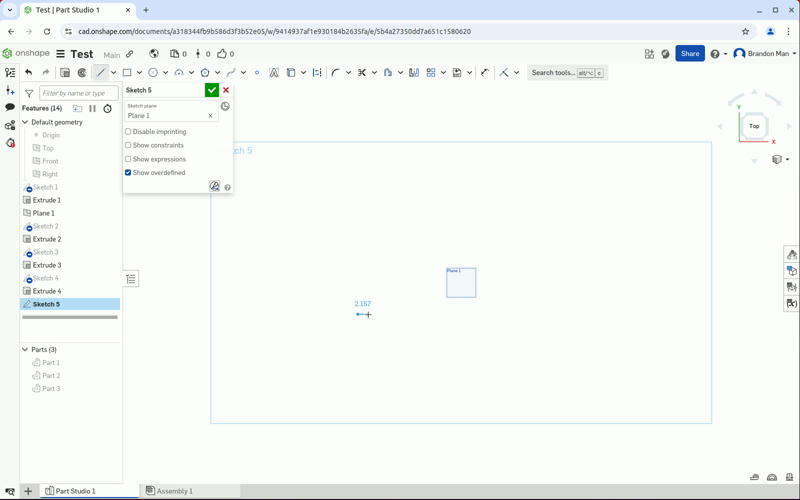
mouse_move(398, 314)
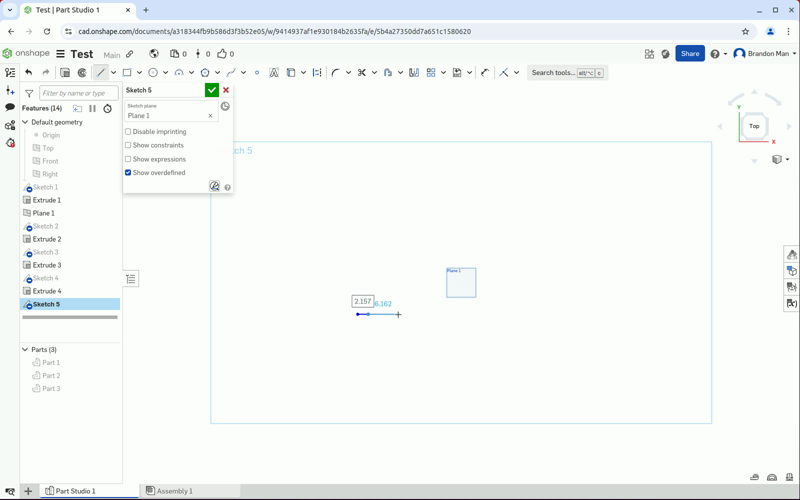
mouse_move(368, 304)
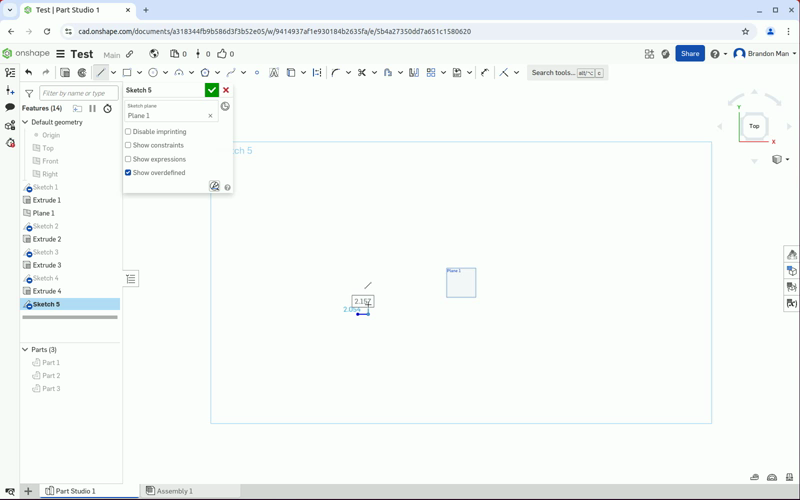
click(368, 304)
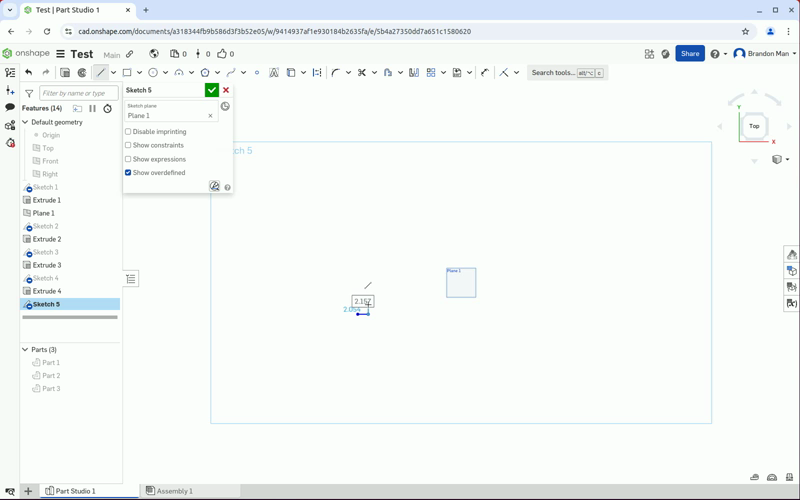
key_up(shift)
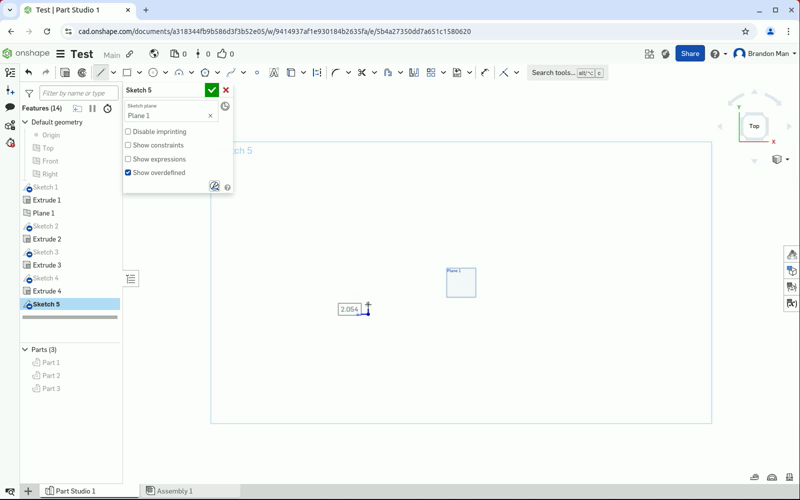
key_down(shift)
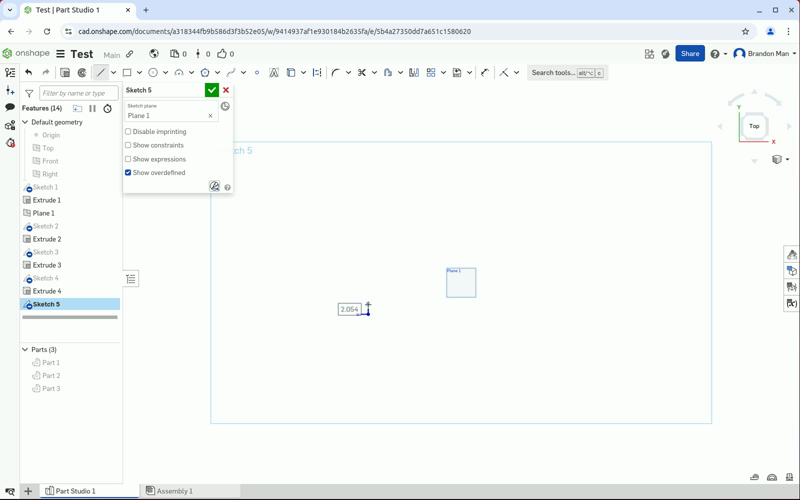
mouse_move(398, 304)
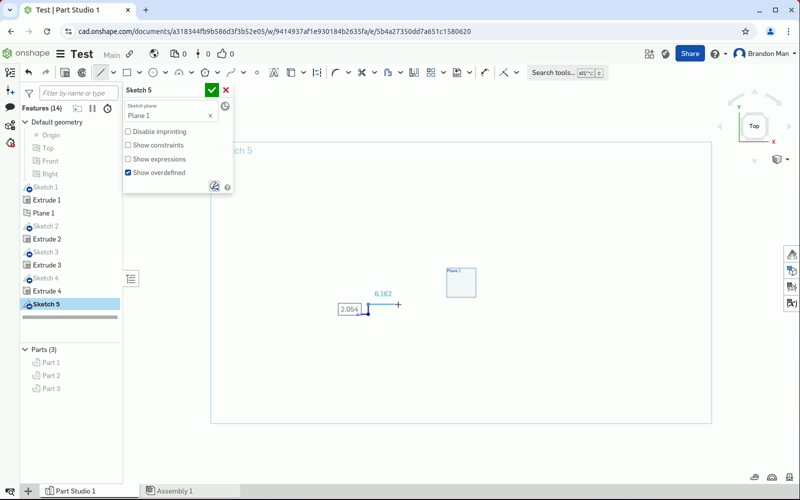
mouse_move(357, 304)
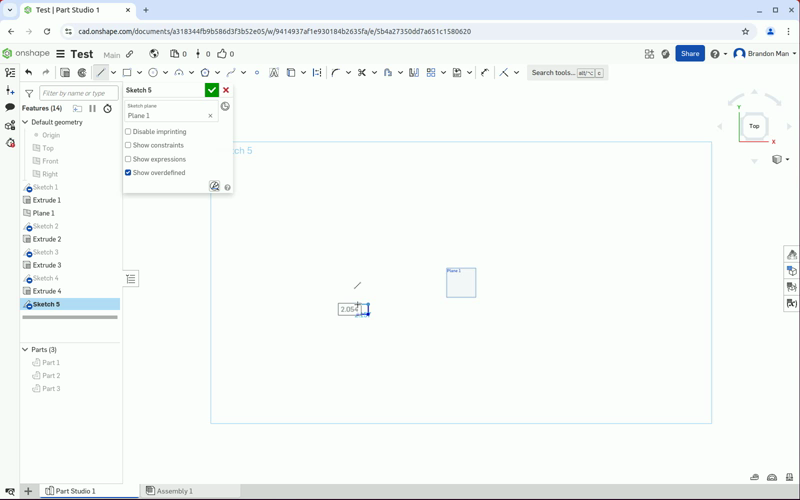
click(357, 304)
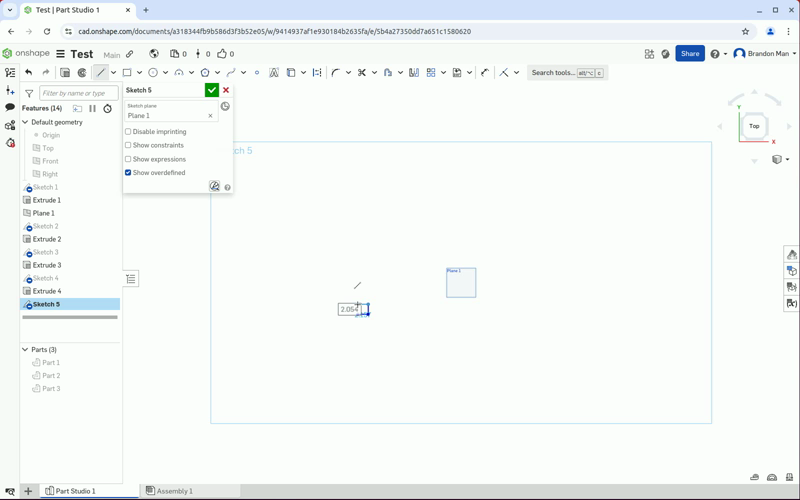
key_up(shift)
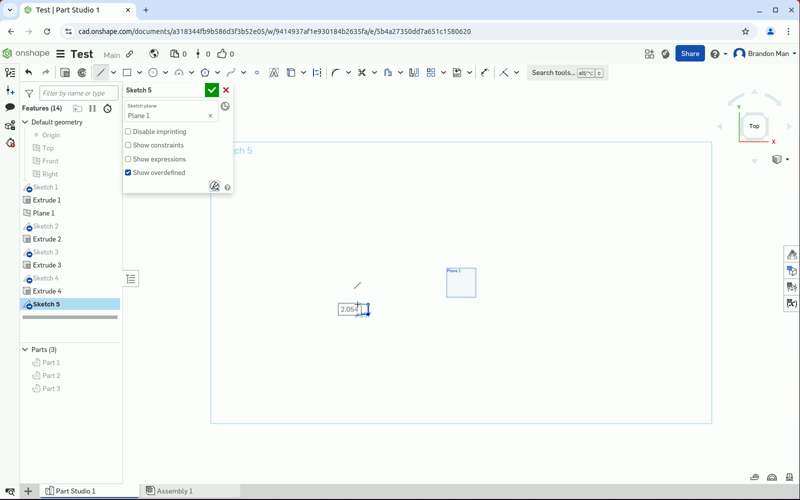
mouse_move(387, 304)
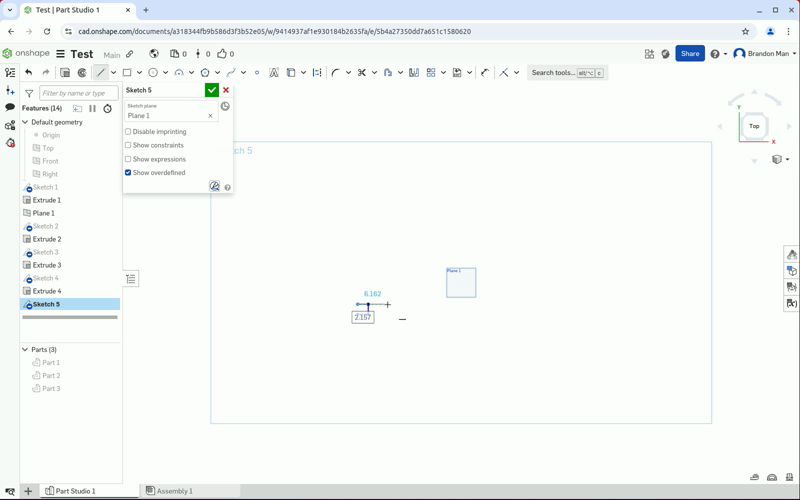
key_down(shift)
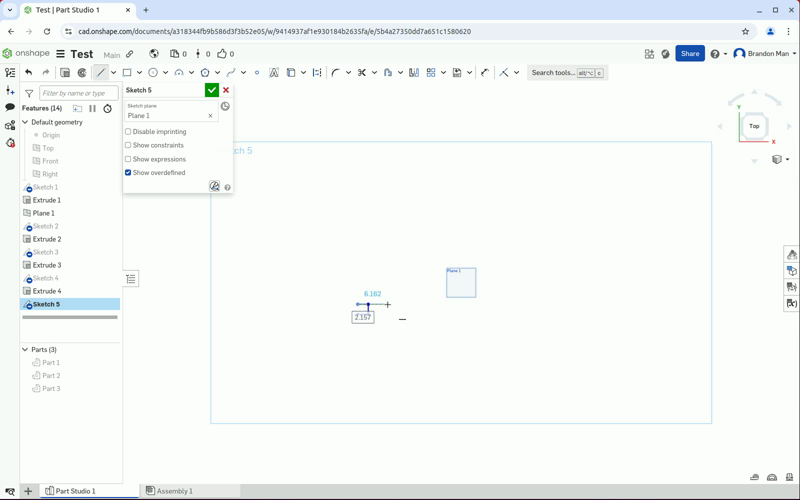
mouse_move(357, 314)
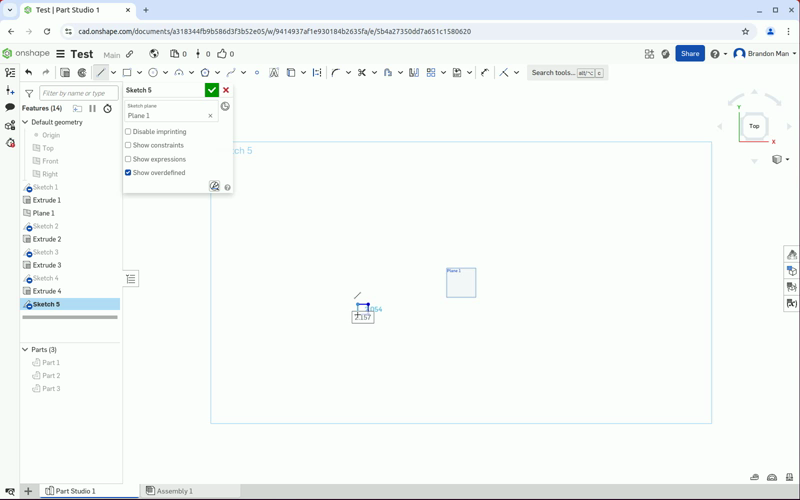
key_up(shift)
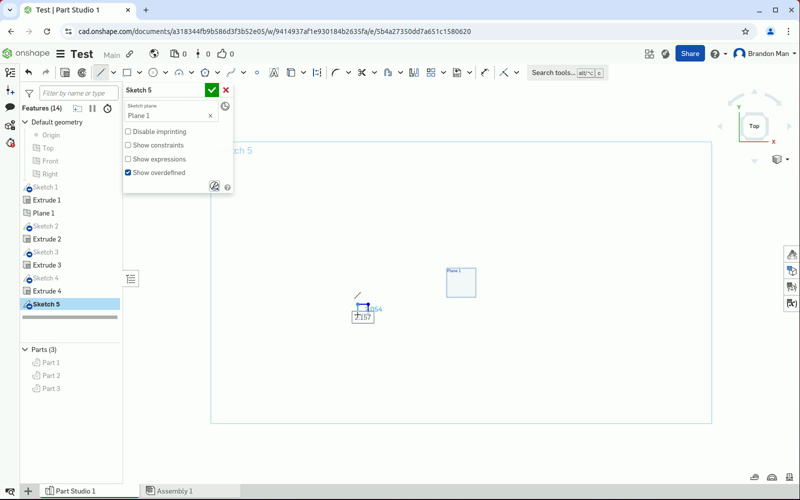
click(357, 314)
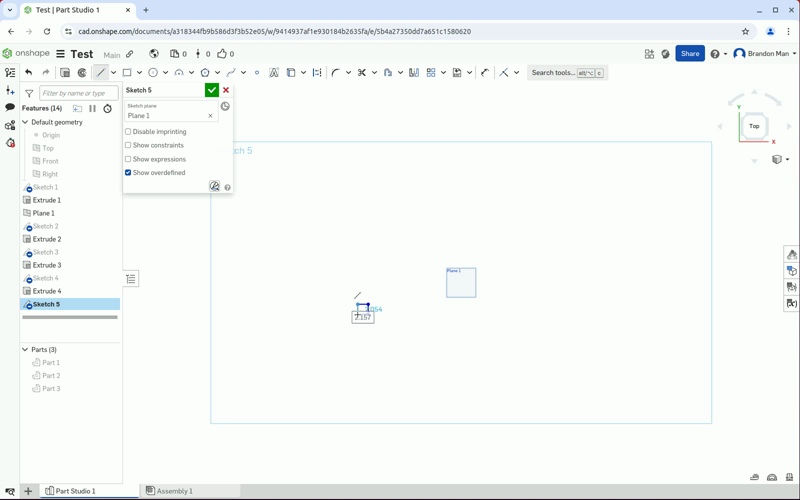
key(esc)
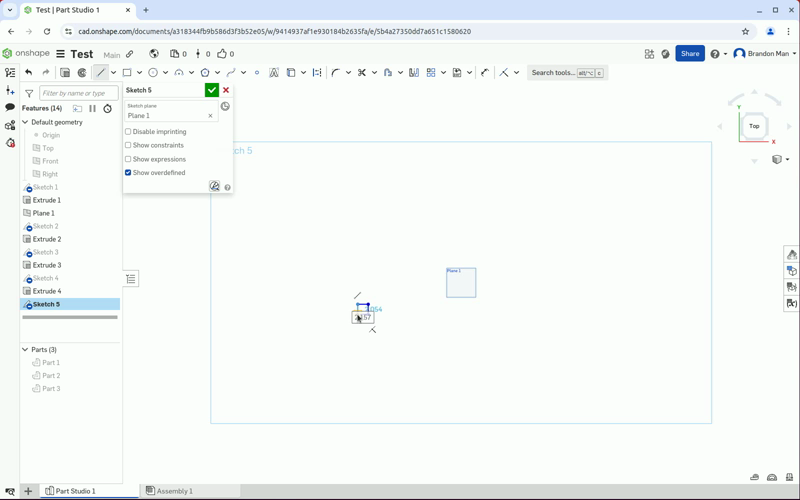
mouse_move(364, 309)
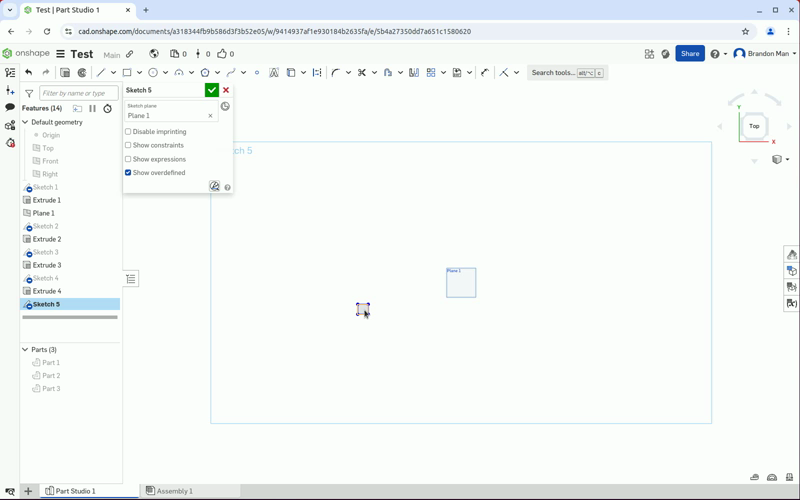
scroll(6)
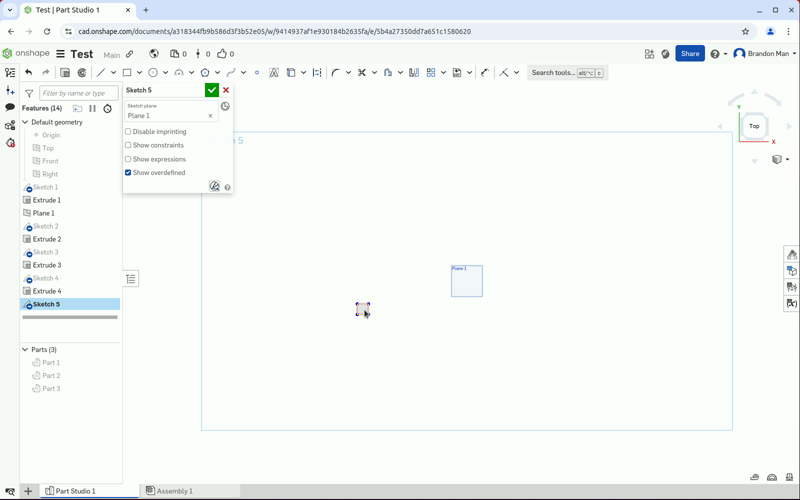
scroll(6)
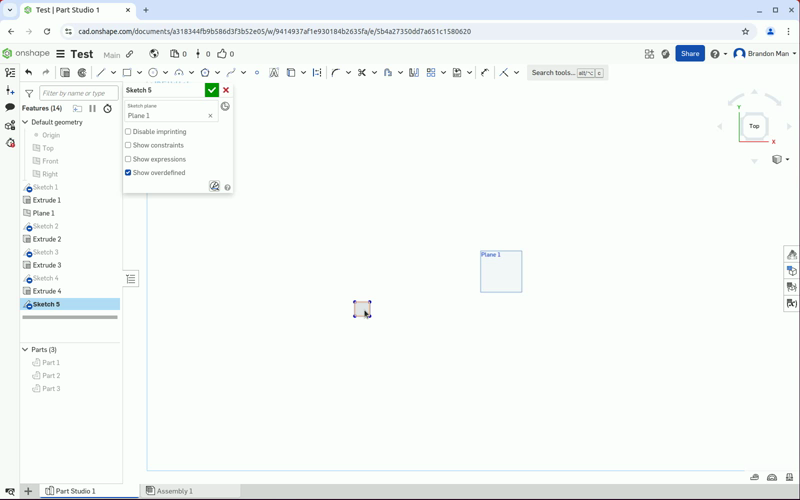
scroll(6)
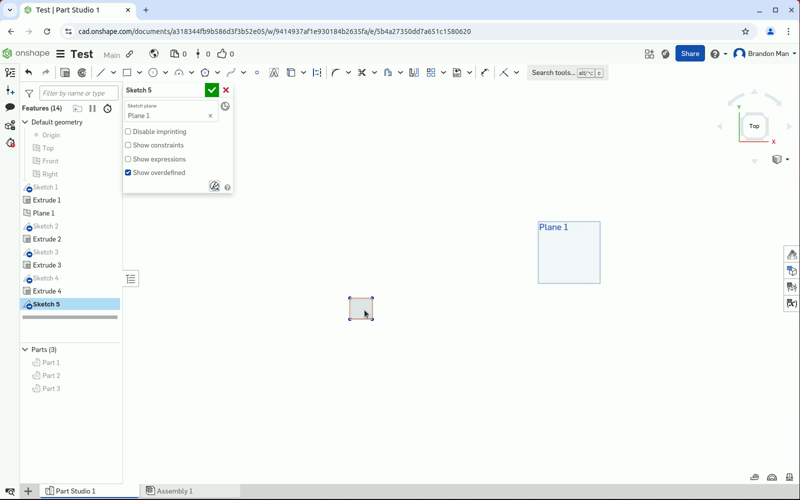
scroll(6)
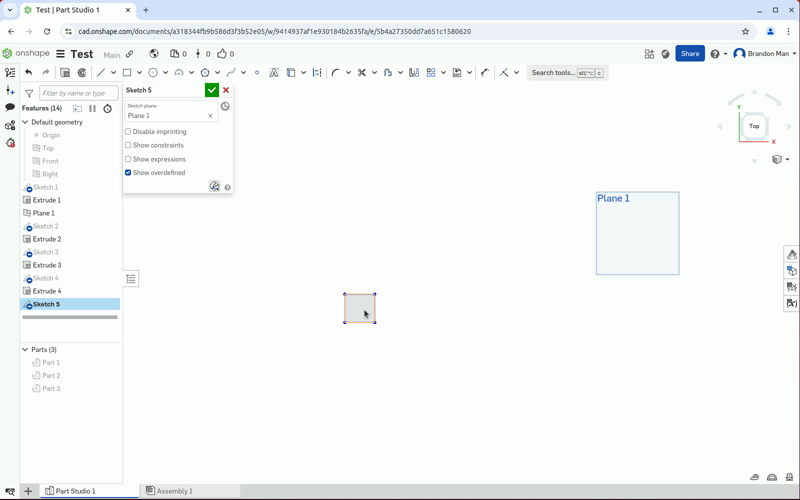
scroll(6)
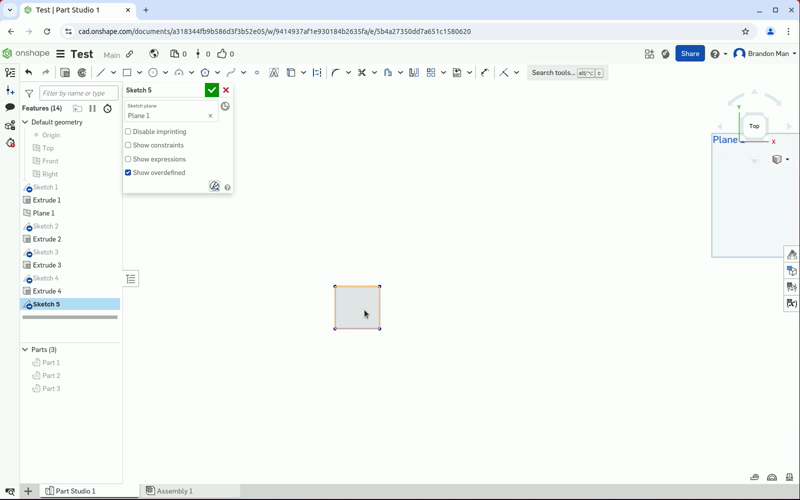
scroll(6)
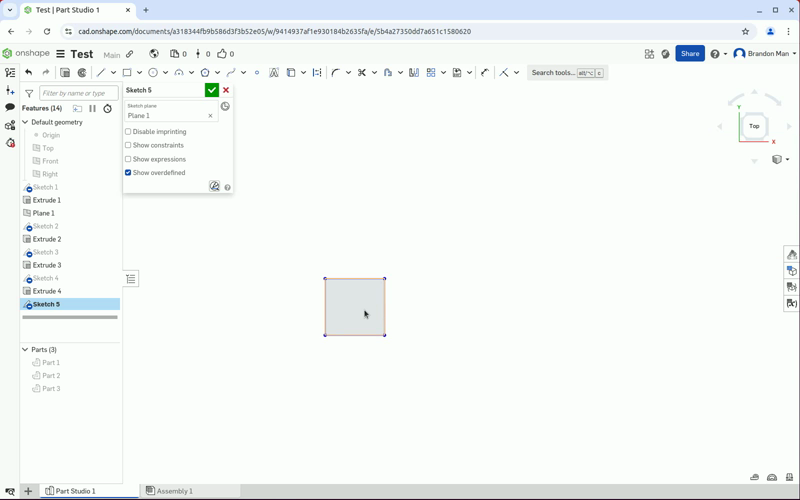
scroll(6)
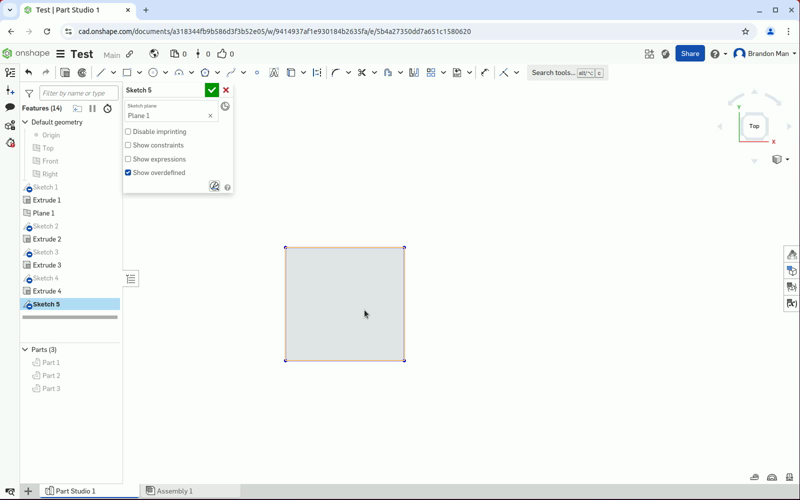
click(364, 309)
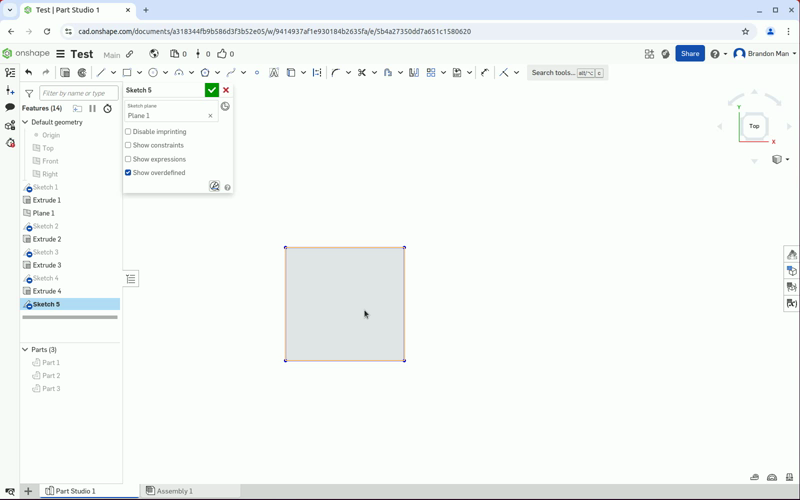
scroll(-6)
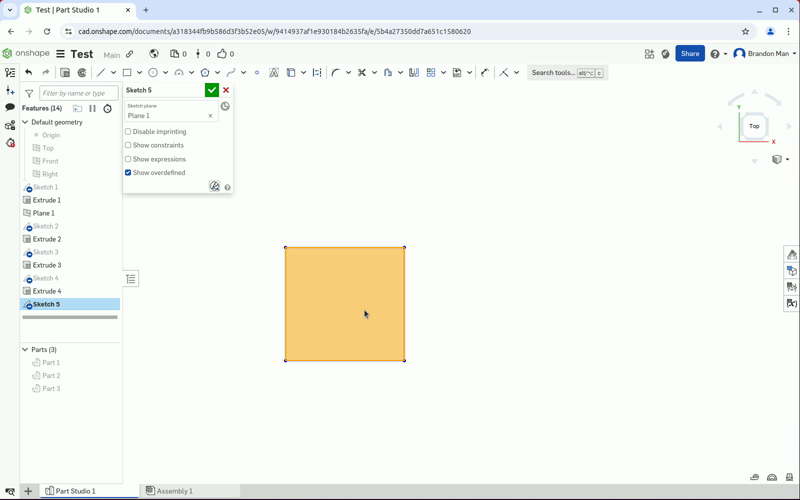
scroll(-6)
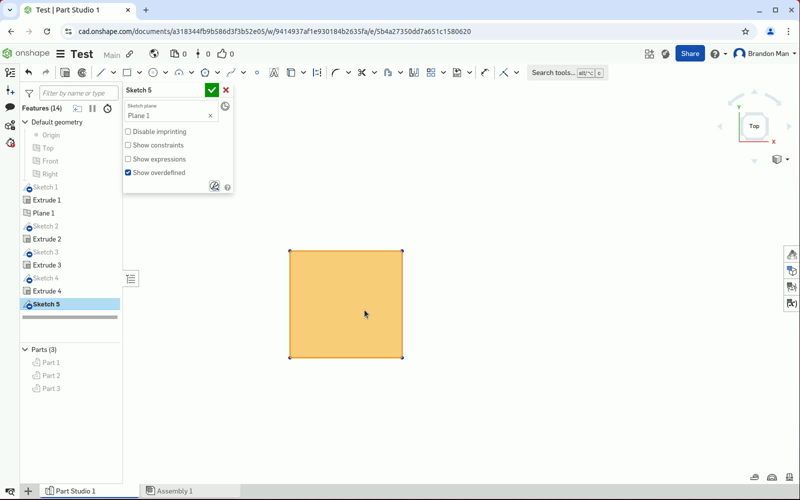
scroll(-6)
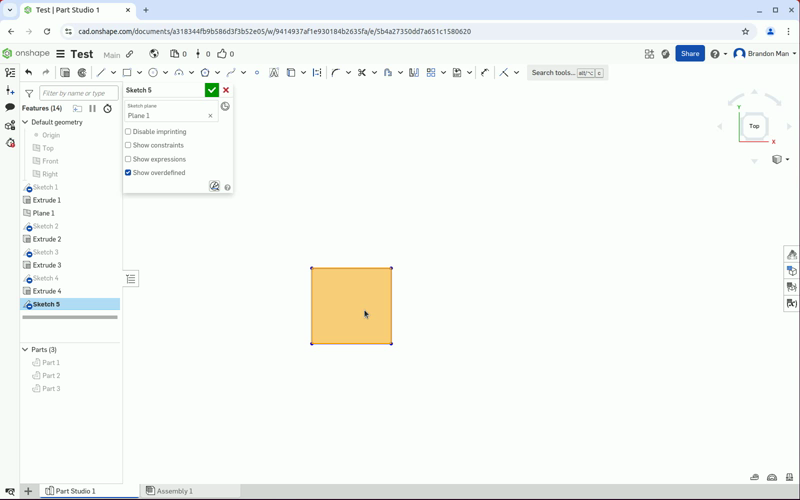
scroll(-6)
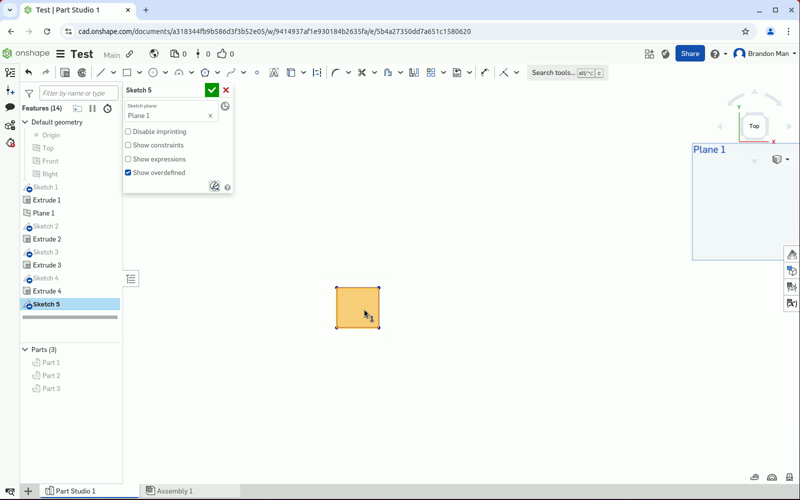
scroll(-6)
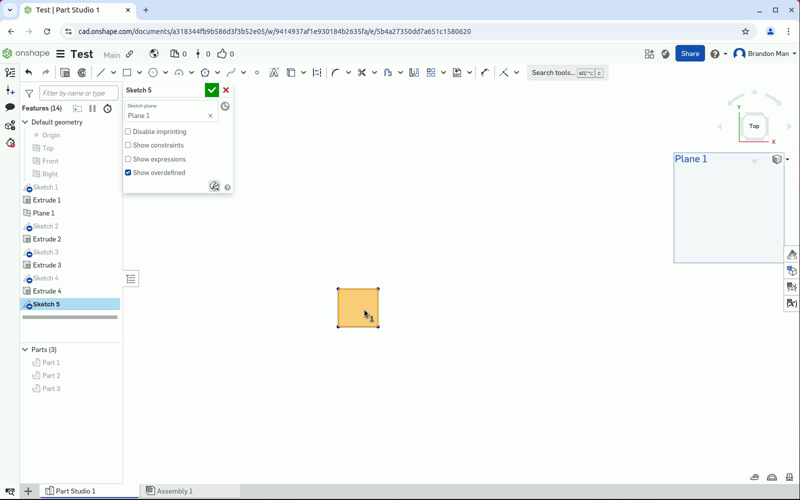
scroll(-6)
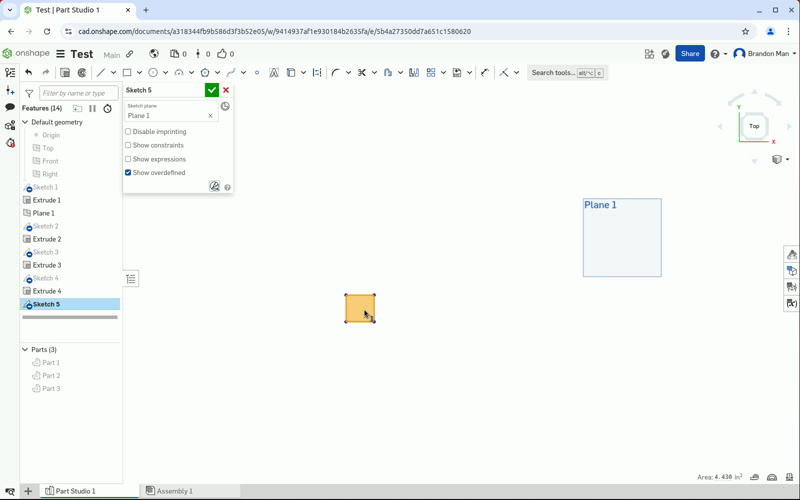
scroll(-6)
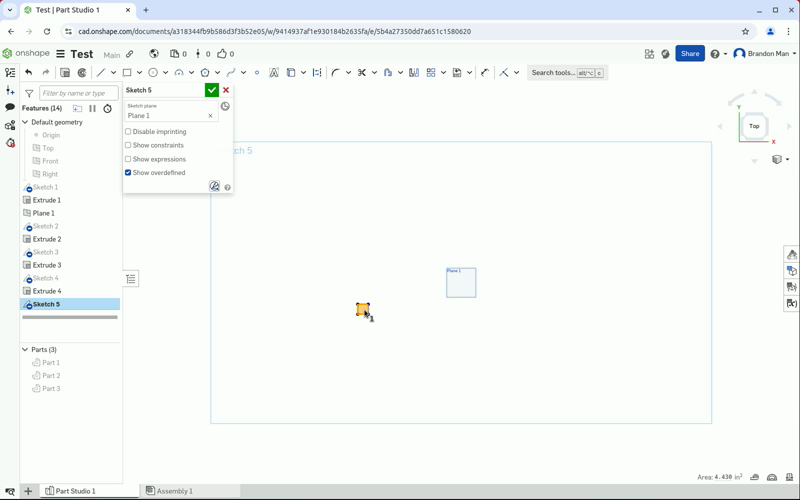
mouse_move(73, 352)
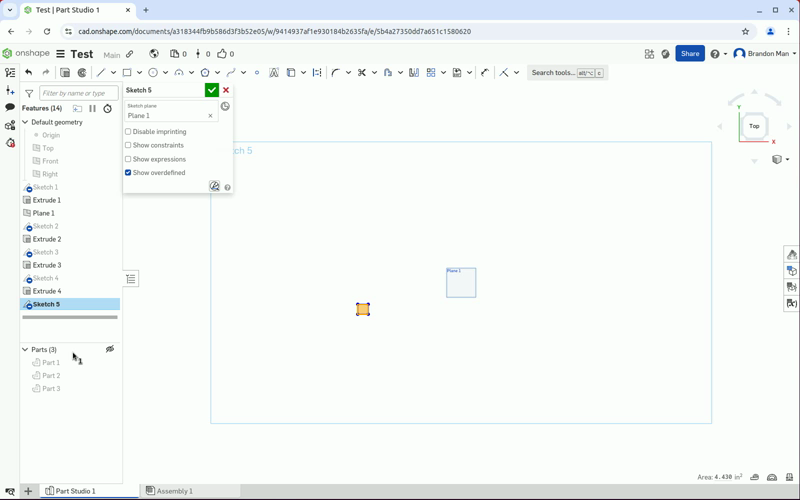
key(shift+y)
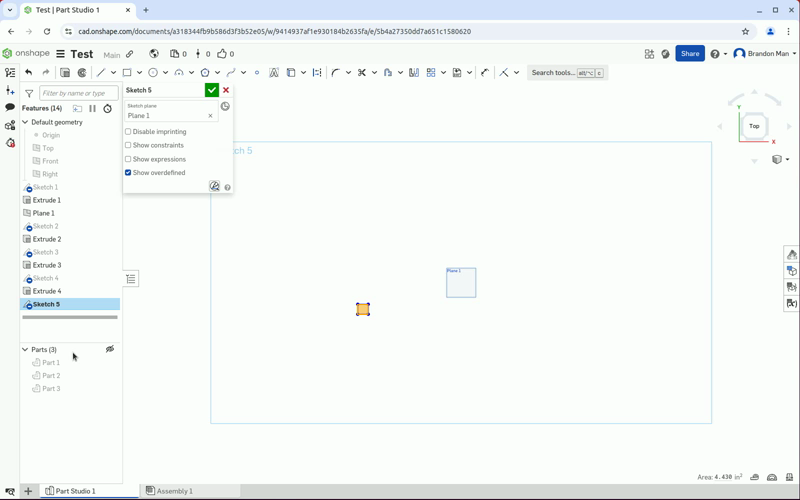
key(shift+e)
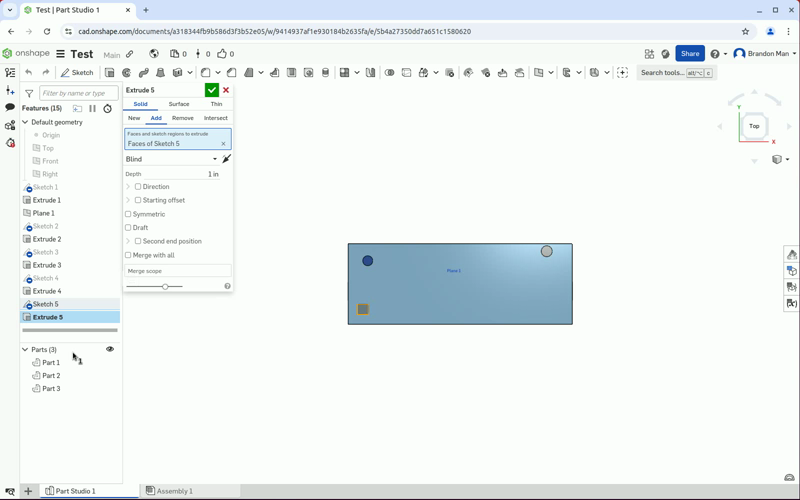
mouse_move(143, 106)
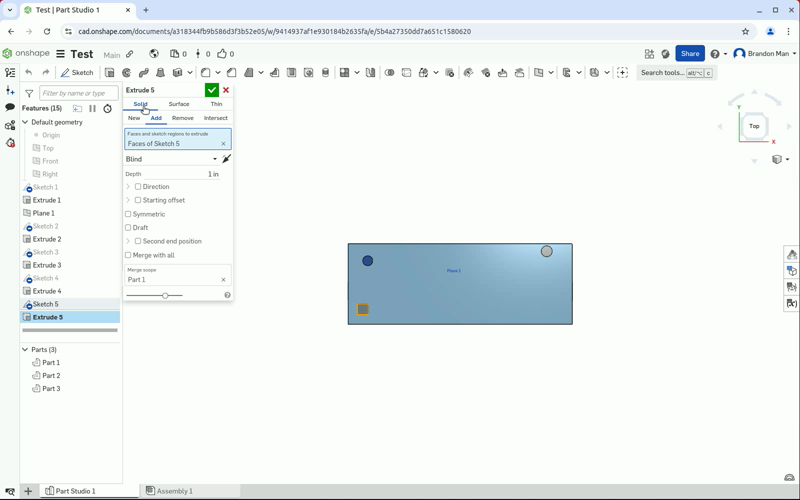
click(143, 106)
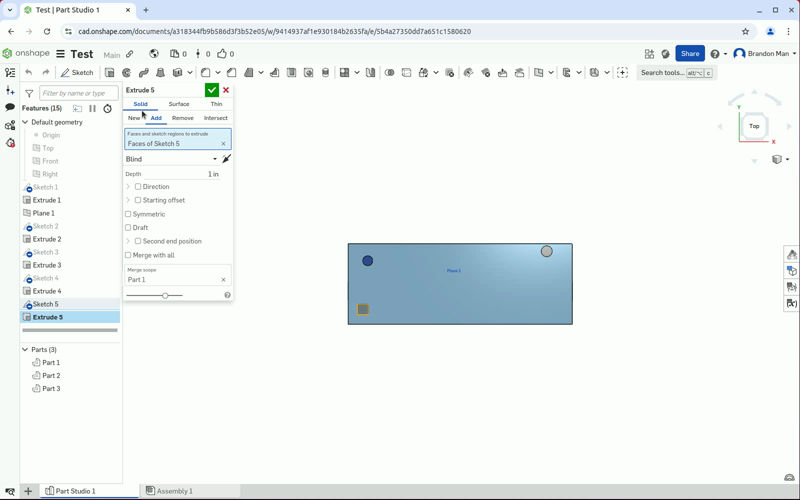
mouse_move(137, 120)
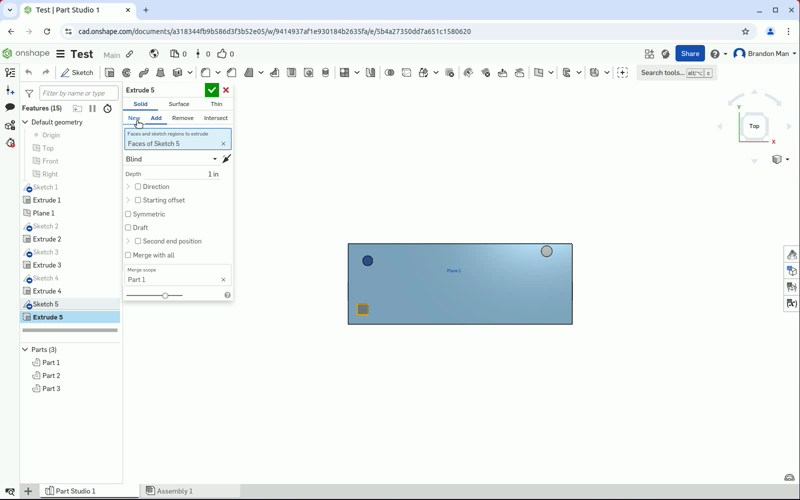
click(137, 120)
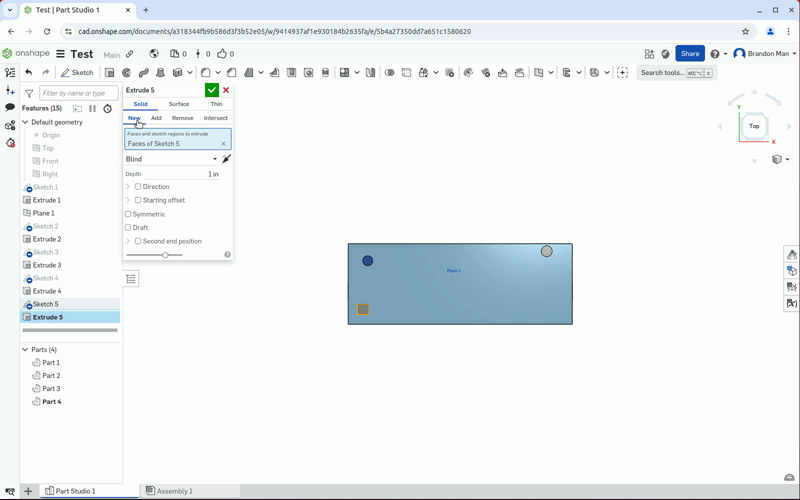
key(tab, 4)
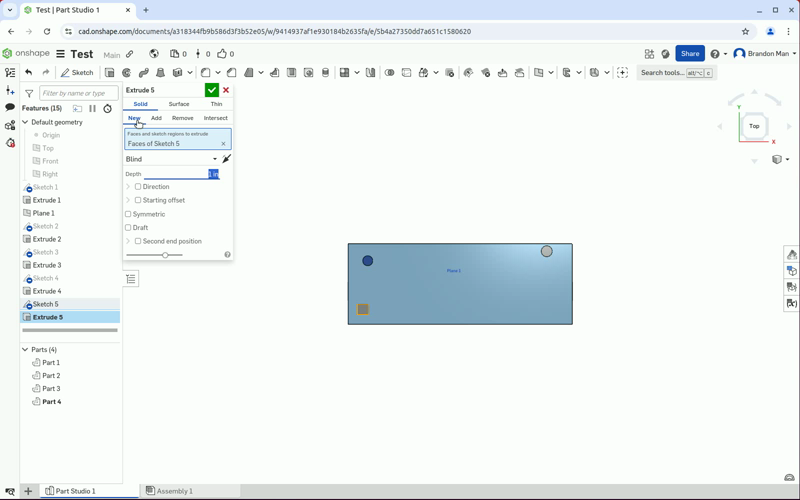
text(5.536)
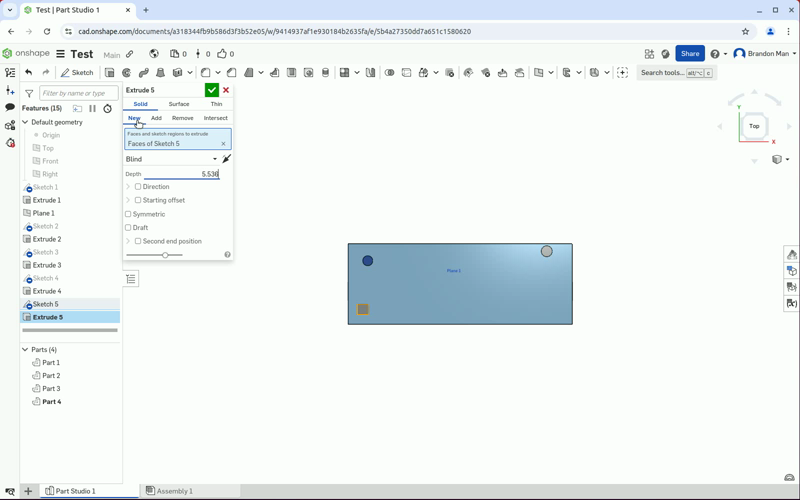
key(enter)
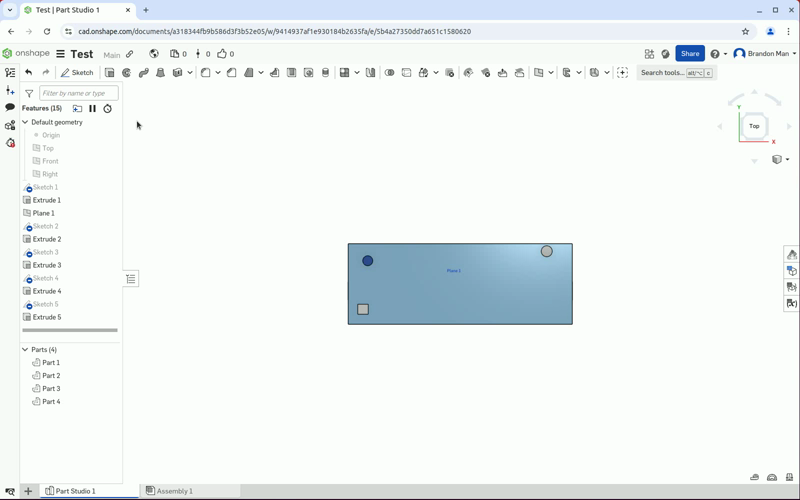
key(shift+h)
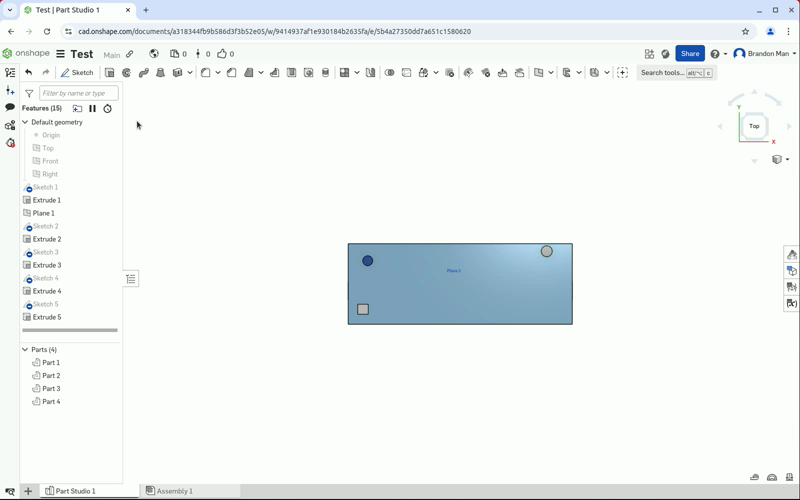
key(shift+h)
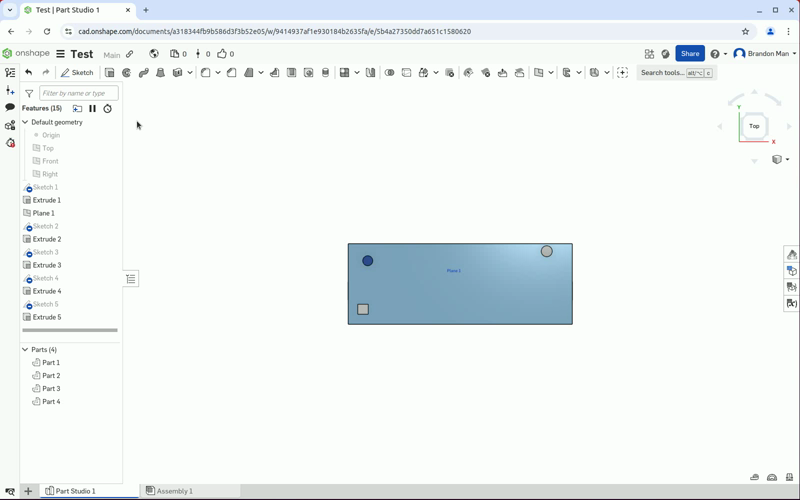
mouse_move(73, 189)
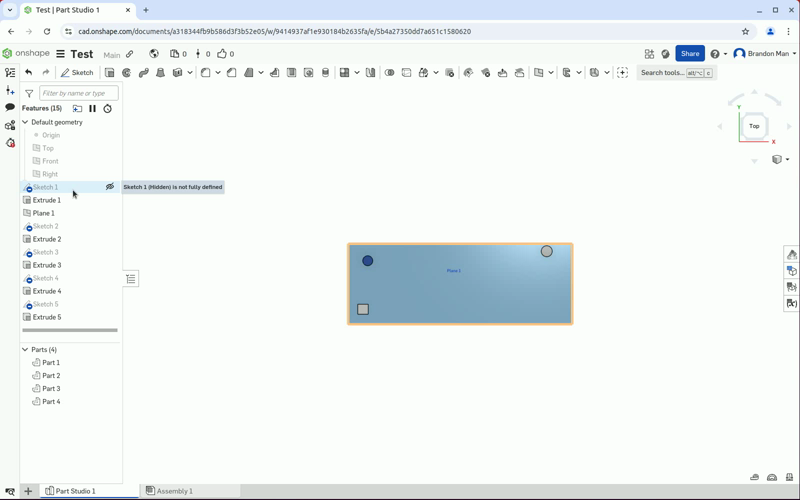
click(73, 189)
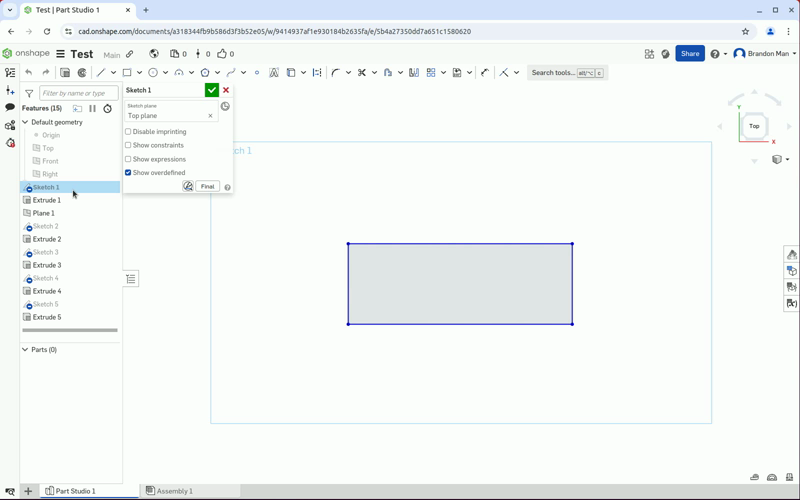
mouse_move(229, 92)
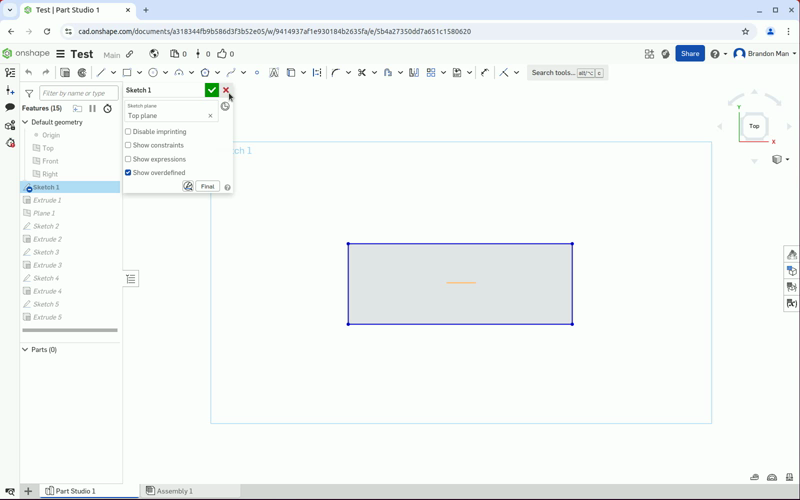
click(229, 92)
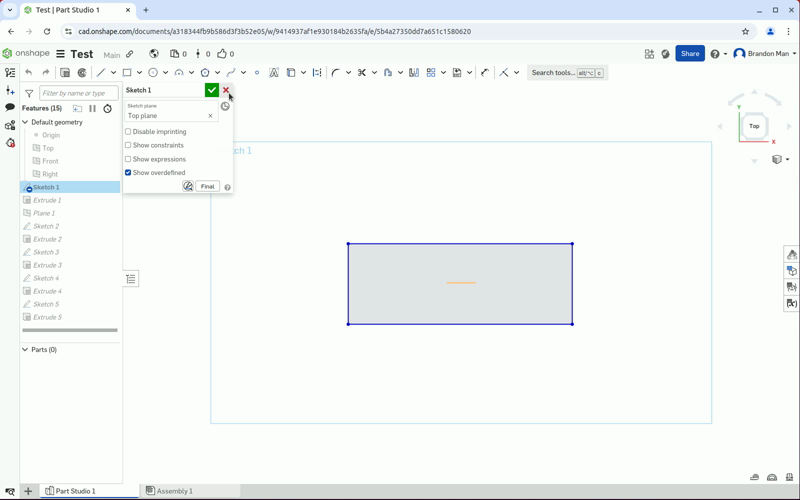
key(shift+s)
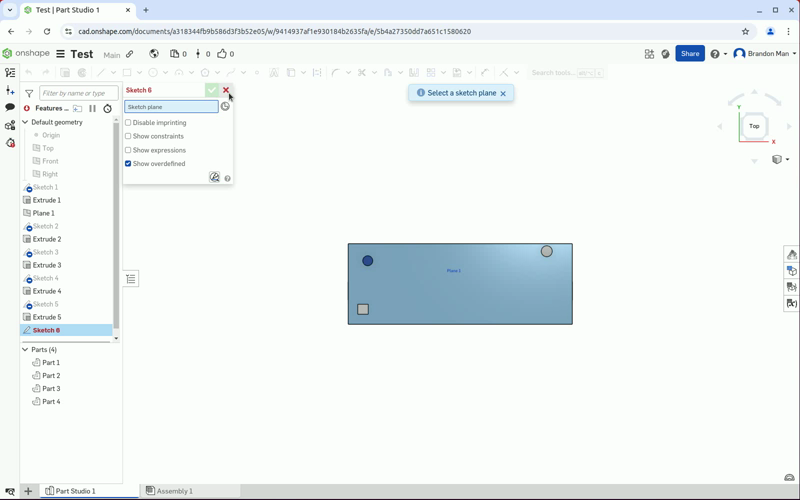
mouse_move(69, 215)
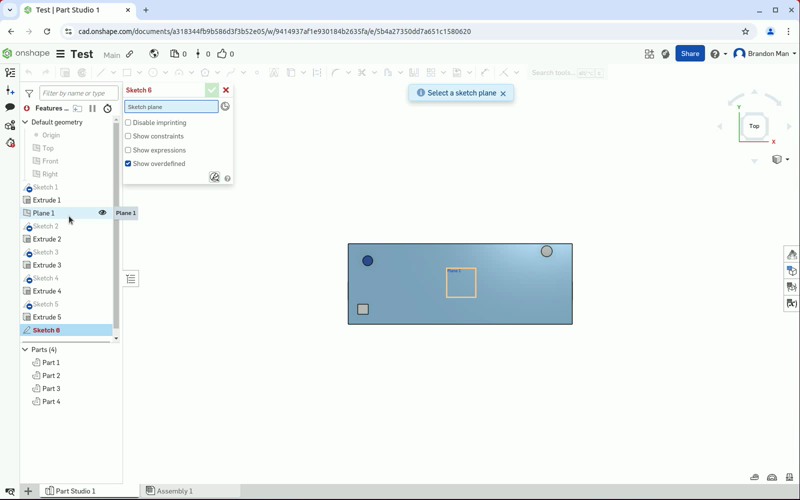
click(69, 215)
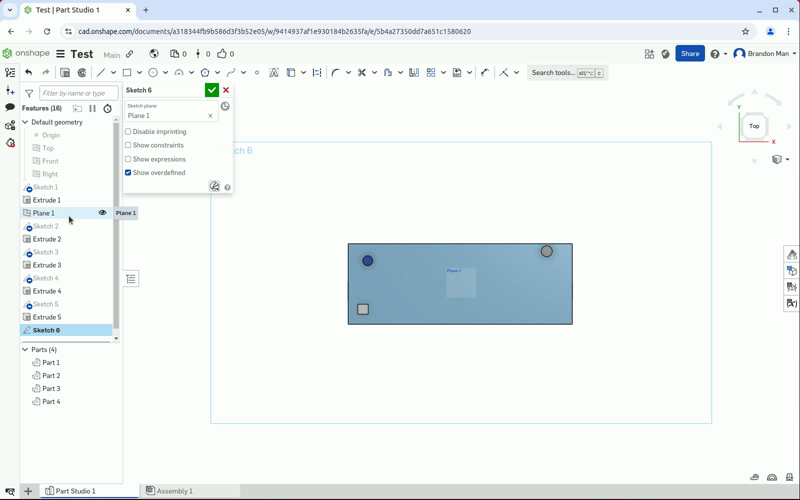
mouse_move(73, 352)
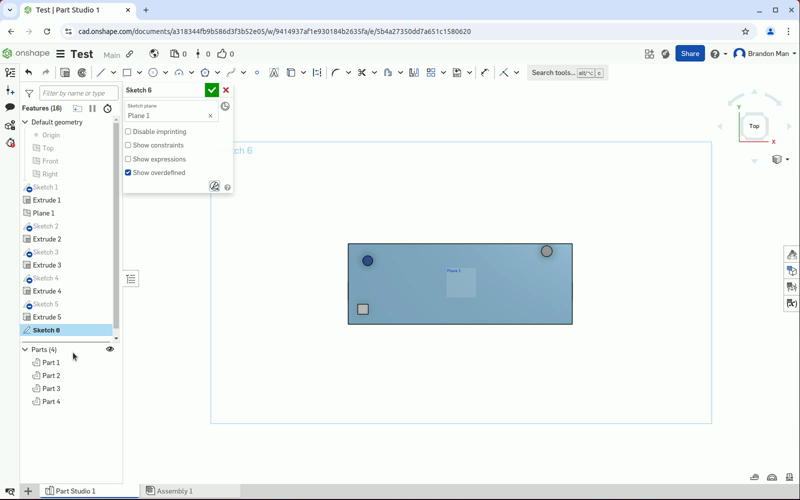
key(y)
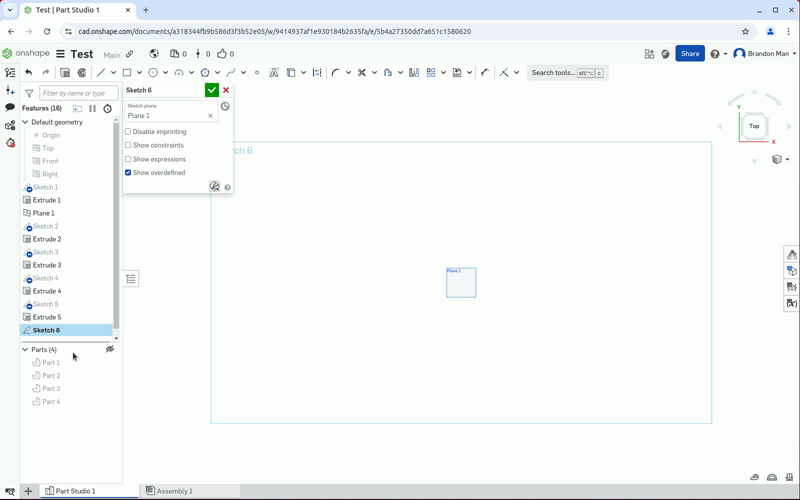
key(l)
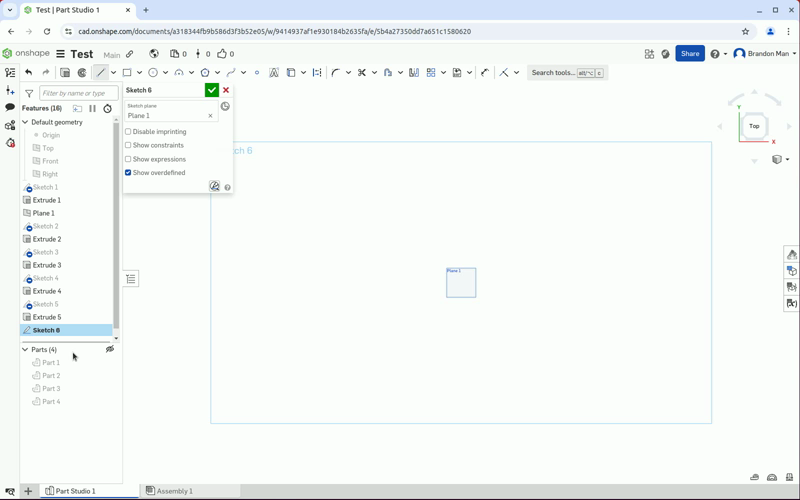
key_down(shift)
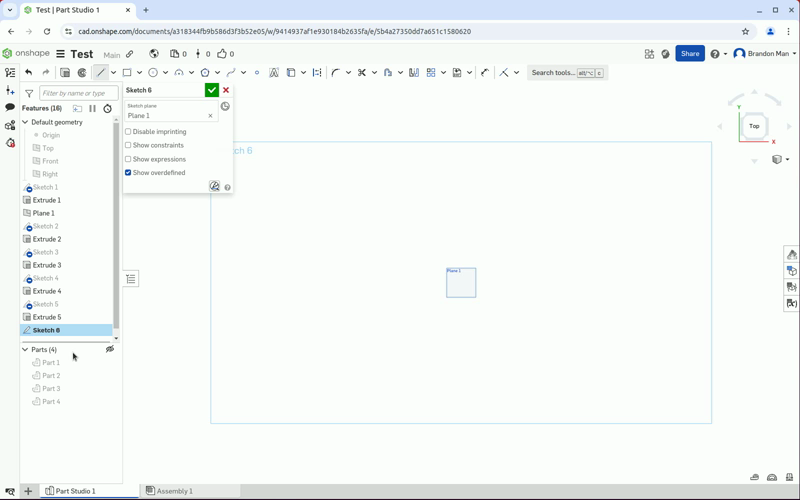
mouse_move(555, 314)
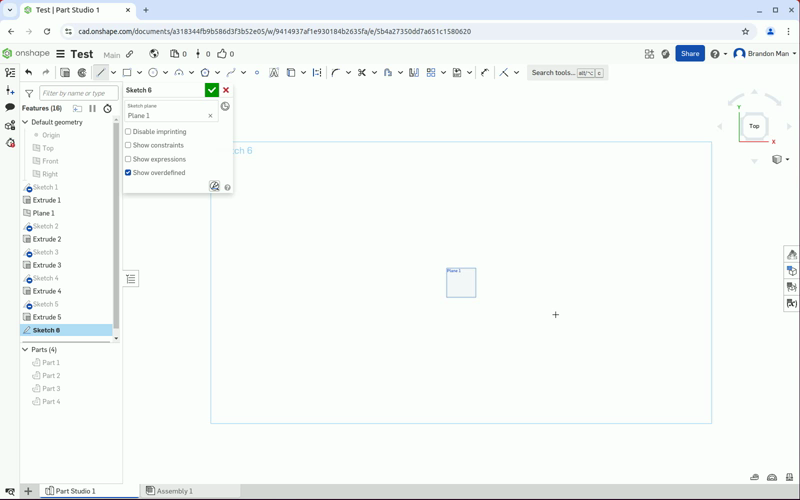
click(555, 314)
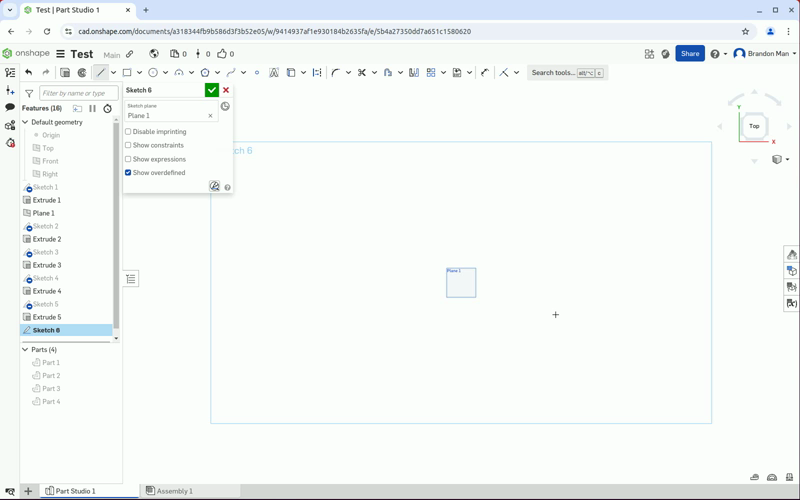
key_up(shift)
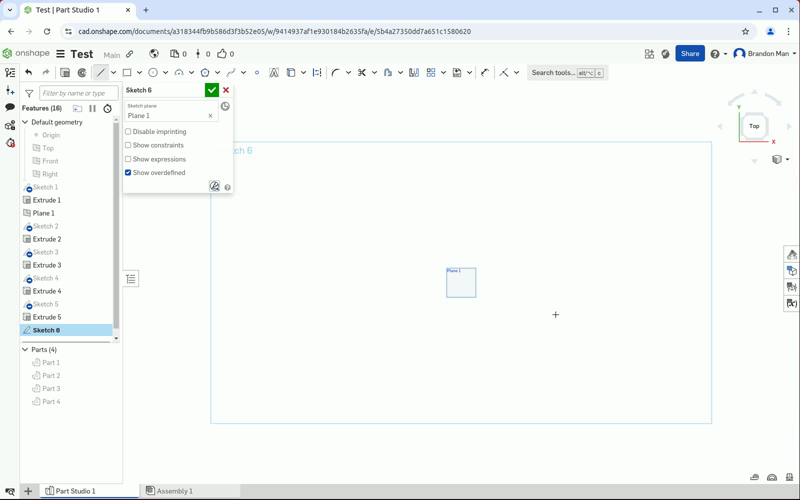
key_down(shift)
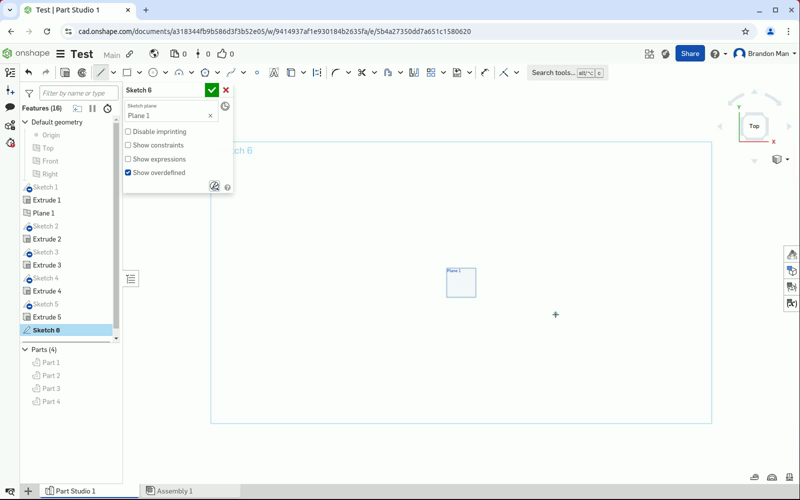
mouse_move(585, 314)
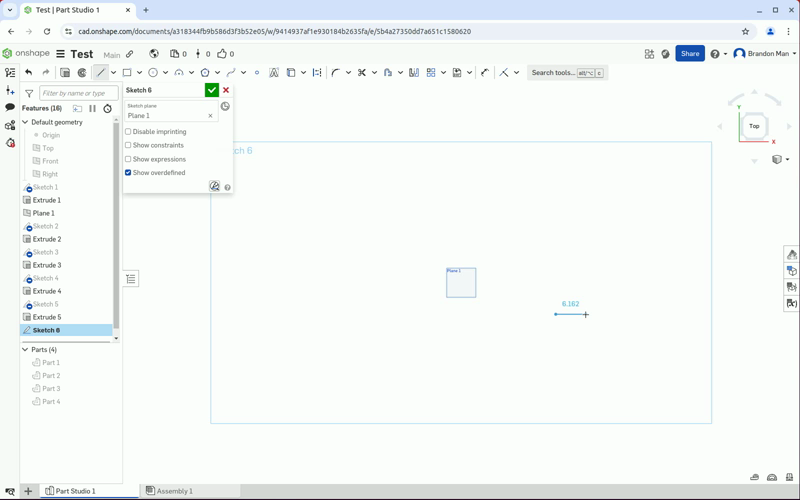
mouse_move(566, 314)
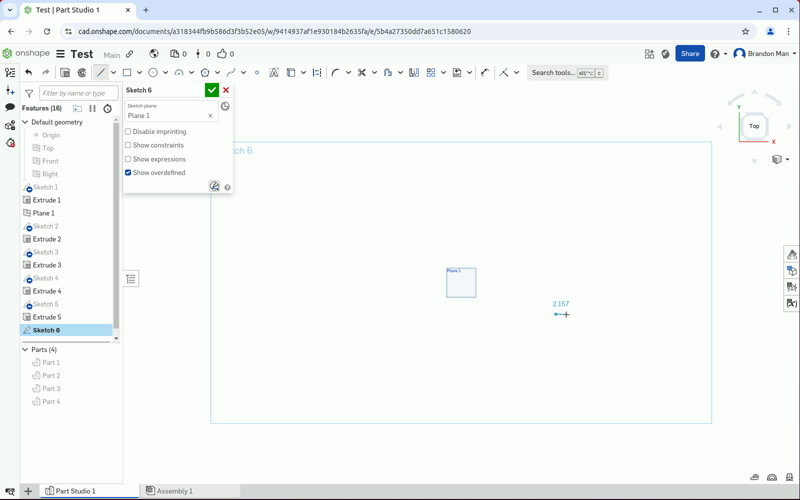
click(566, 314)
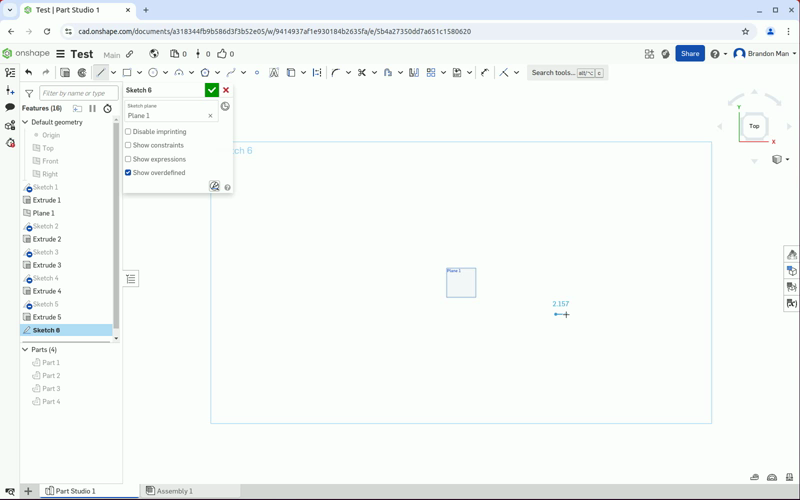
key_up(shift)
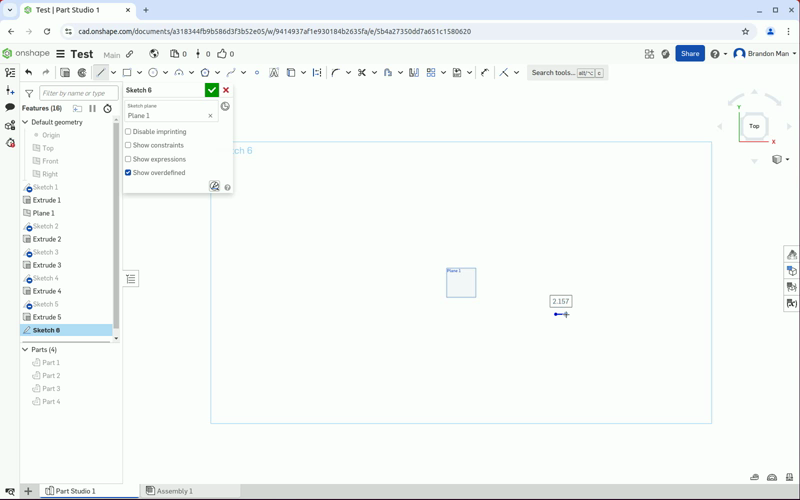
key_down(shift)
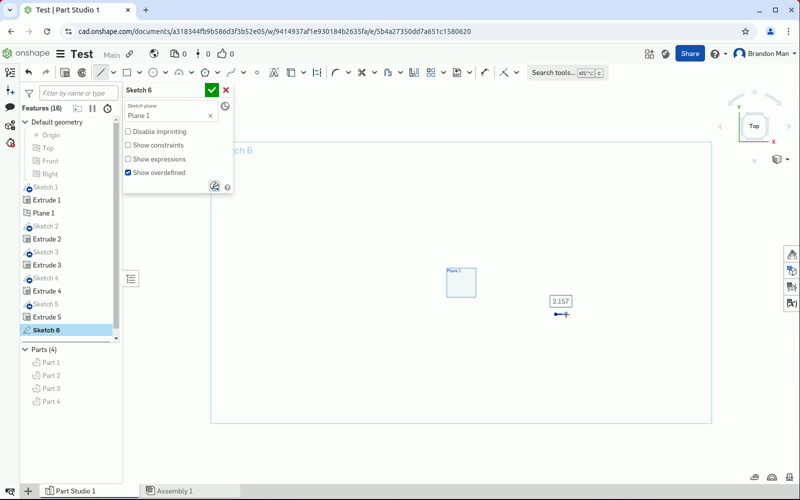
mouse_move(589, 314)
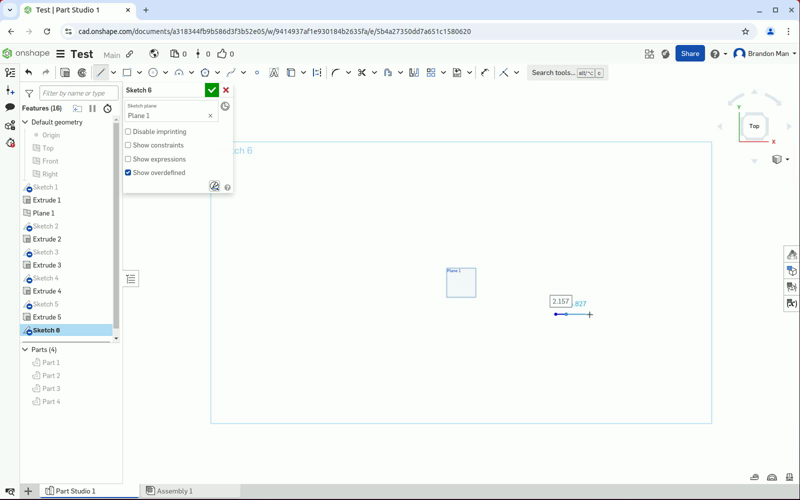
mouse_move(566, 304)
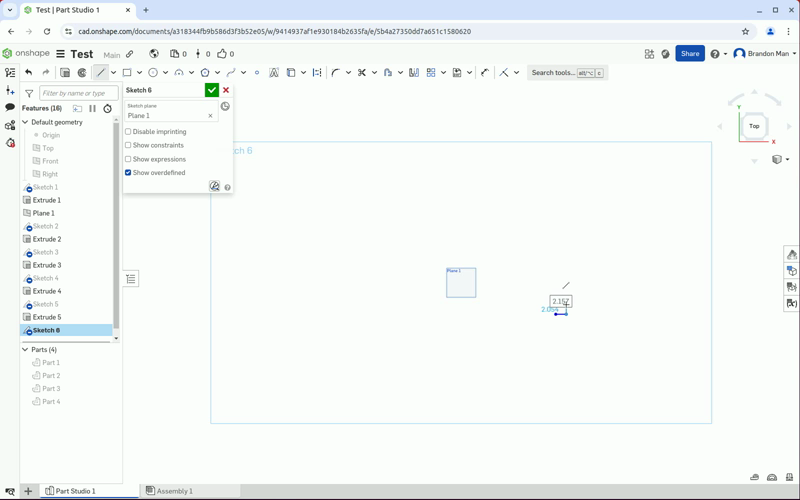
click(566, 304)
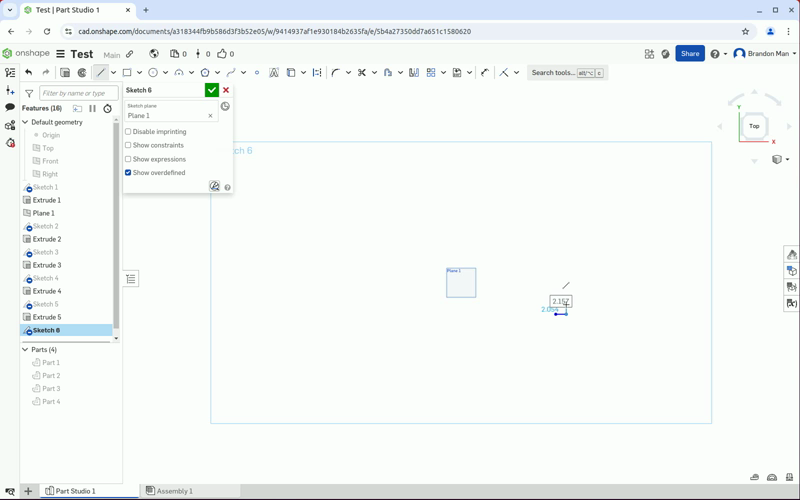
key_up(shift)
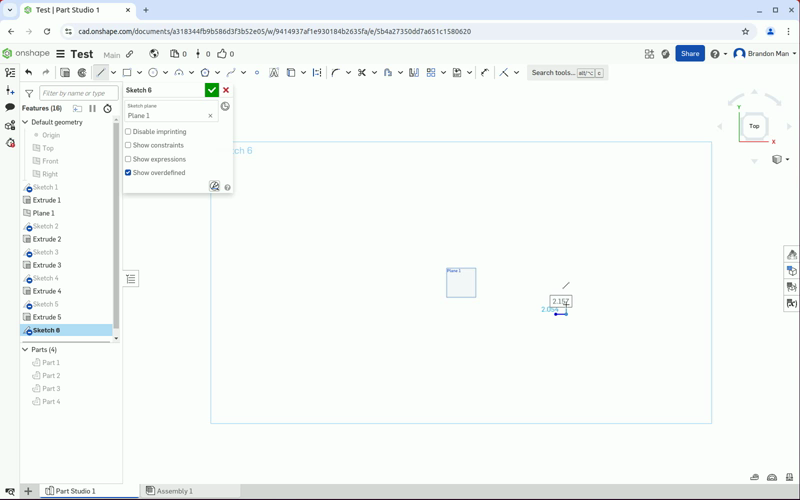
key_down(shift)
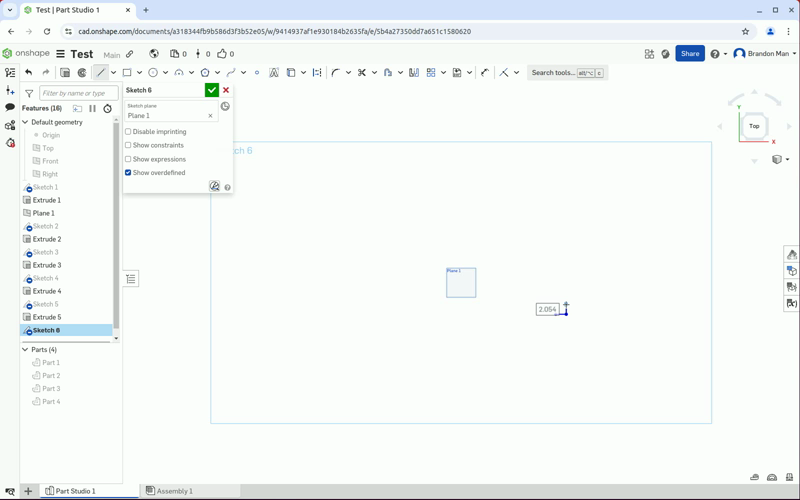
mouse_move(589, 304)
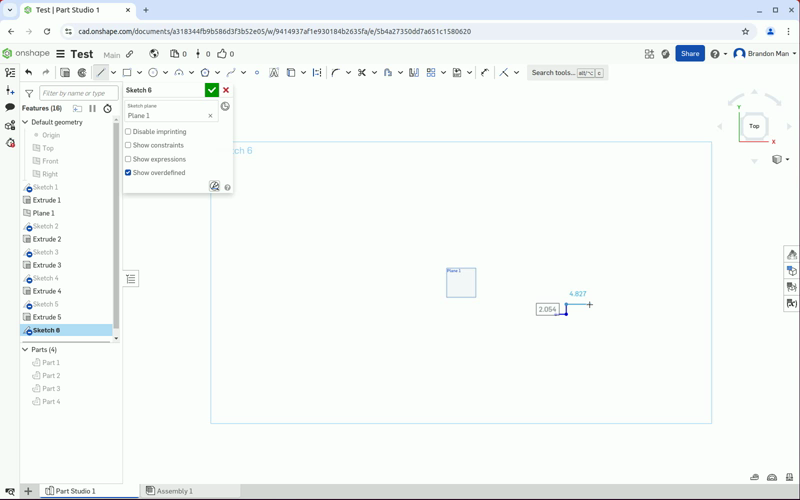
mouse_move(555, 304)
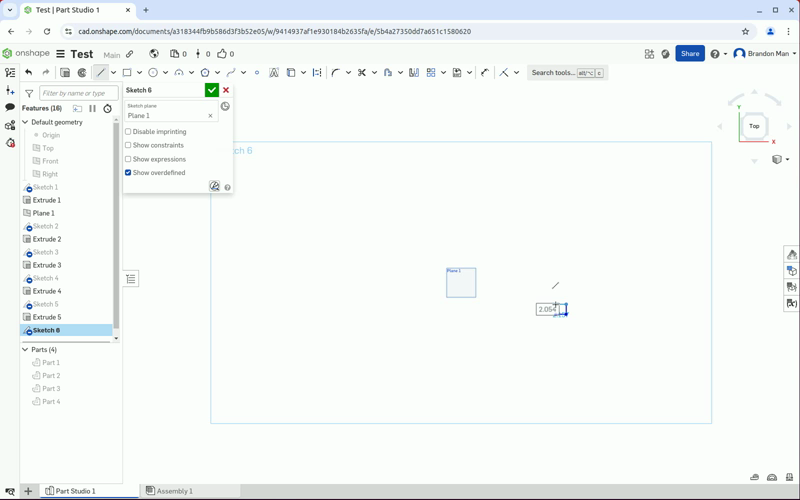
click(555, 304)
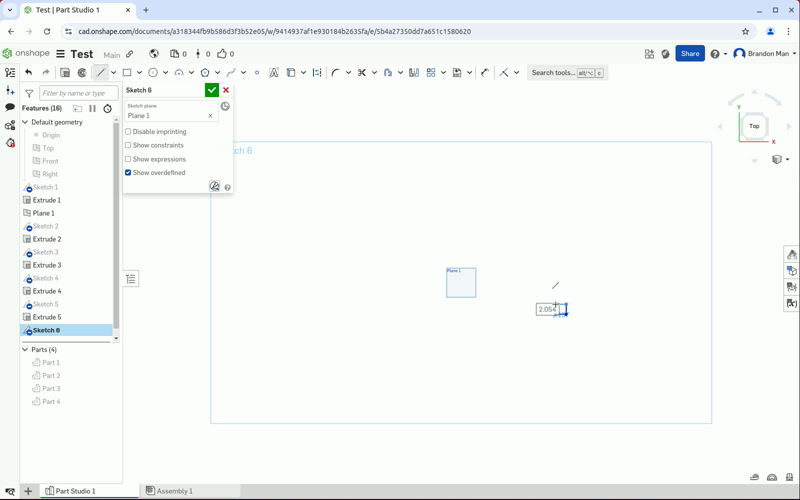
key_up(shift)
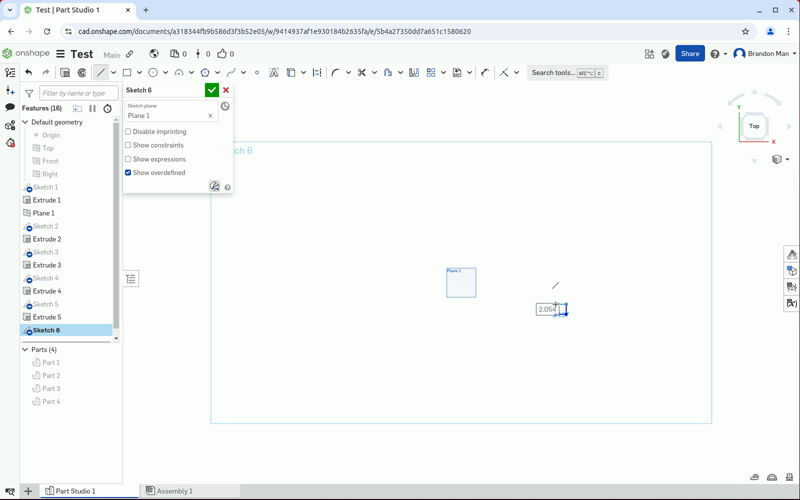
mouse_move(585, 304)
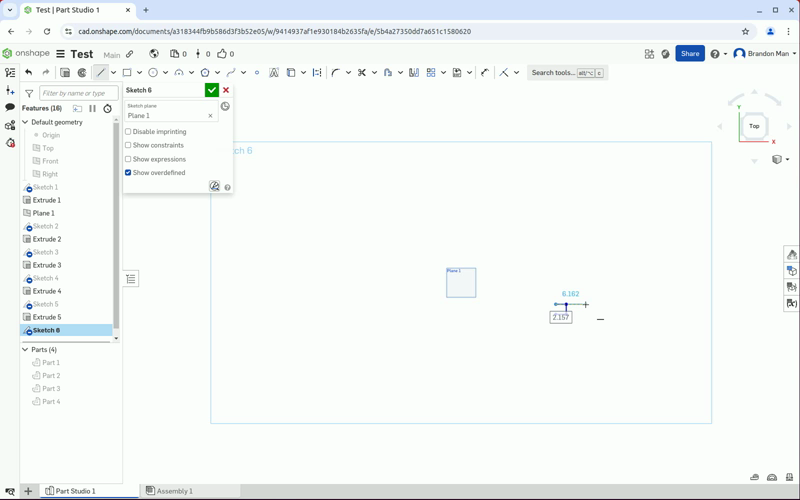
key_down(shift)
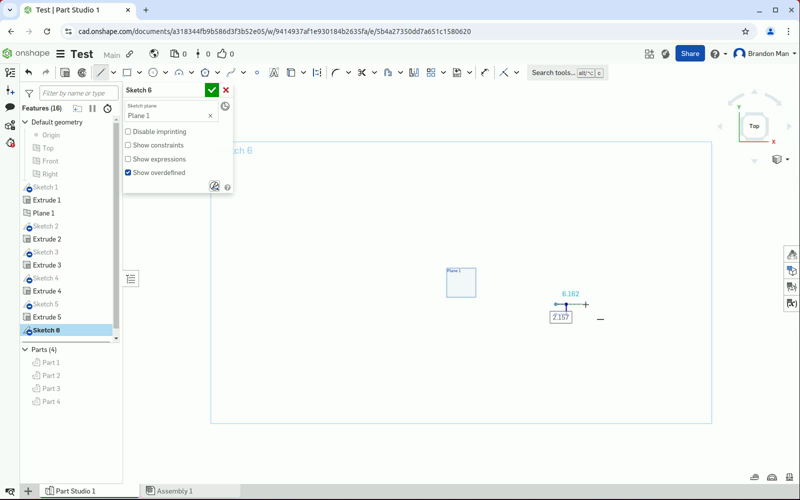
mouse_move(555, 314)
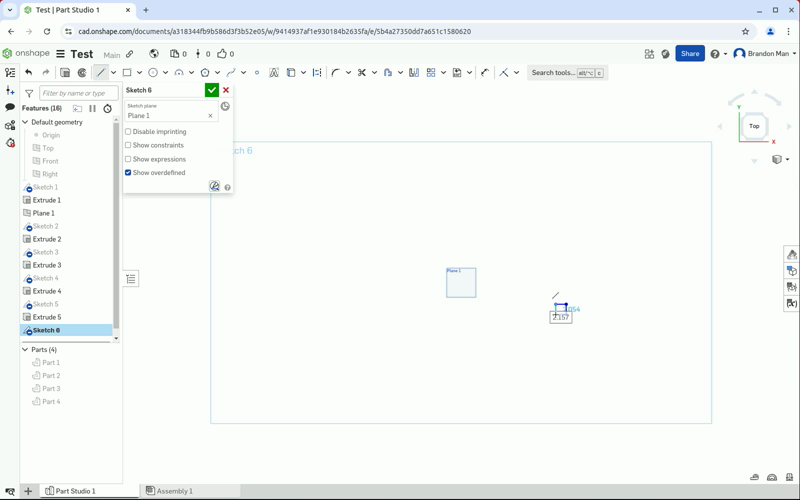
key_up(shift)
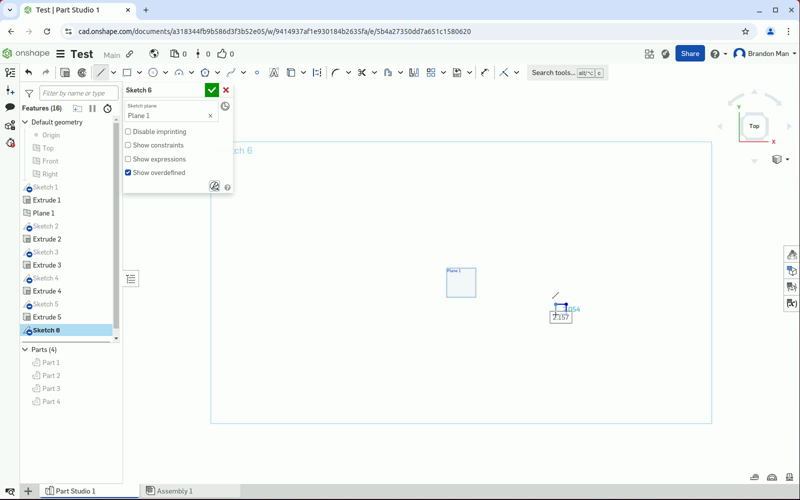
click(555, 314)
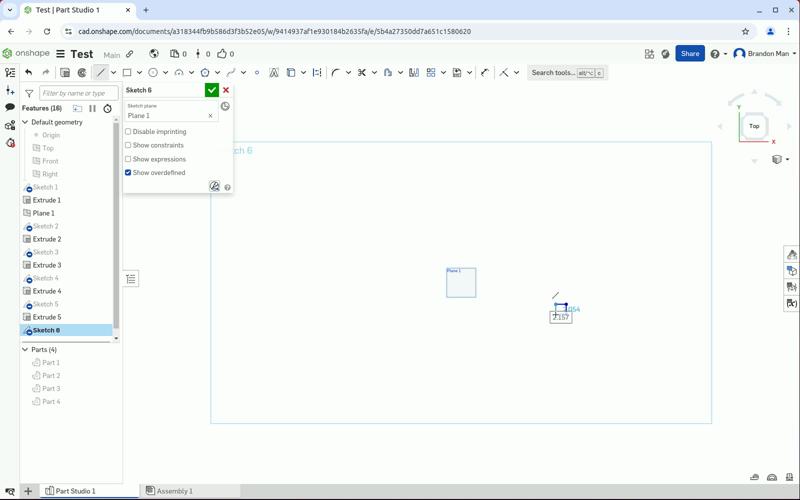
key(esc)
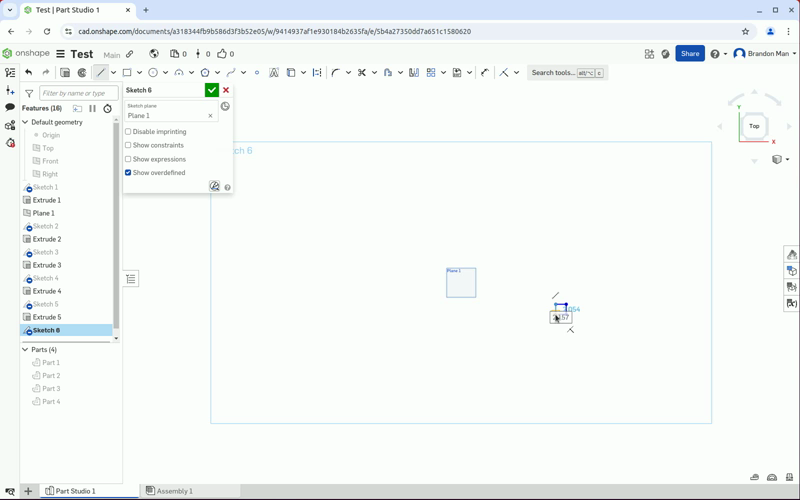
mouse_move(558, 311)
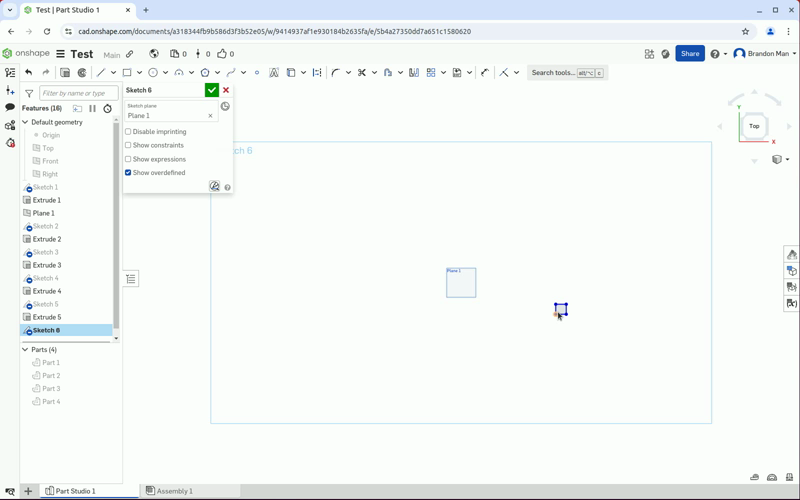
scroll(6)
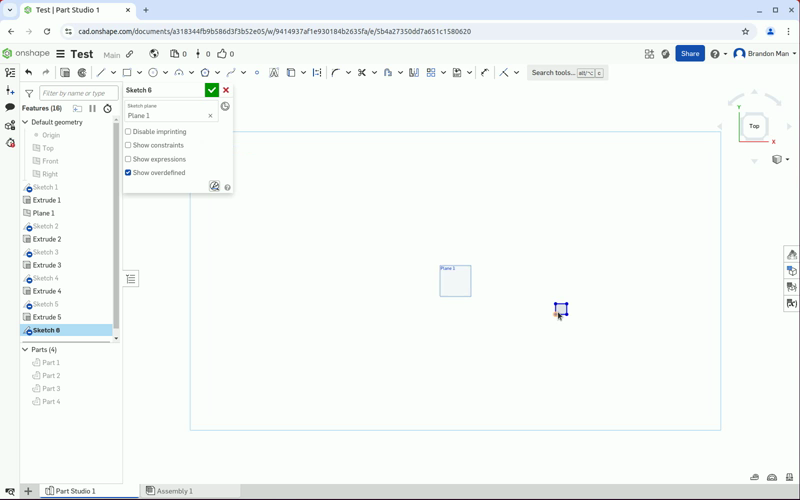
scroll(6)
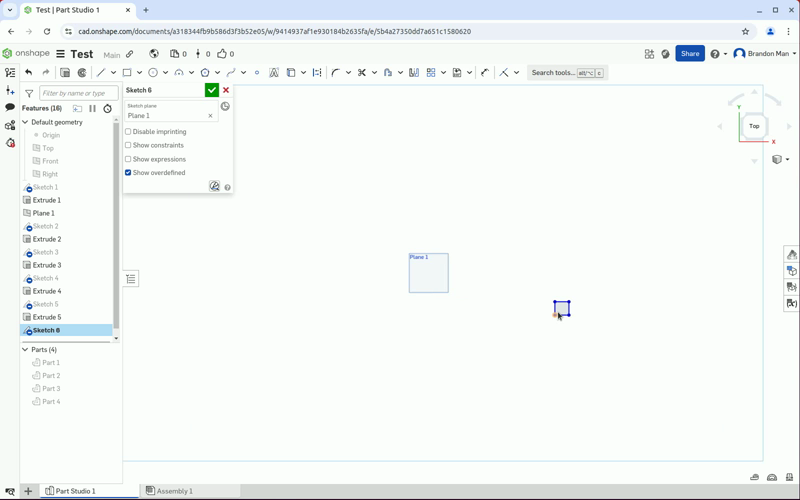
scroll(6)
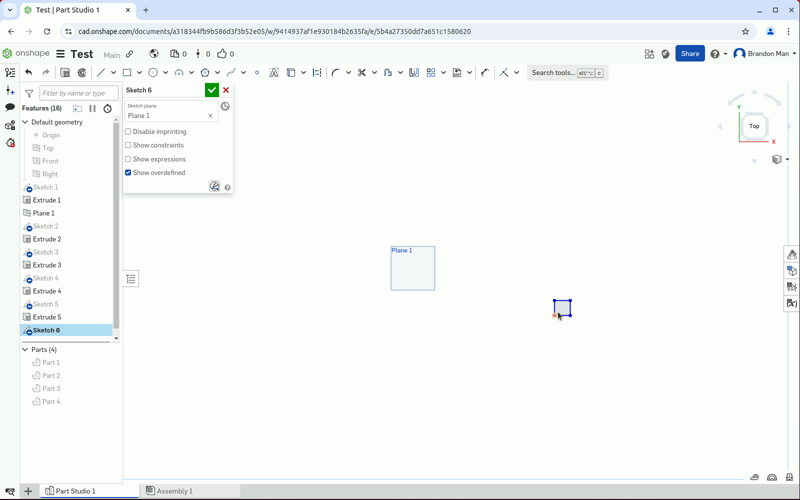
scroll(6)
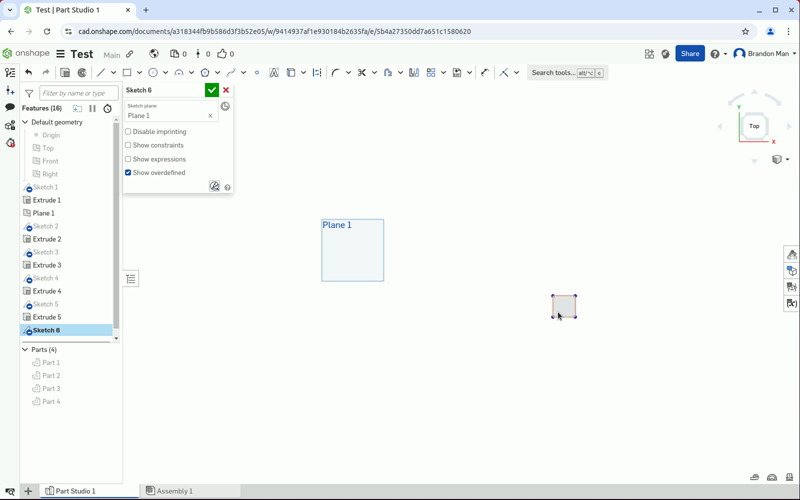
scroll(6)
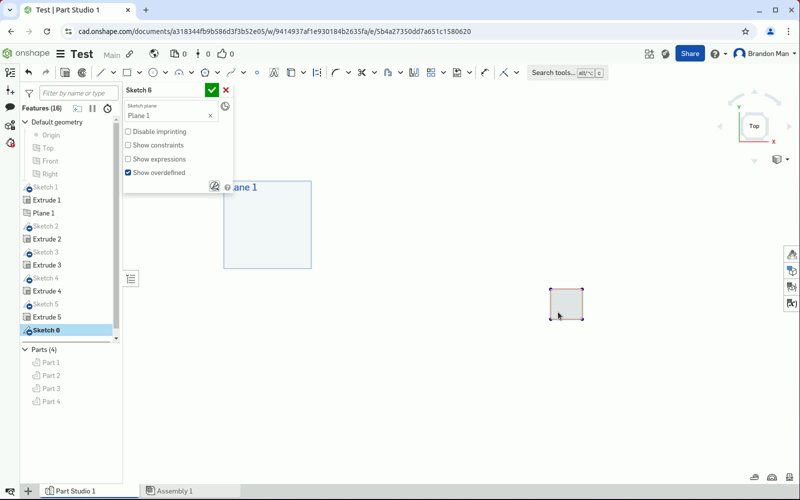
scroll(6)
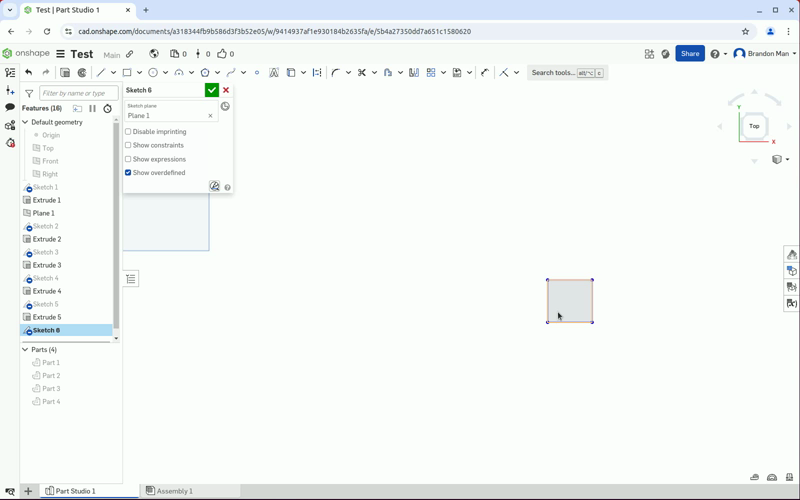
scroll(6)
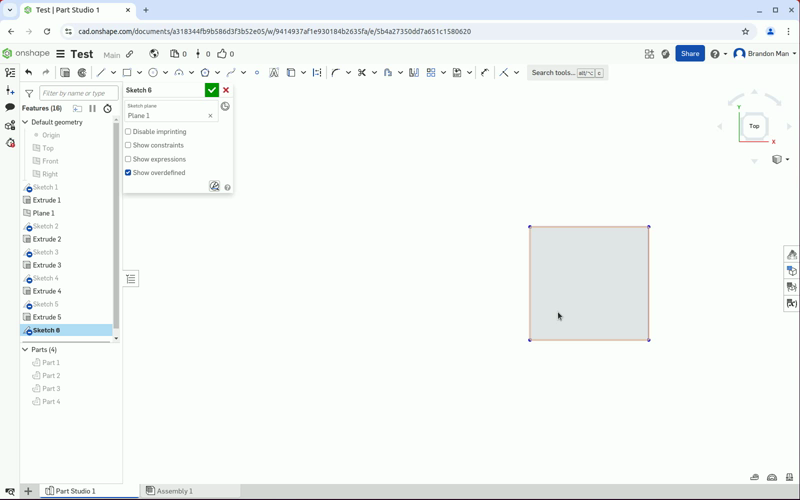
click(558, 311)
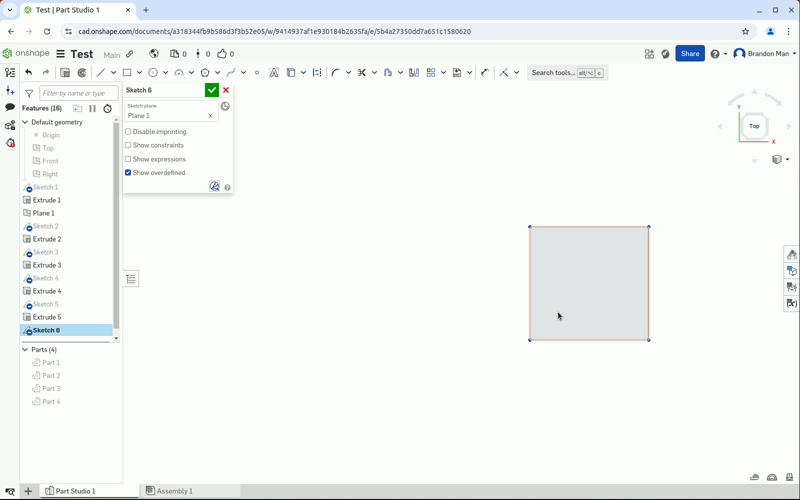
scroll(-6)
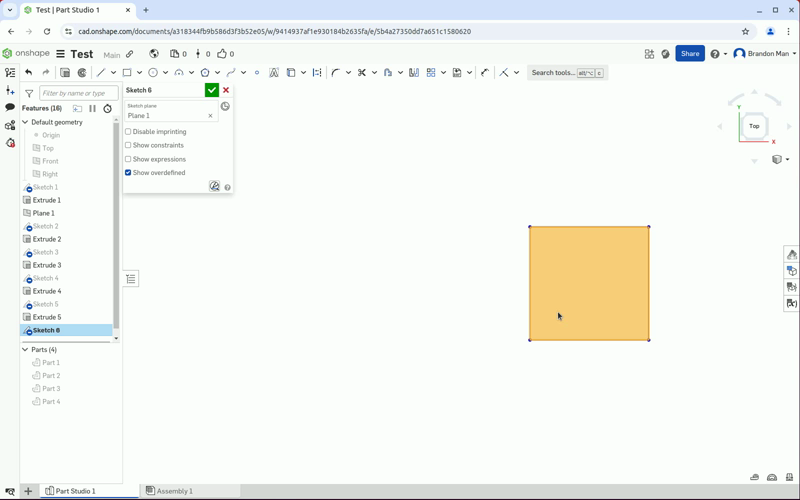
scroll(-6)
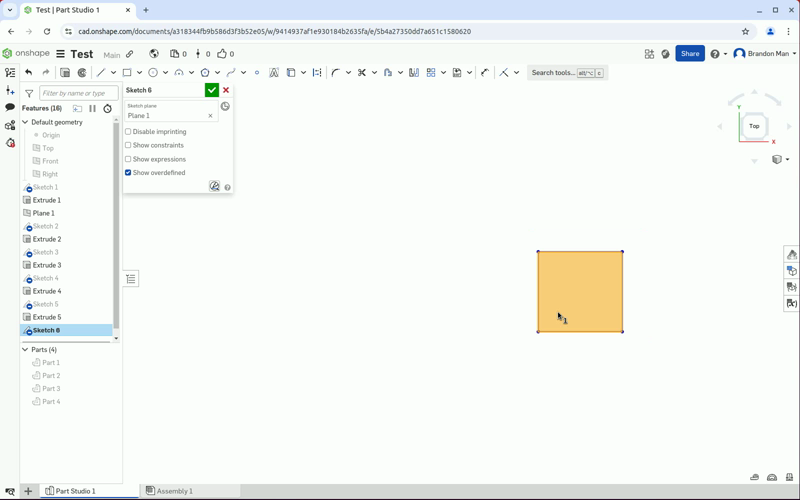
scroll(-6)
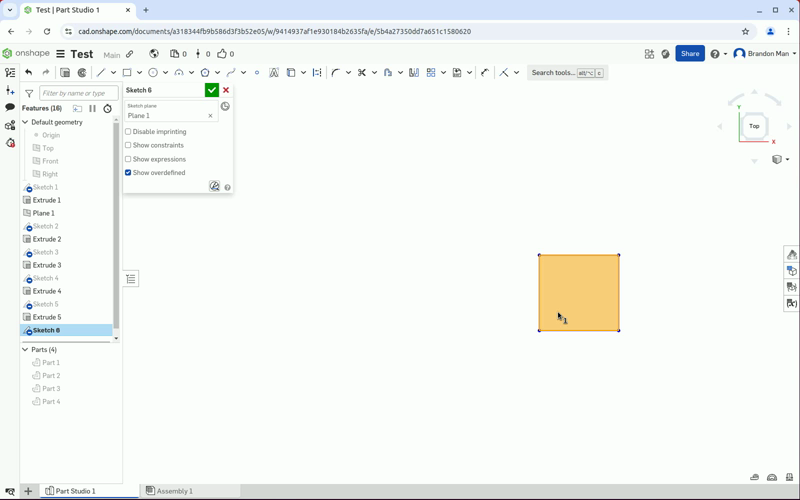
scroll(-6)
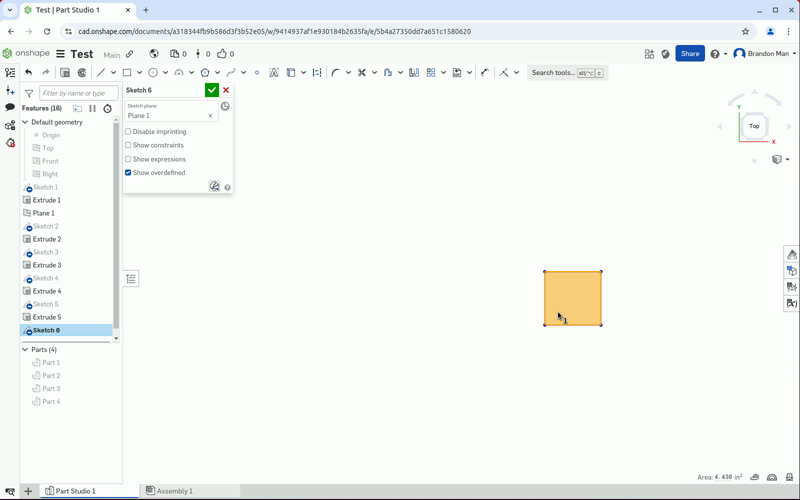
scroll(-6)
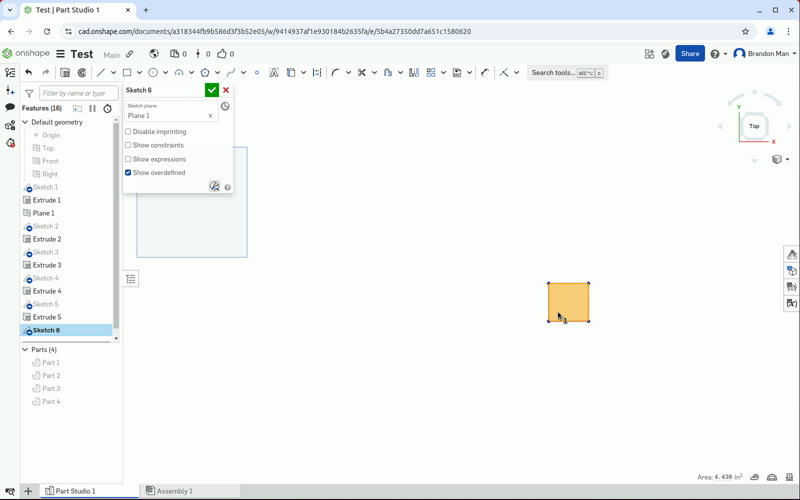
scroll(-6)
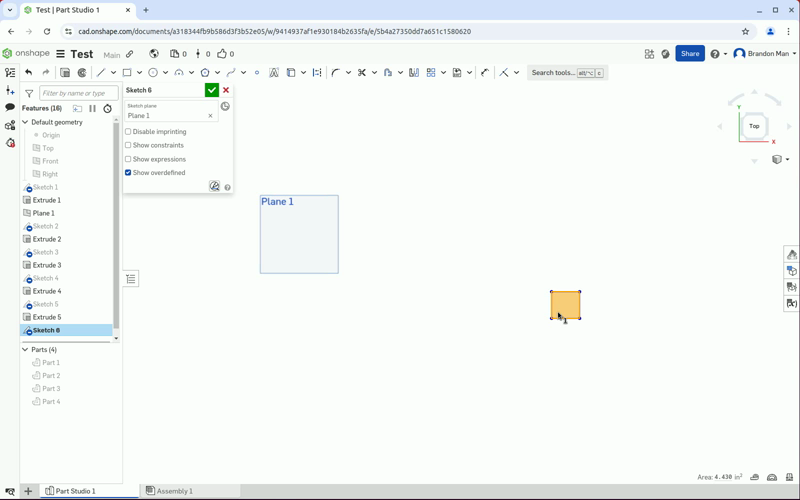
scroll(-6)
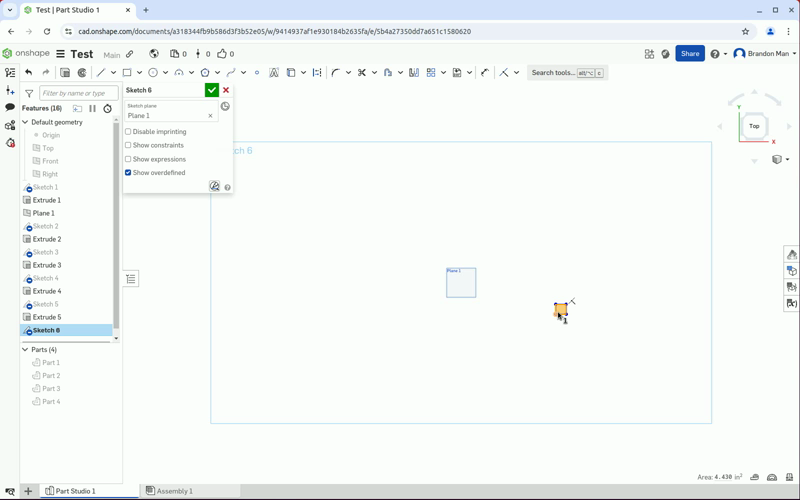
mouse_move(73, 352)
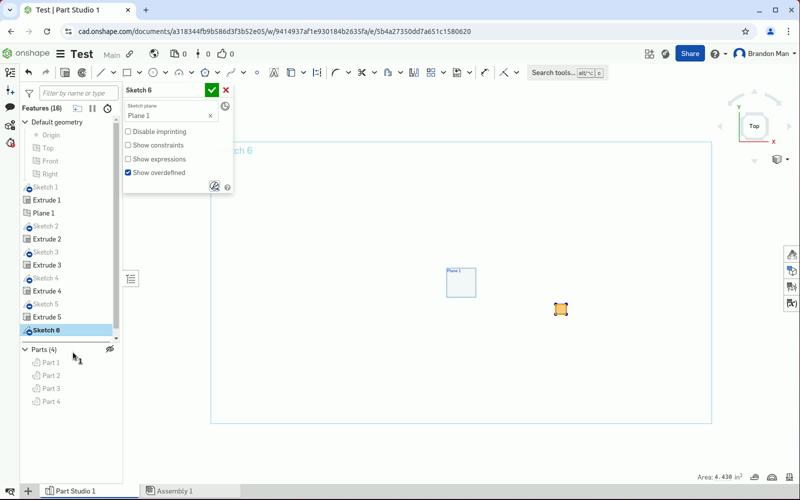
key(shift+y)
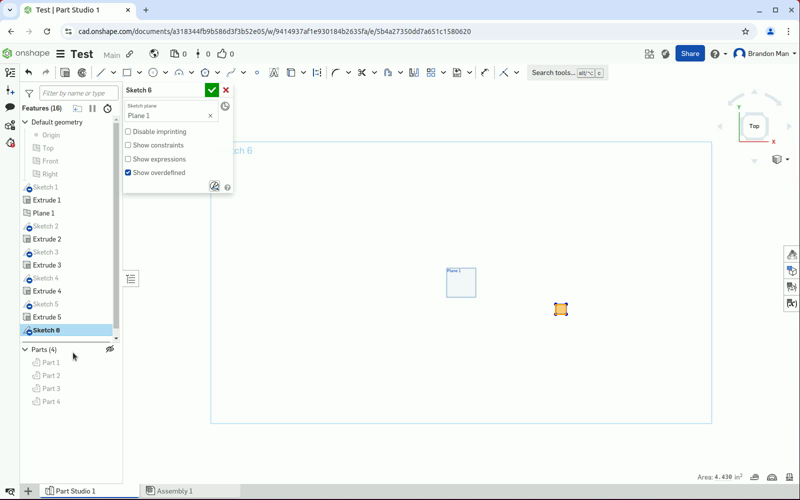
key(shift+e)
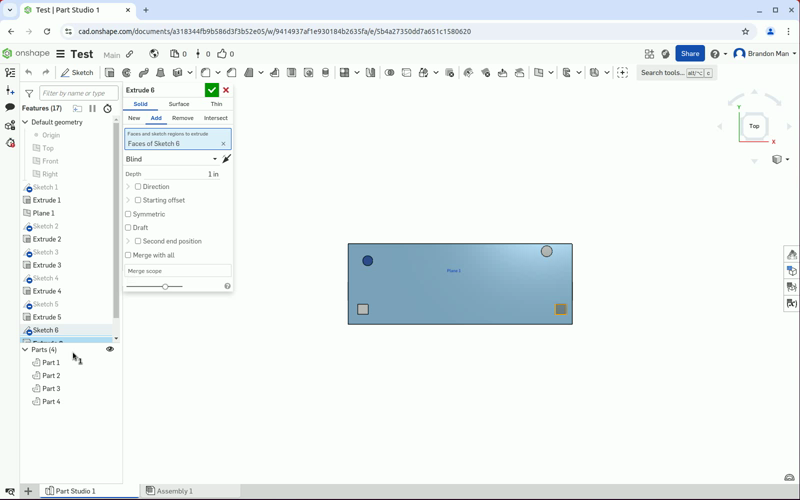
mouse_move(143, 106)
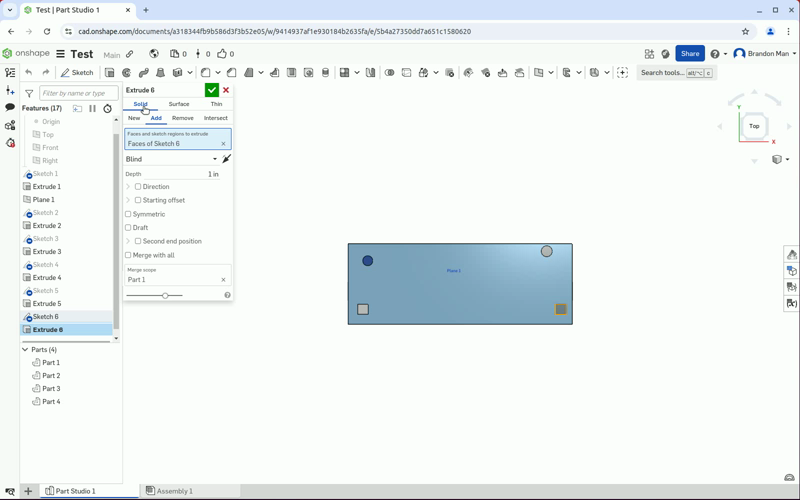
click(143, 106)
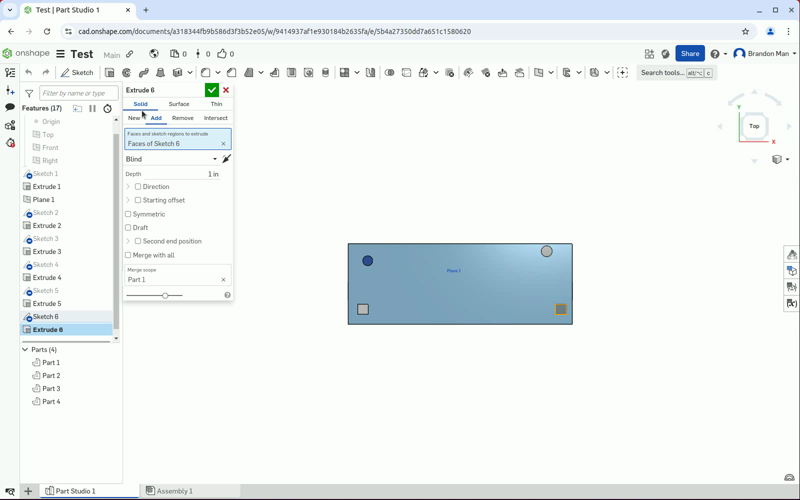
mouse_move(137, 120)
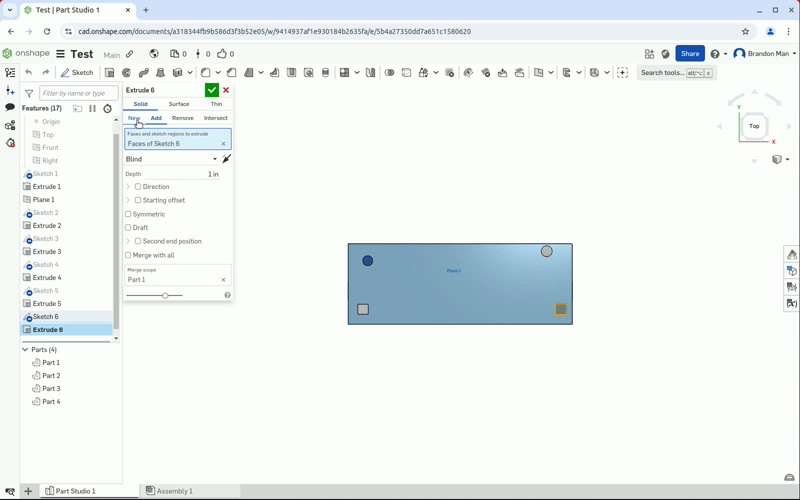
click(137, 120)
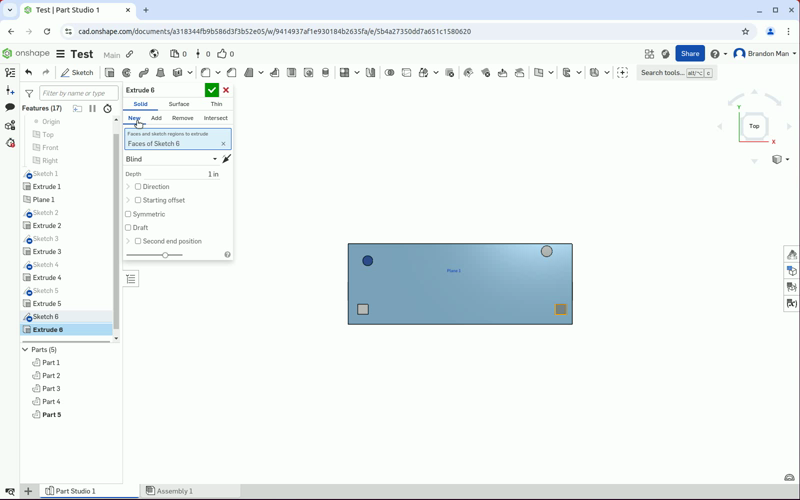
key(tab, 4)
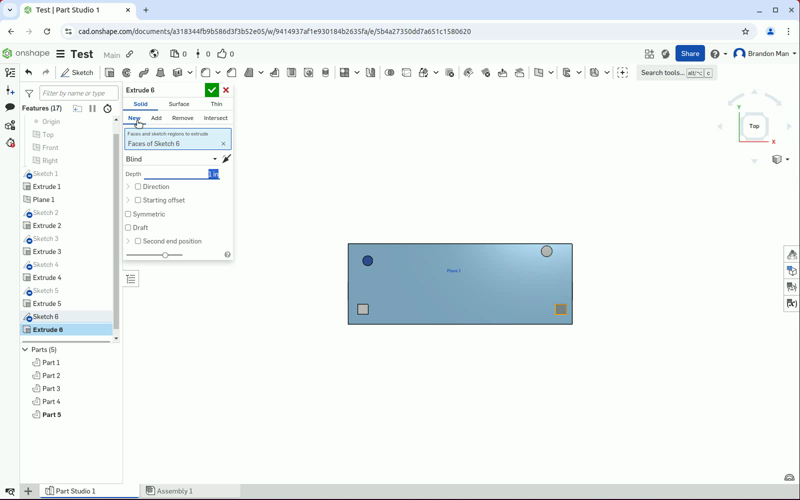
text(5.536)
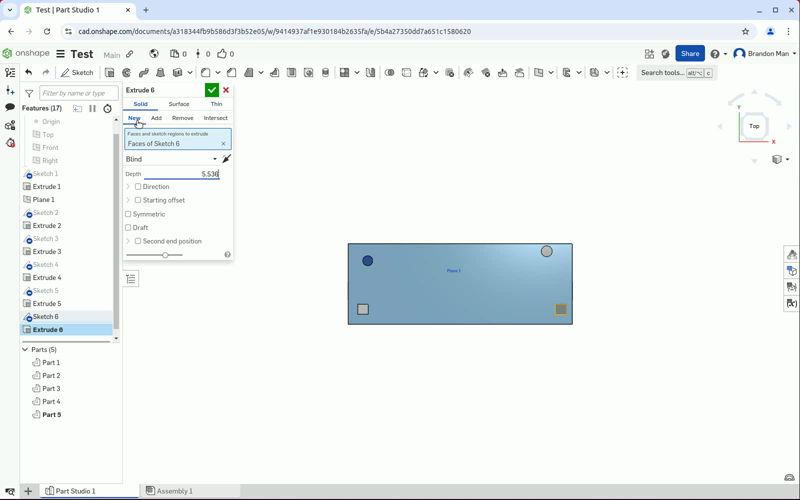
key(enter)
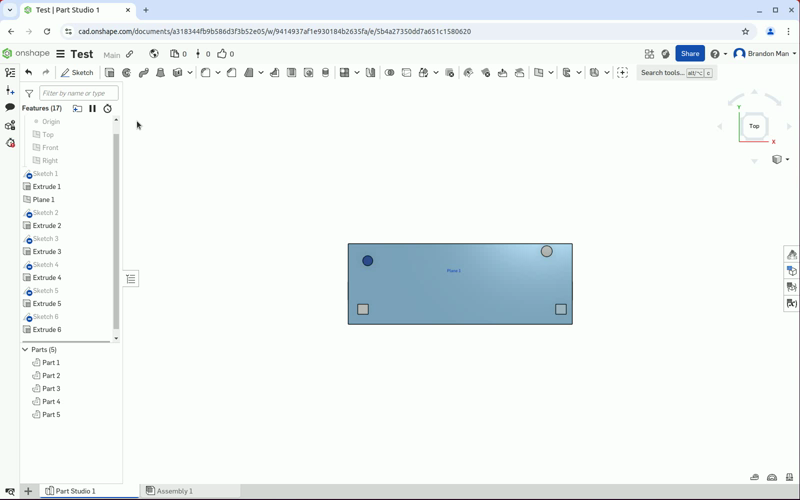
key(shift+h)
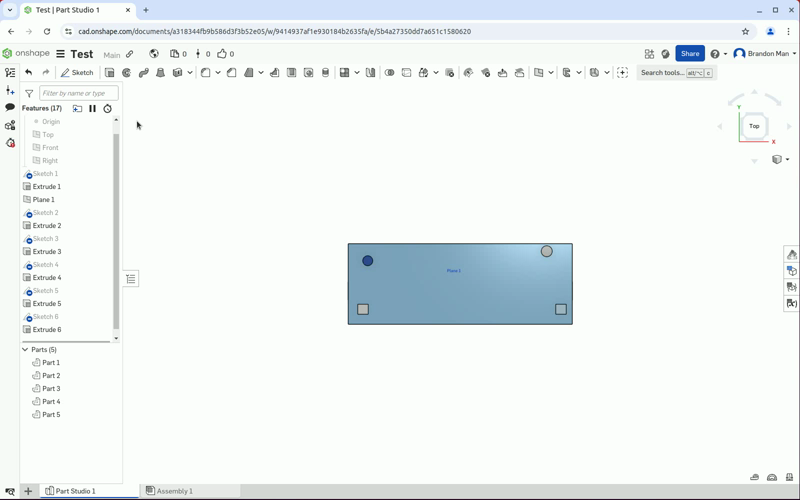
key(shift+h)
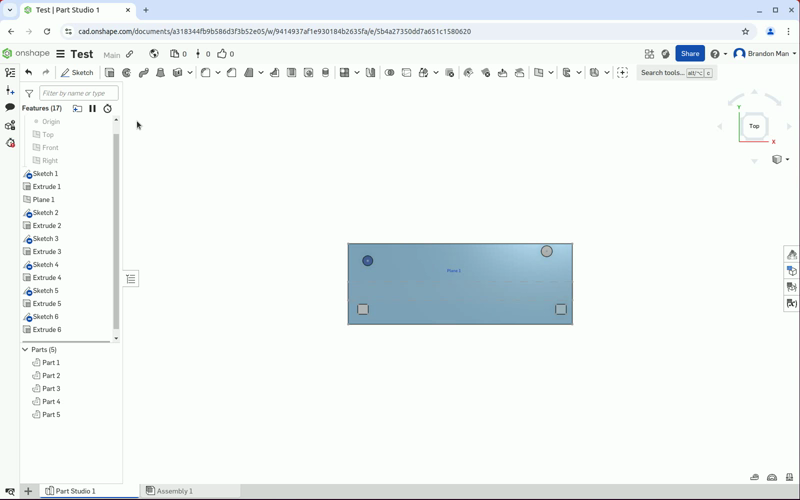
key(shift+7)
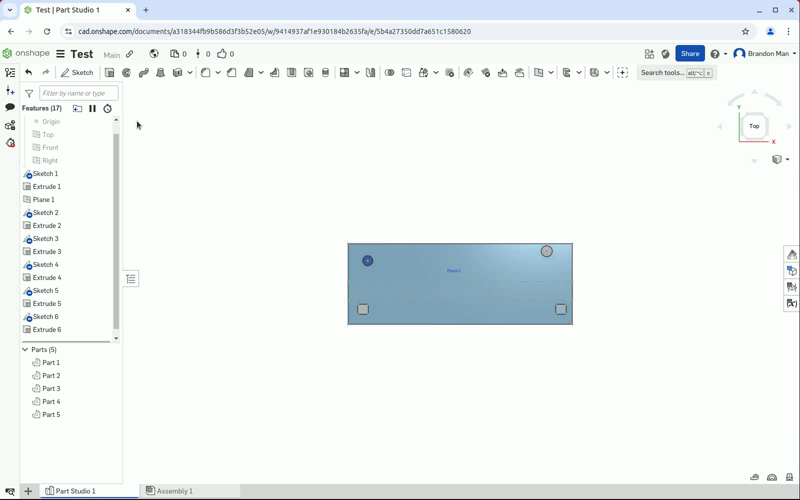
key(up, 3)
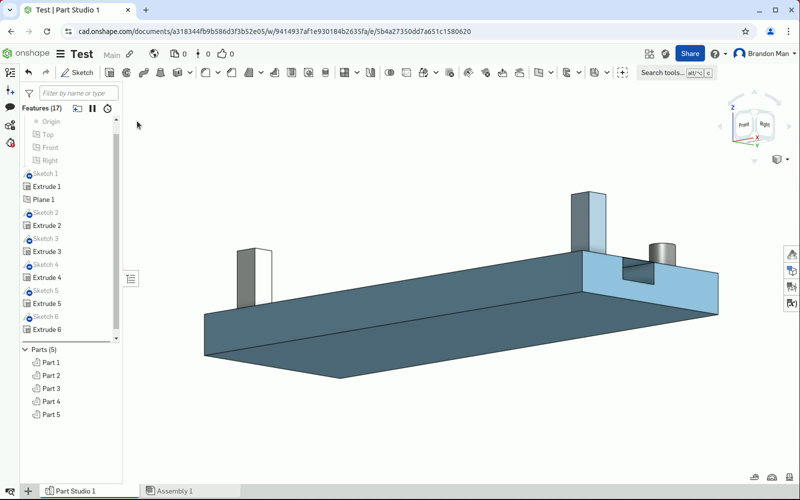
key(left, 3)
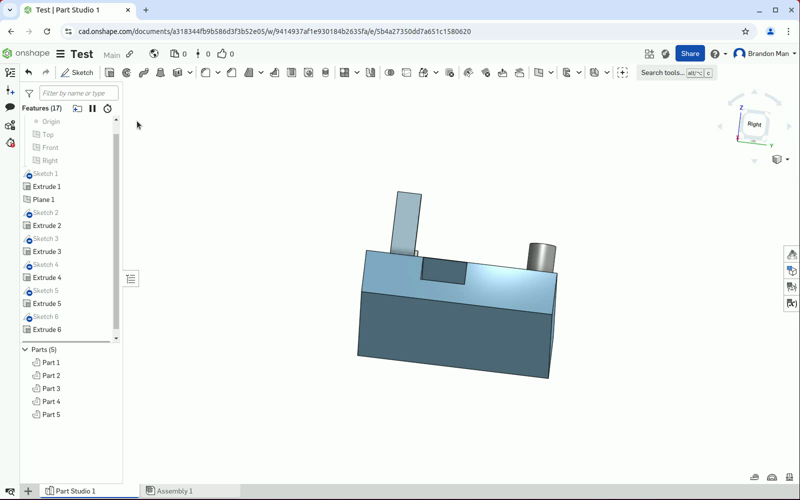
key(right, 3)
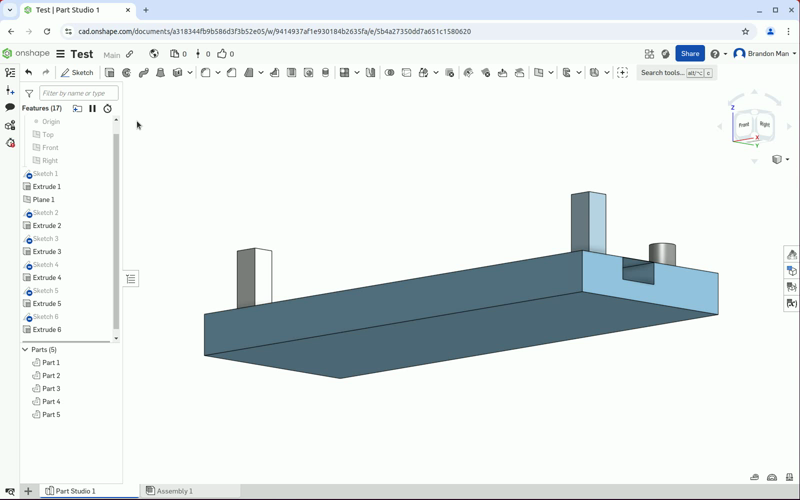
key(down, 3)
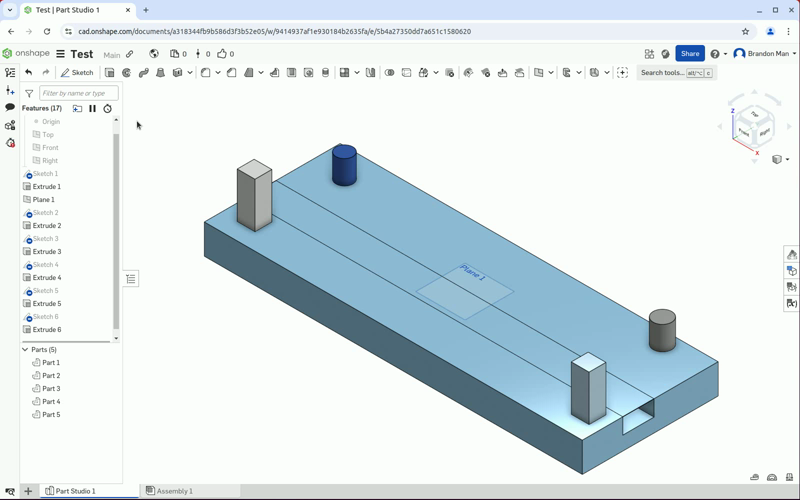
mouse_move(69, 176)
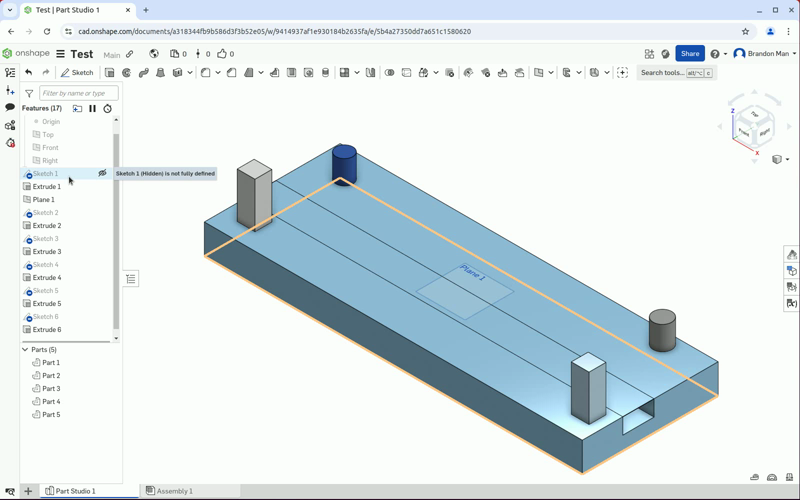
click(69, 176)